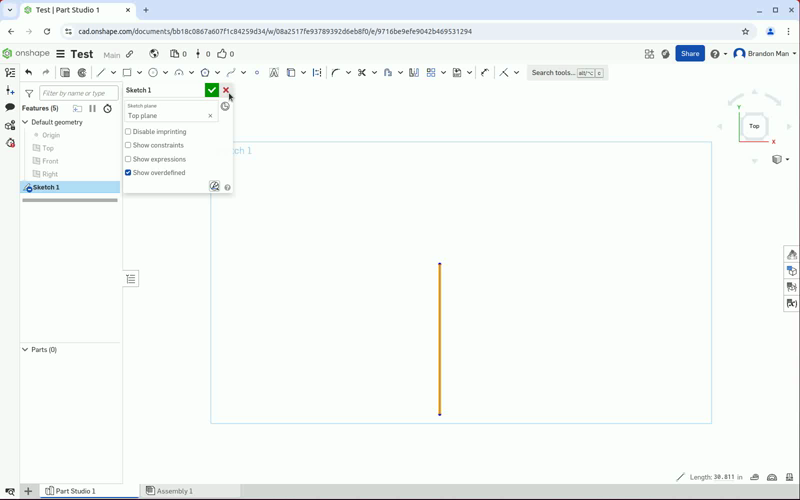
key(shift+h)
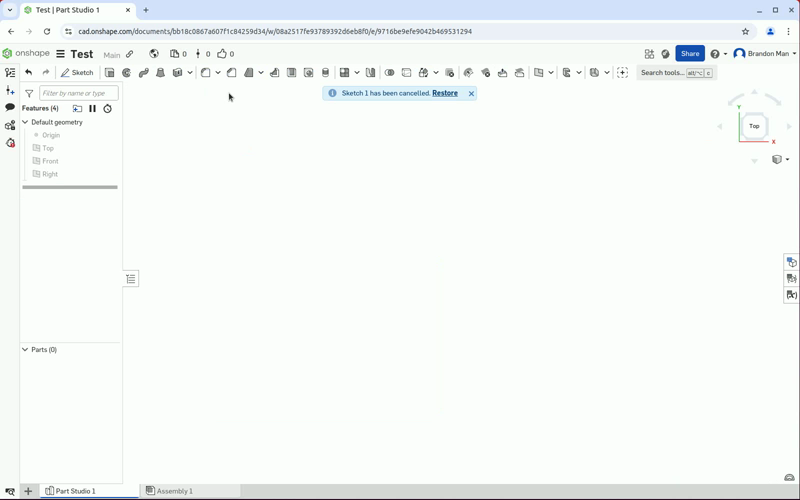
mouse_move(73, 352)
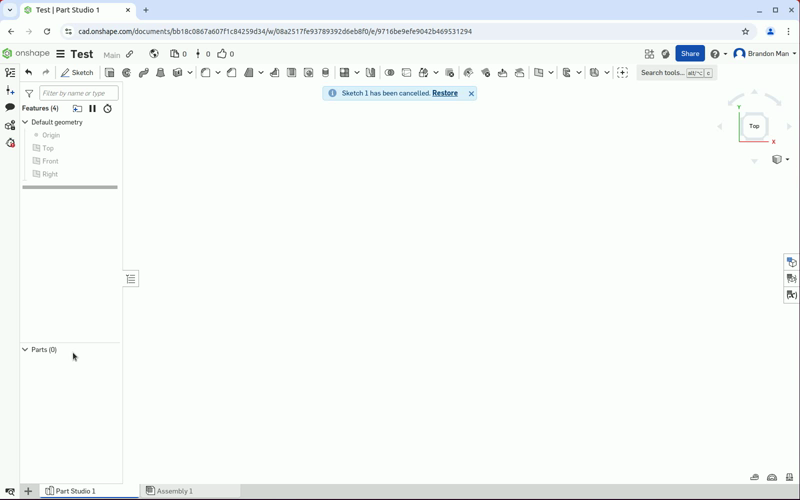
key(y)
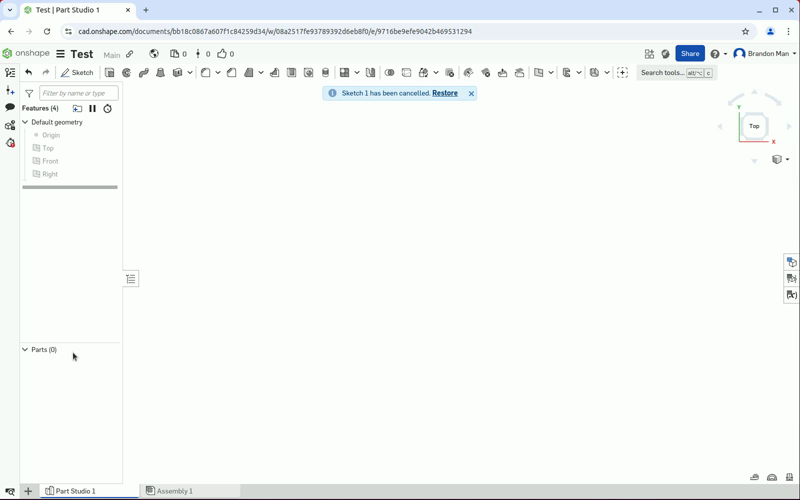
key(shift+p)
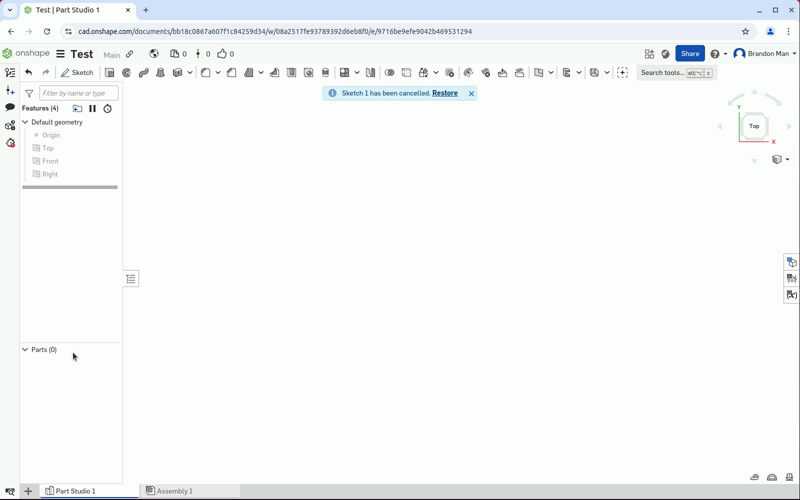
key(space)
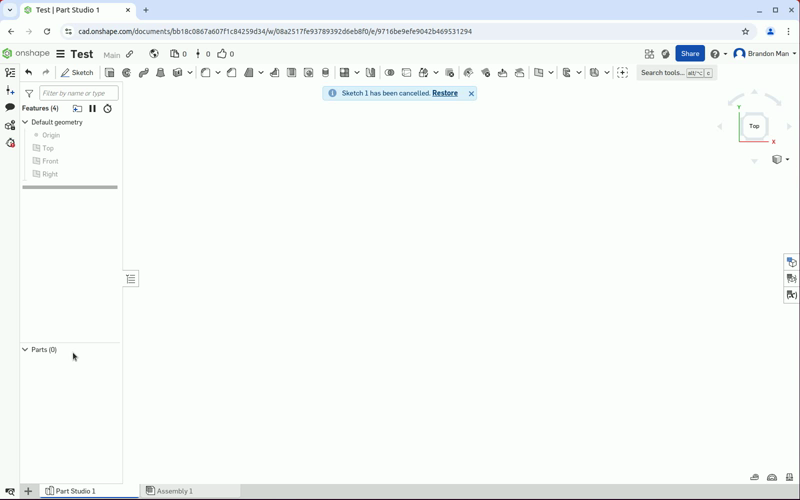
key_down(shift)
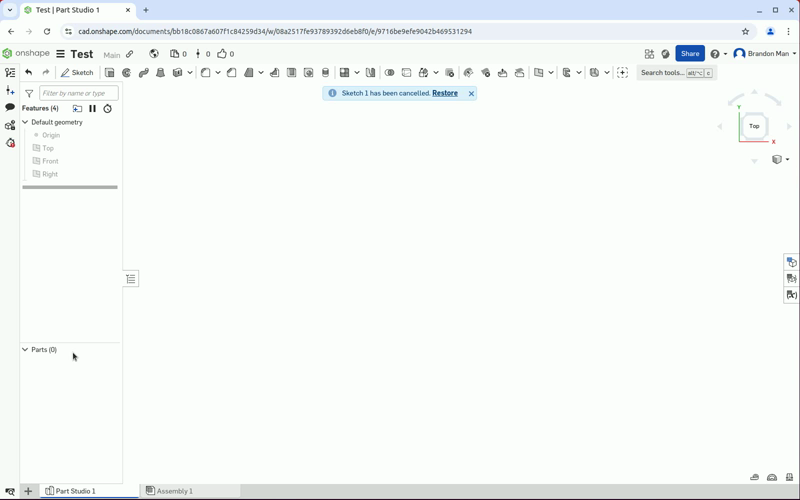
key(up)
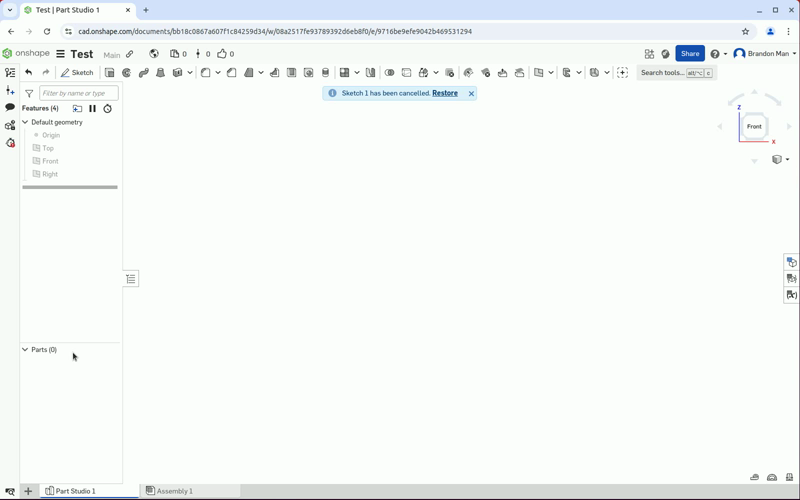
key_up(shift)
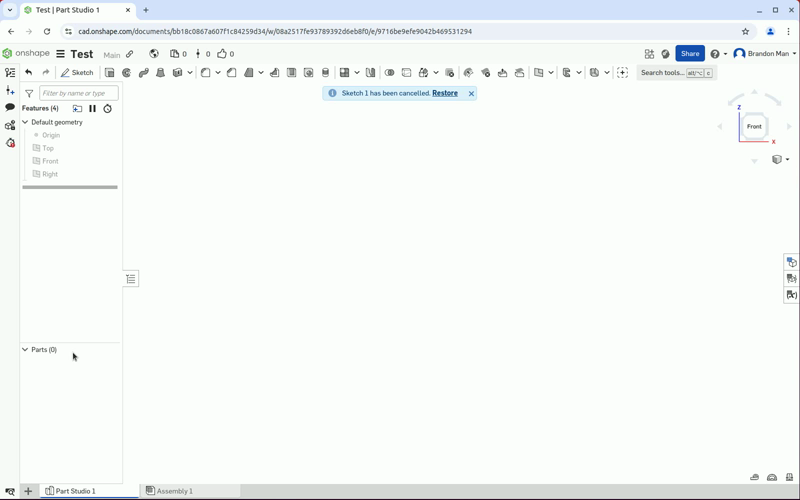
mouse_move(73, 352)
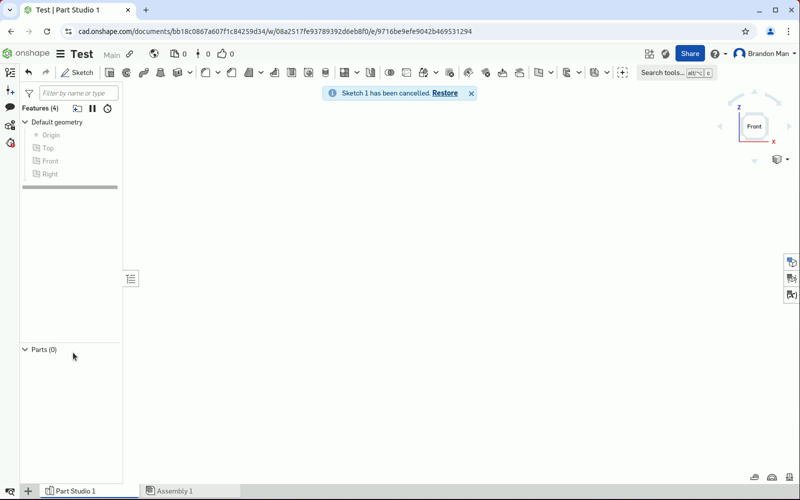
key(shift+y)
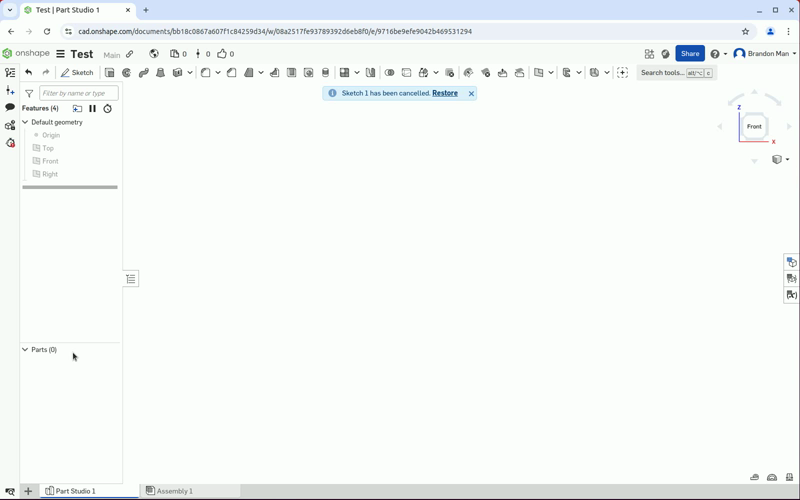
key(shift+s)
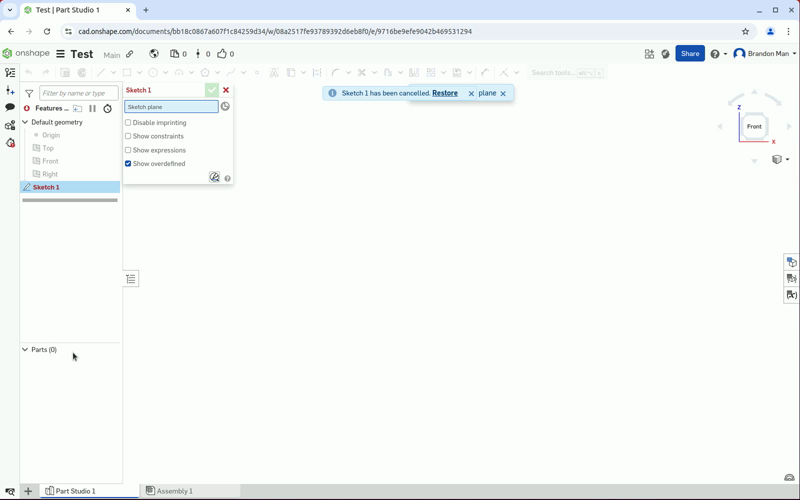
mouse_move(73, 163)
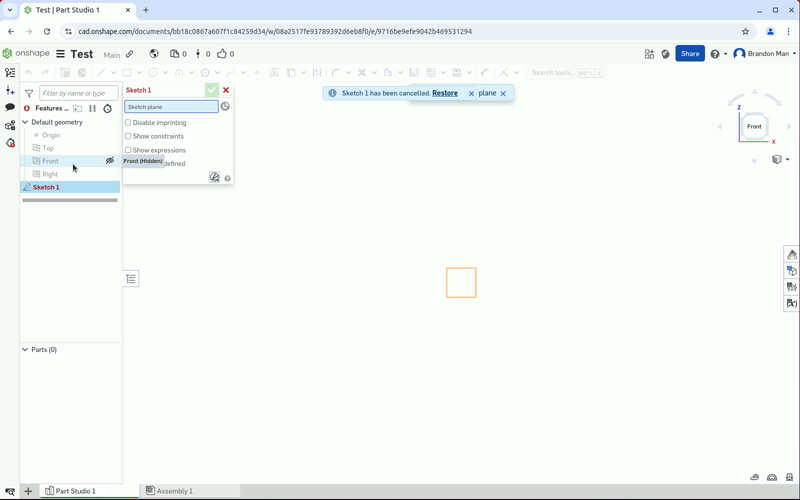
click(73, 163)
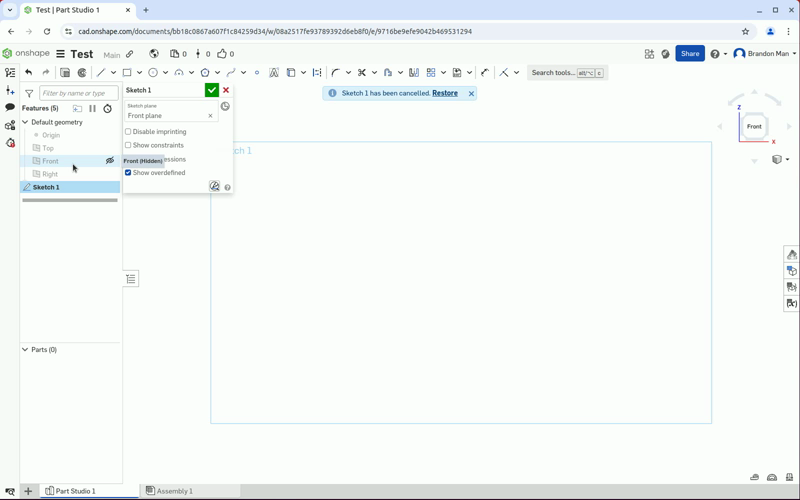
mouse_move(73, 352)
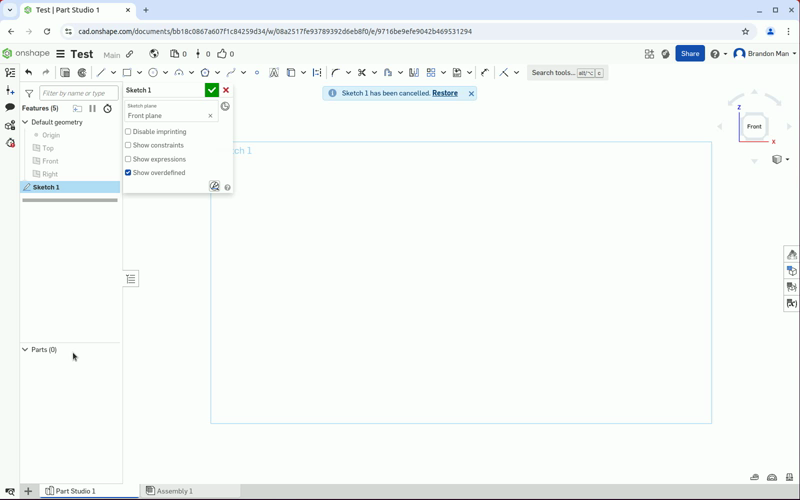
key(y)
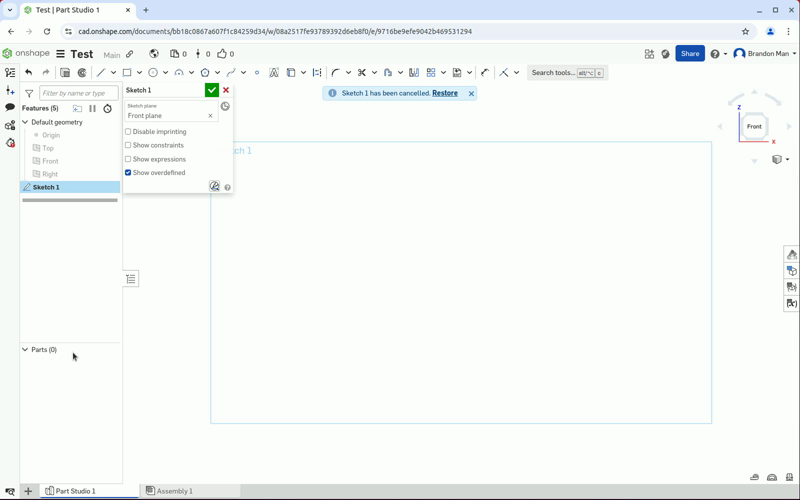
key(l)
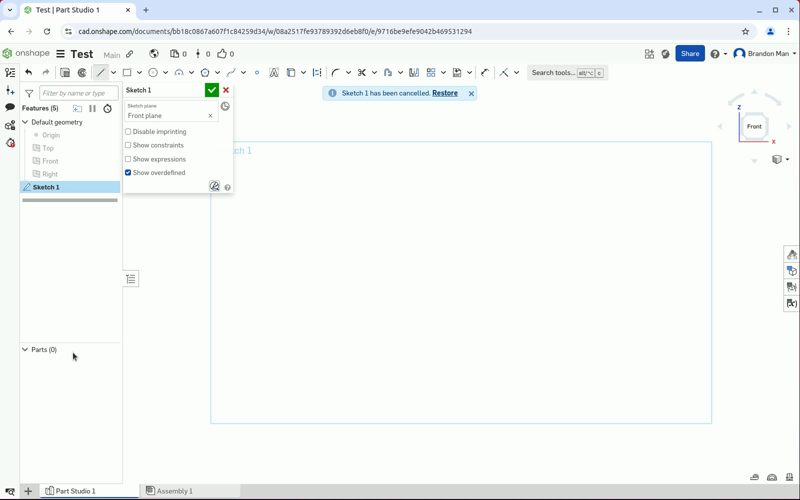
key_down(shift)
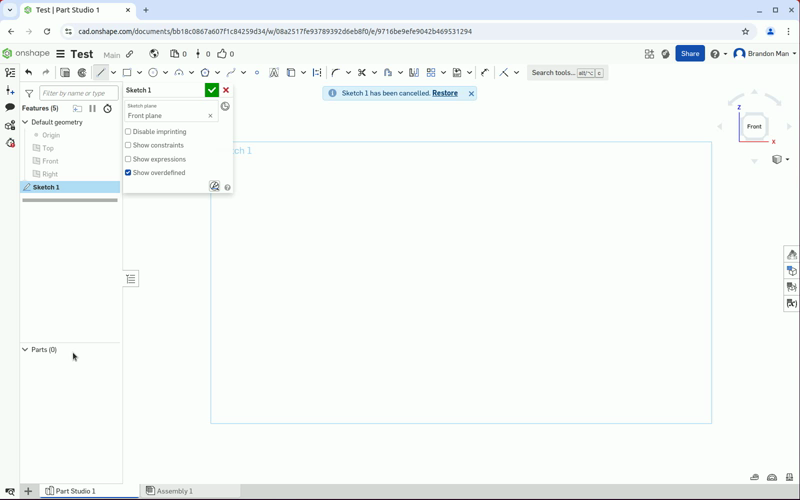
mouse_move(444, 286)
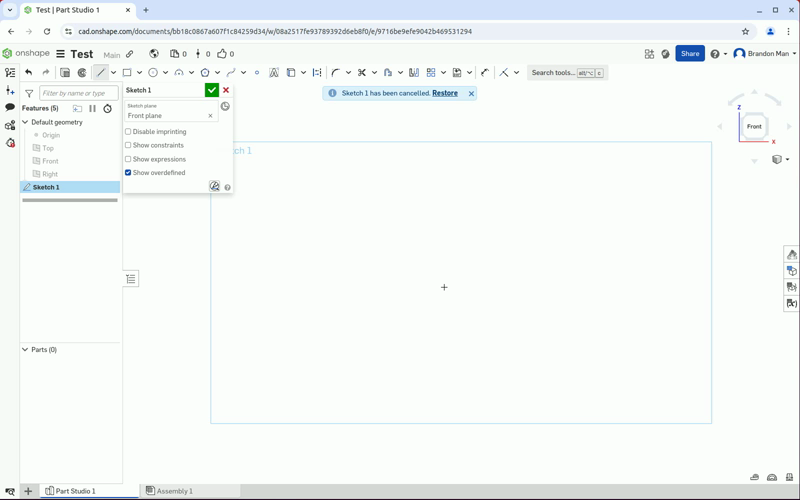
click(444, 286)
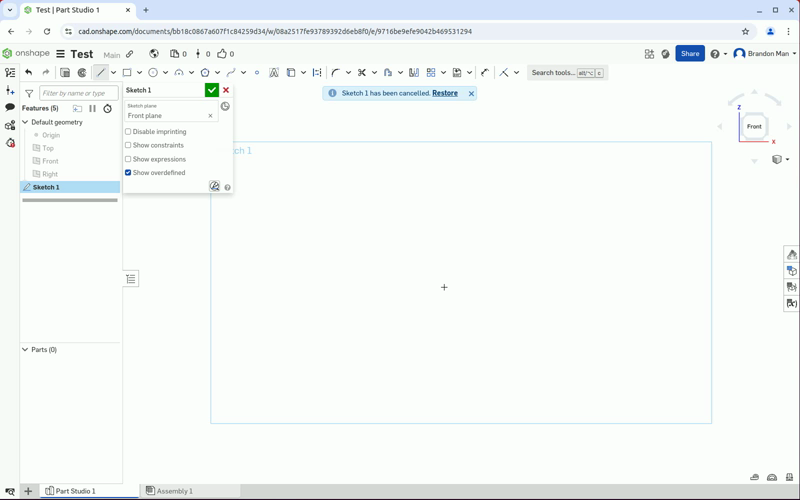
key_up(shift)
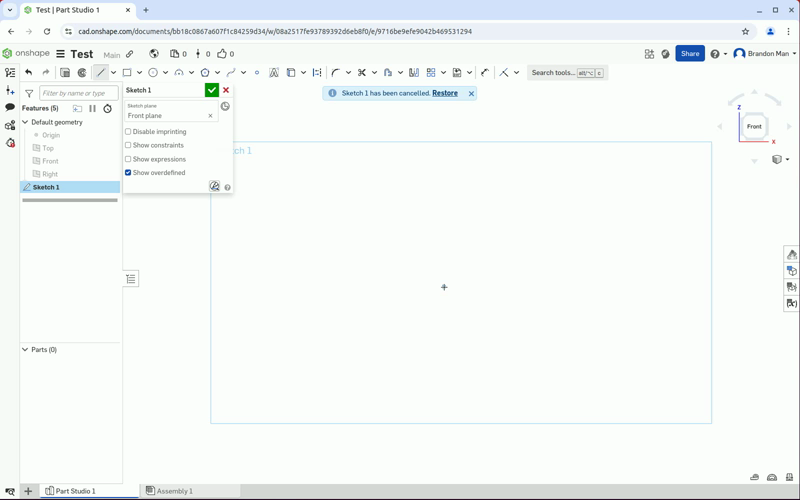
key_down(shift)
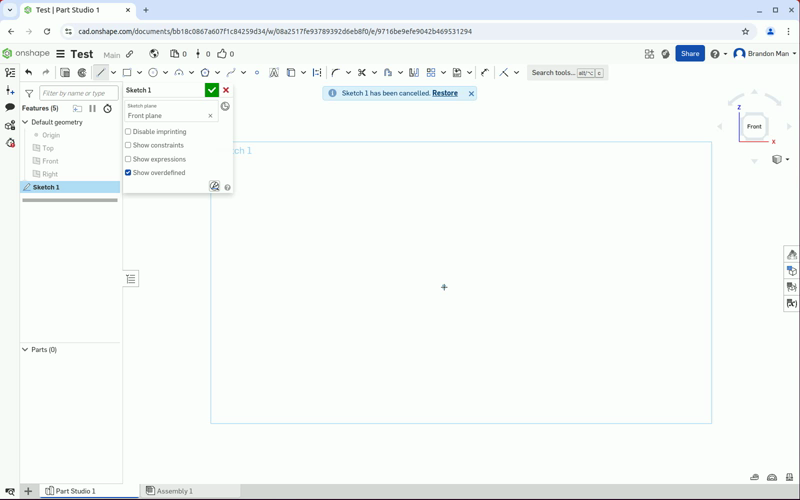
mouse_move(474, 286)
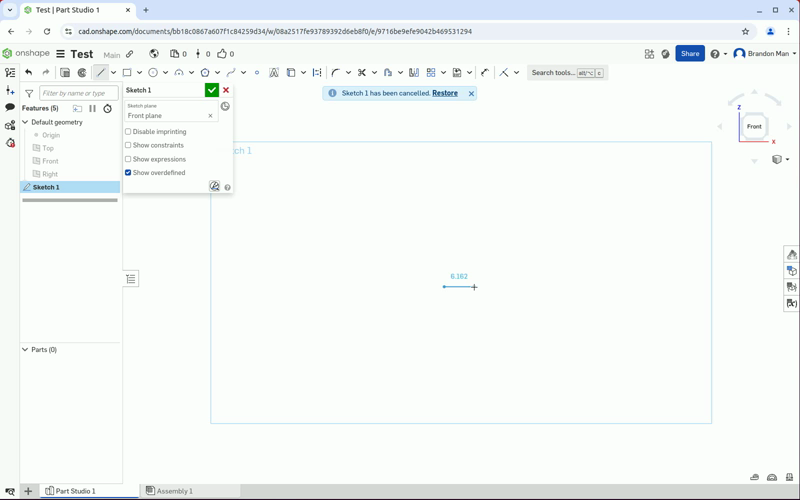
mouse_move(478, 286)
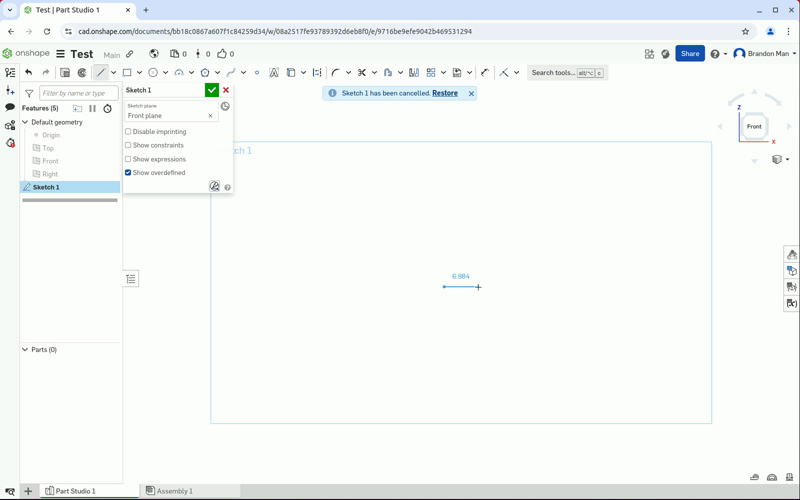
click(478, 286)
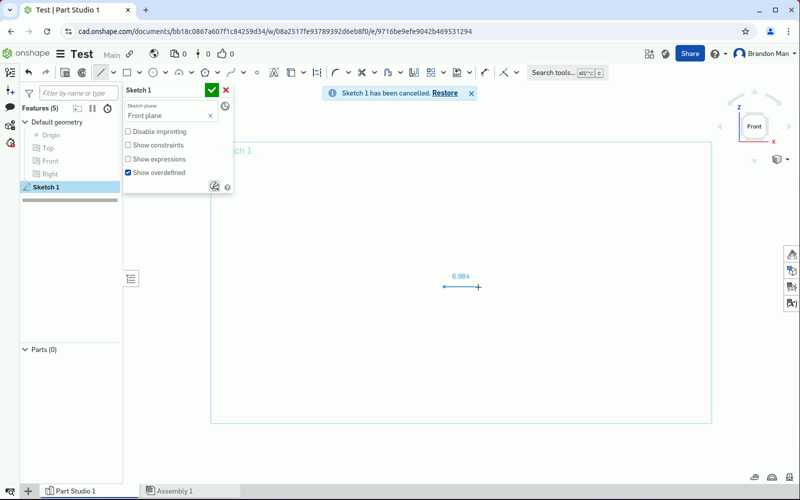
key_up(shift)
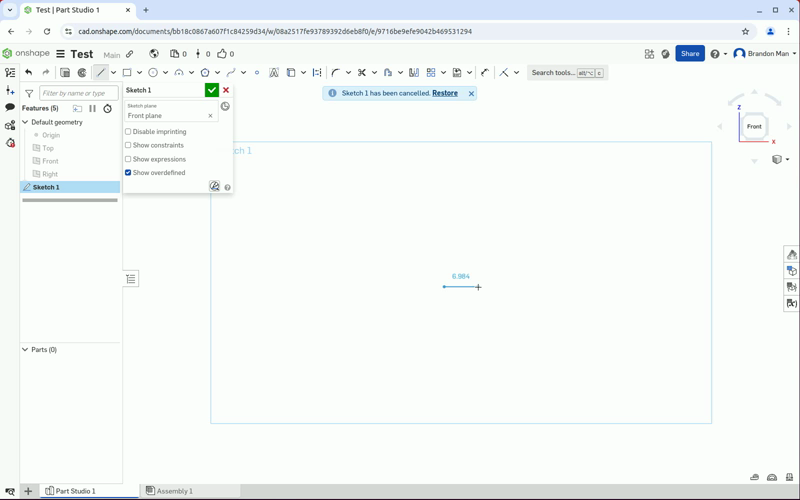
key_down(shift)
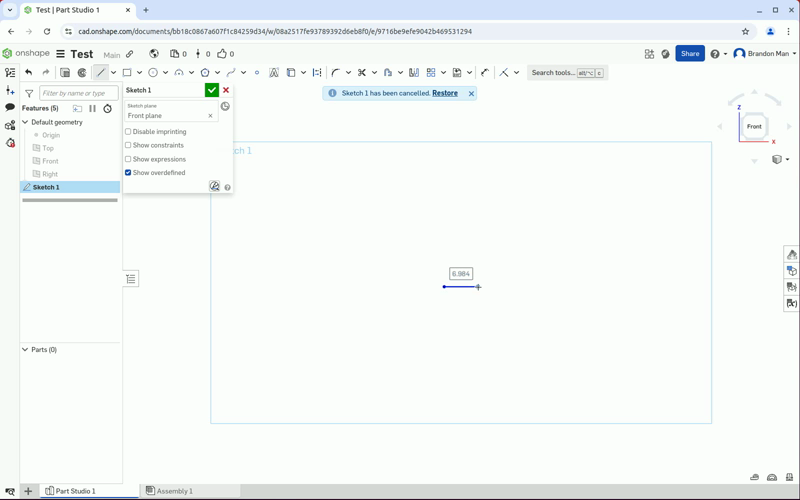
mouse_move(508, 286)
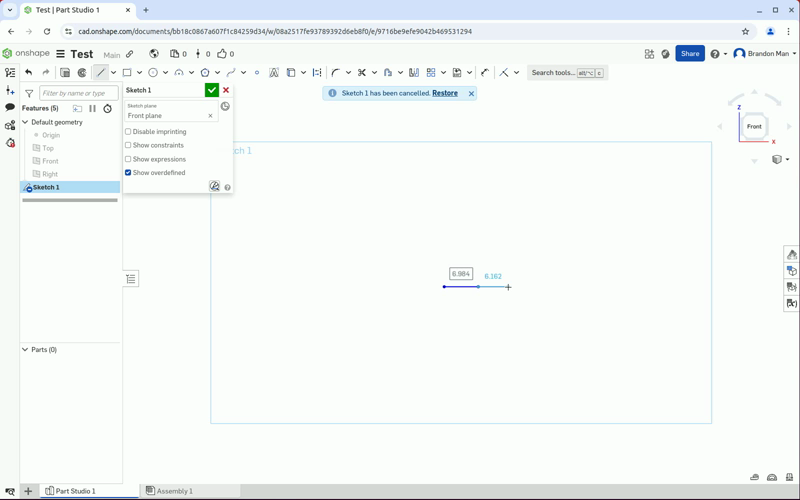
mouse_move(478, 268)
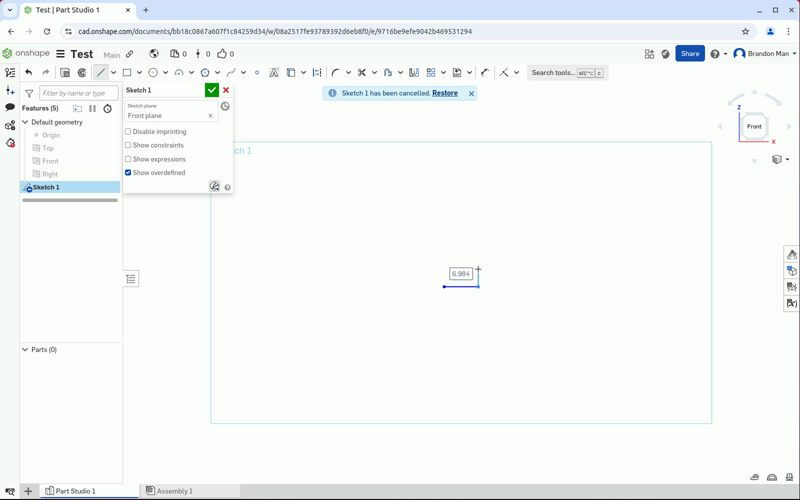
click(478, 268)
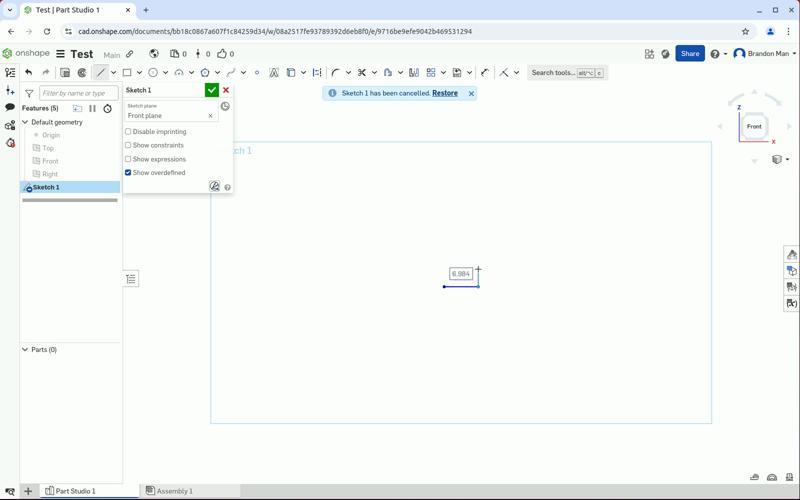
key_up(shift)
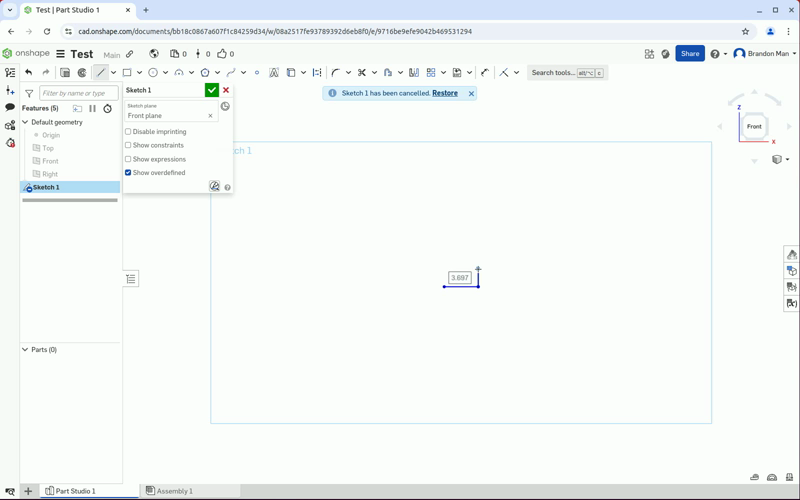
key_down(shift)
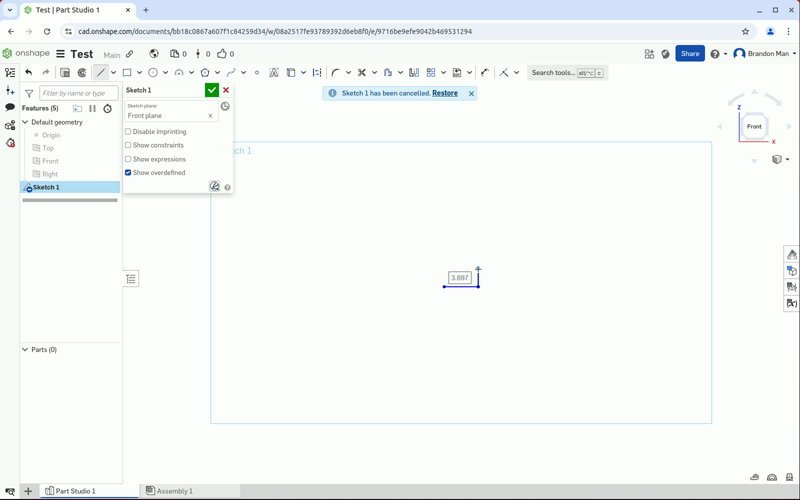
mouse_move(508, 268)
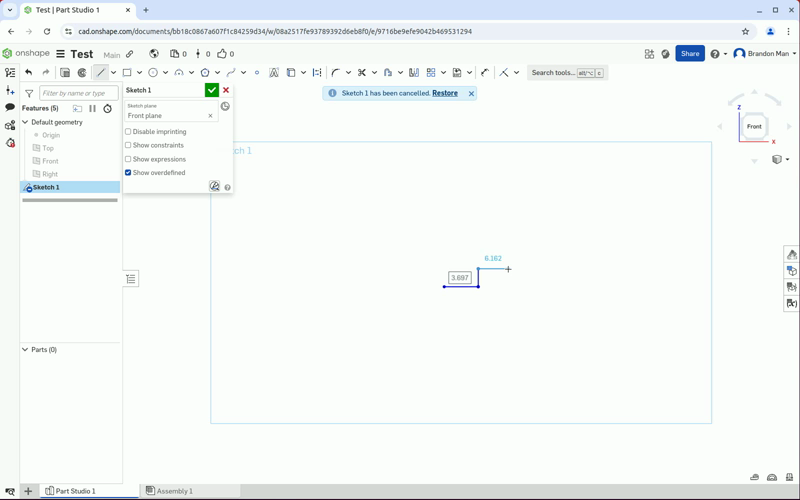
mouse_move(466, 268)
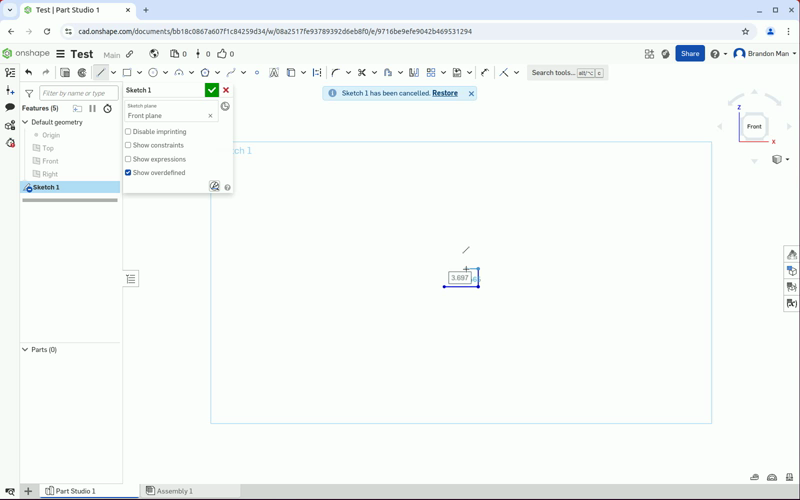
click(466, 268)
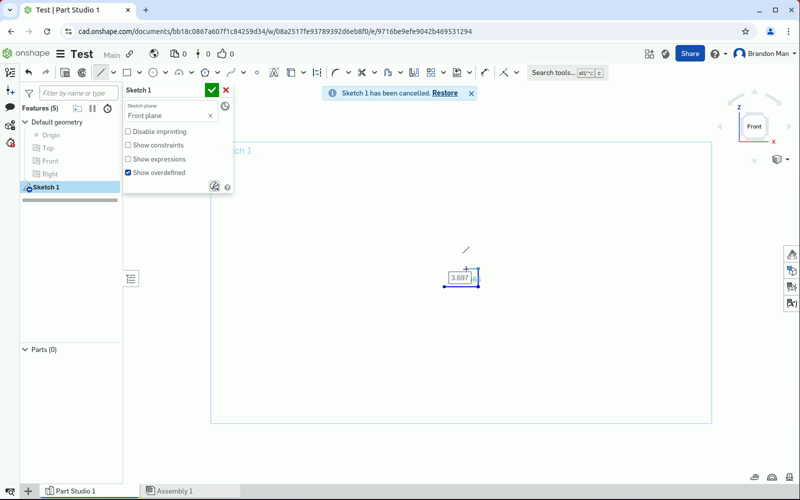
key_up(shift)
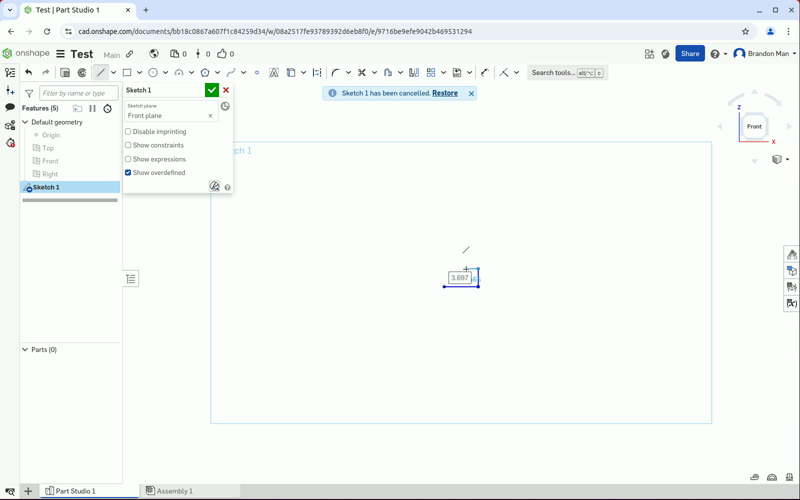
key_down(shift)
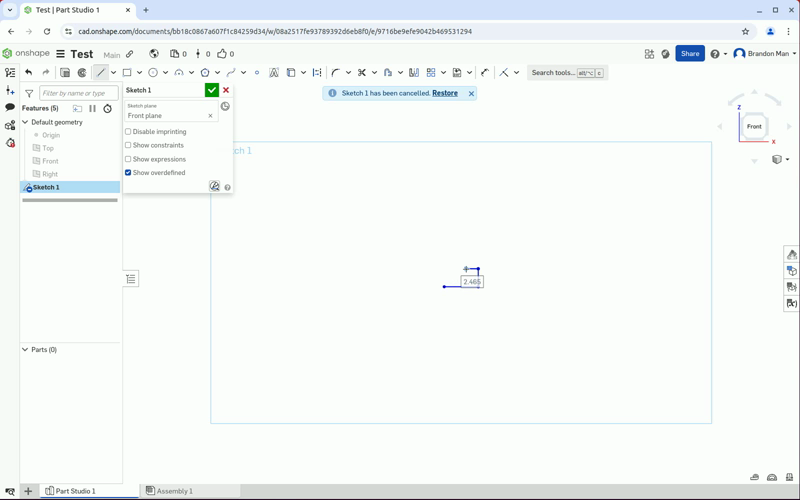
mouse_move(496, 268)
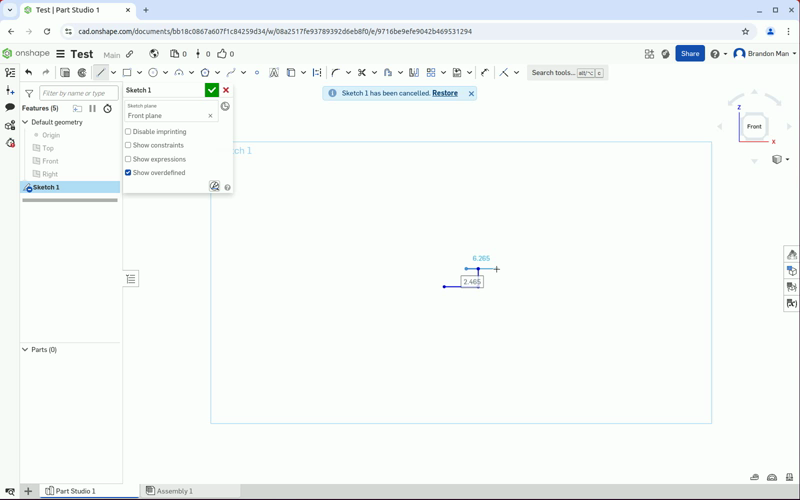
mouse_move(474, 283)
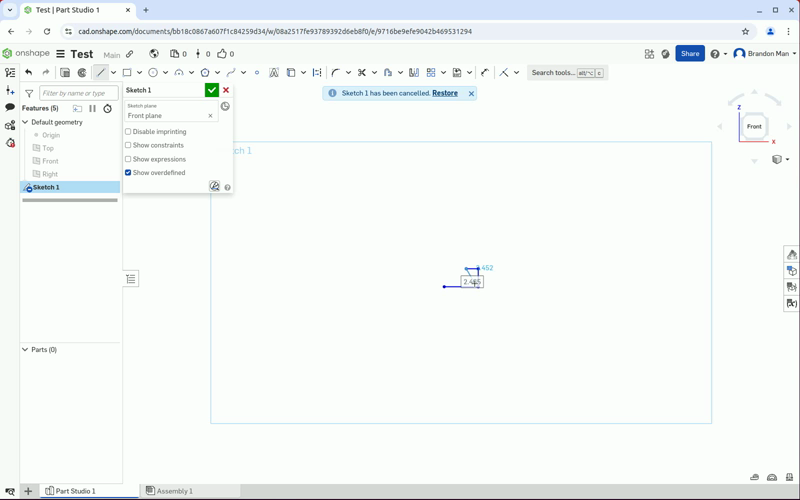
click(474, 283)
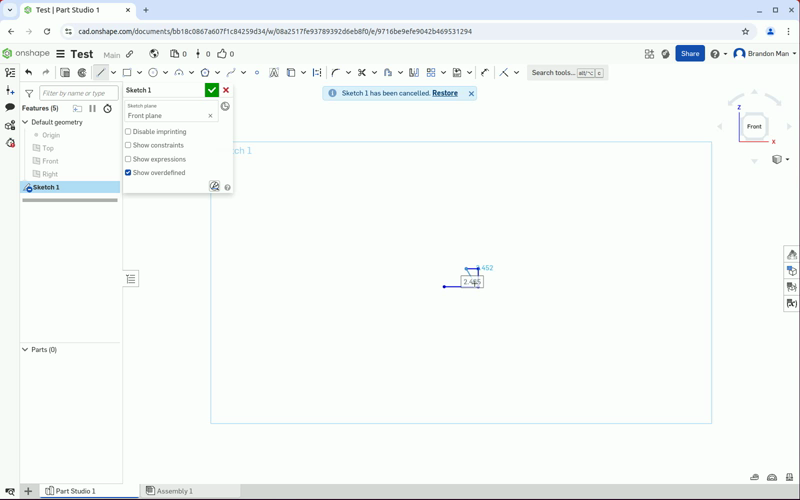
key_up(shift)
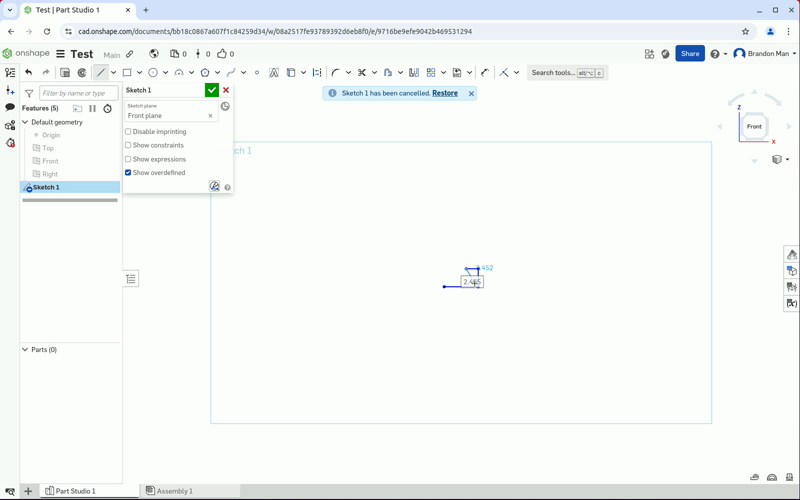
key_down(shift)
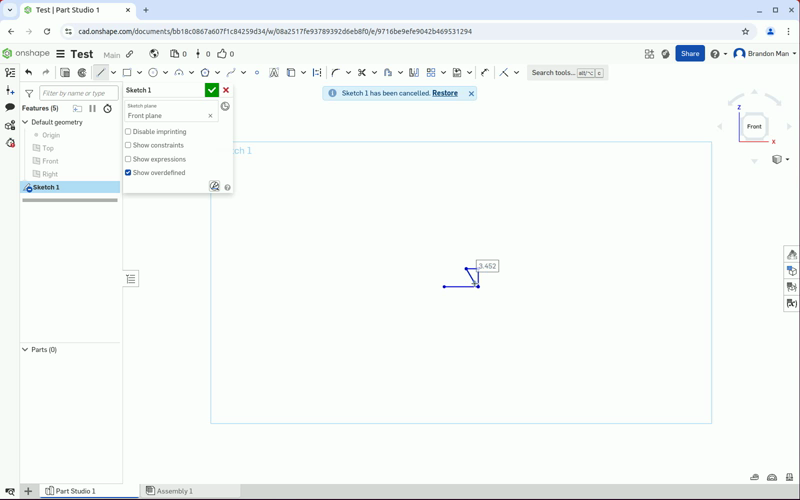
mouse_move(504, 283)
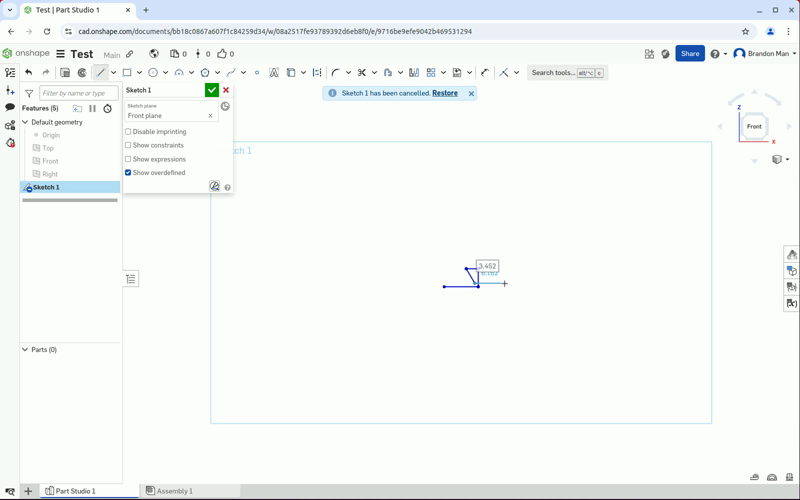
mouse_move(461, 283)
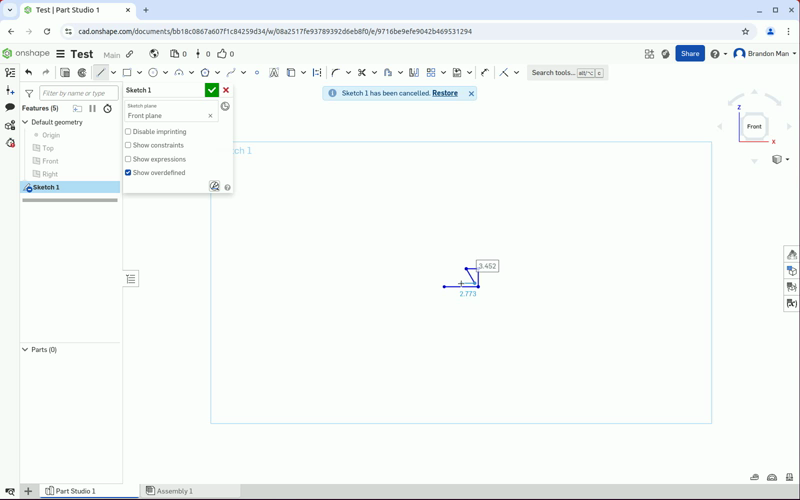
click(461, 283)
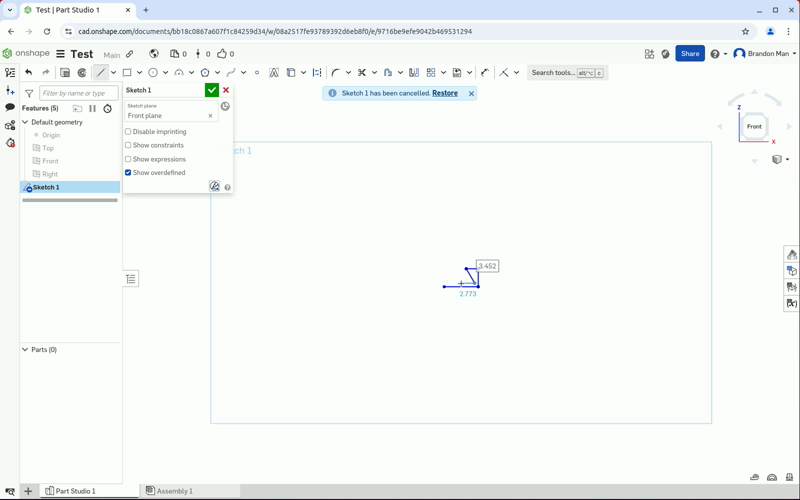
key_up(shift)
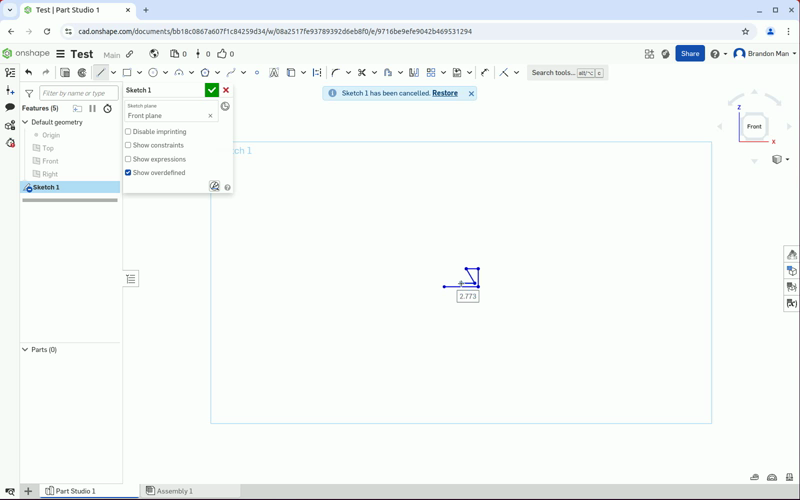
key_down(shift)
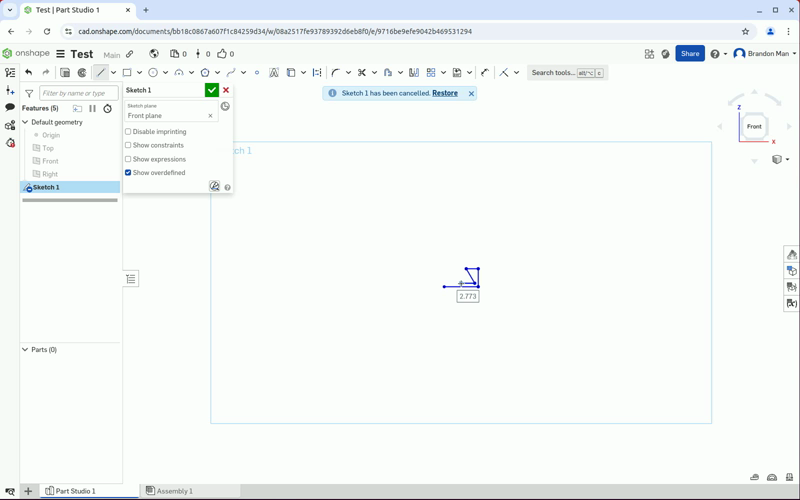
mouse_move(491, 283)
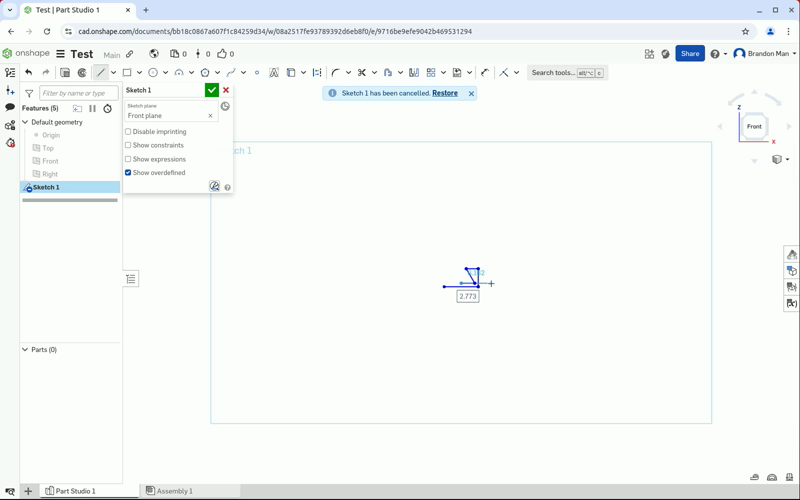
mouse_move(447, 283)
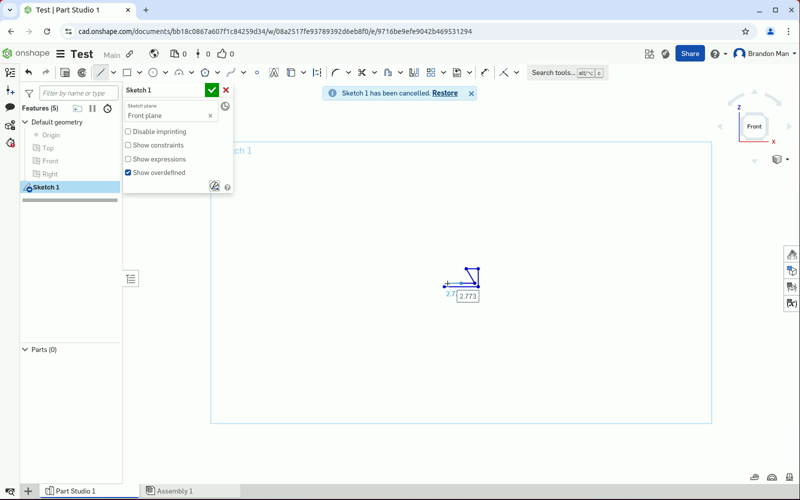
click(447, 283)
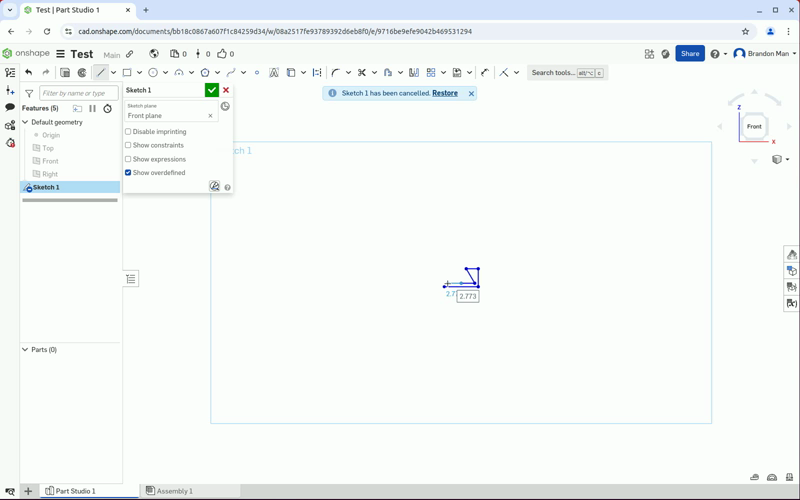
key_up(shift)
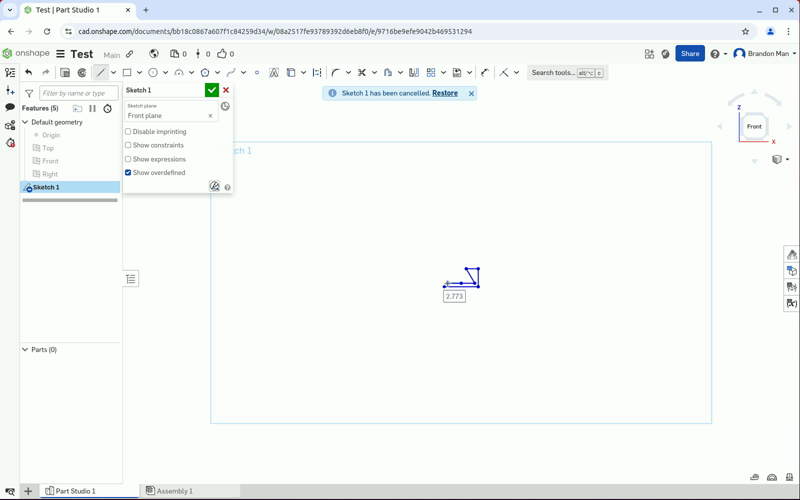
key_down(shift)
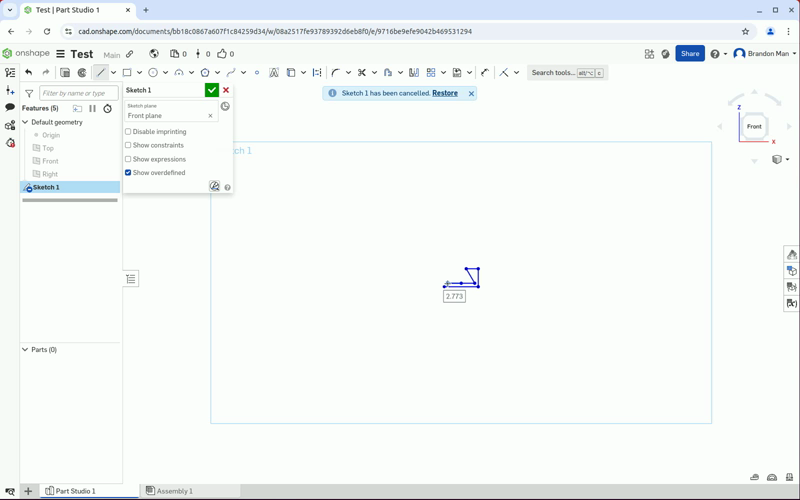
mouse_move(477, 283)
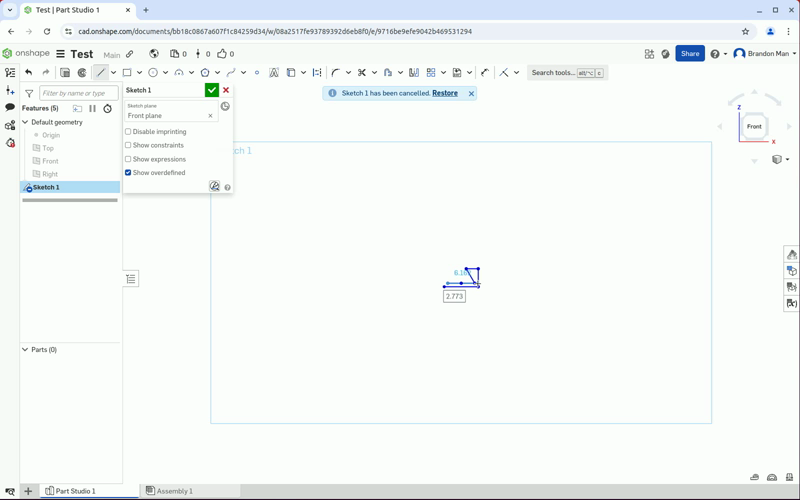
mouse_move(456, 268)
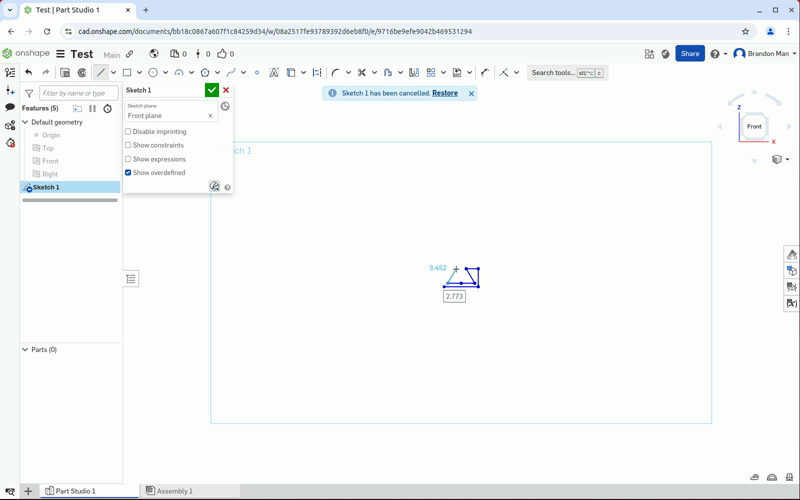
click(456, 268)
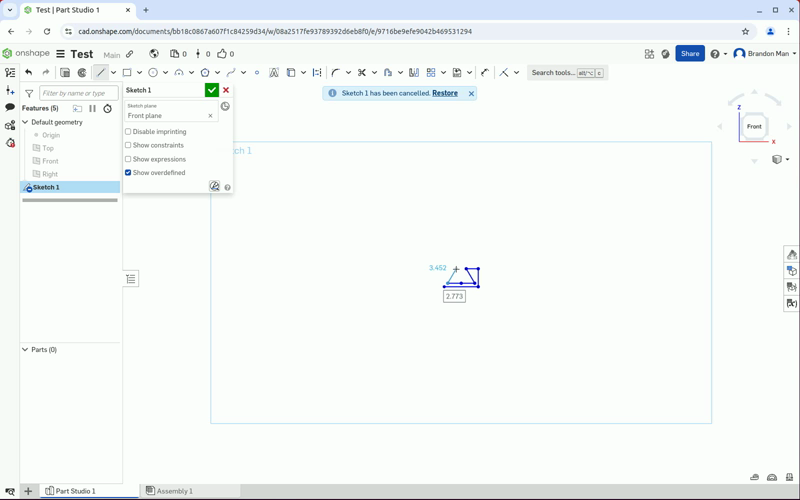
key_up(shift)
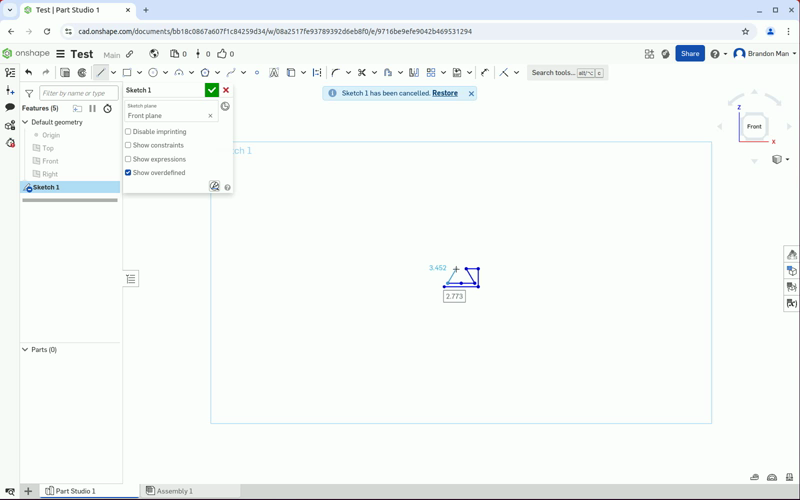
key_down(shift)
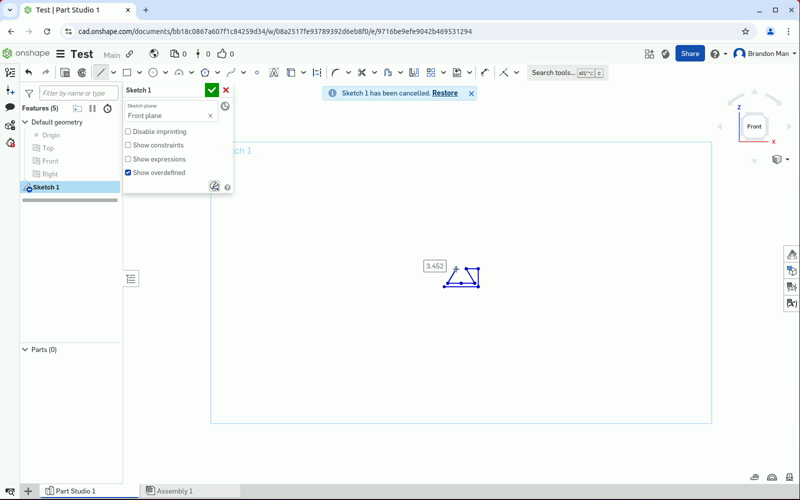
mouse_move(486, 268)
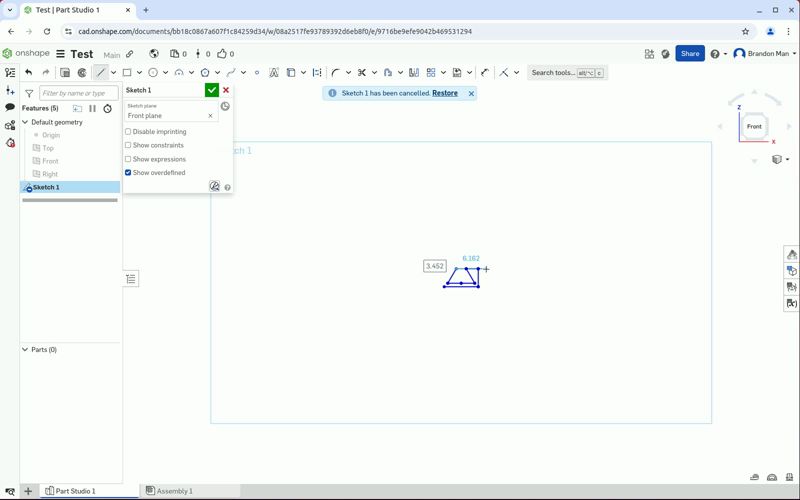
mouse_move(444, 268)
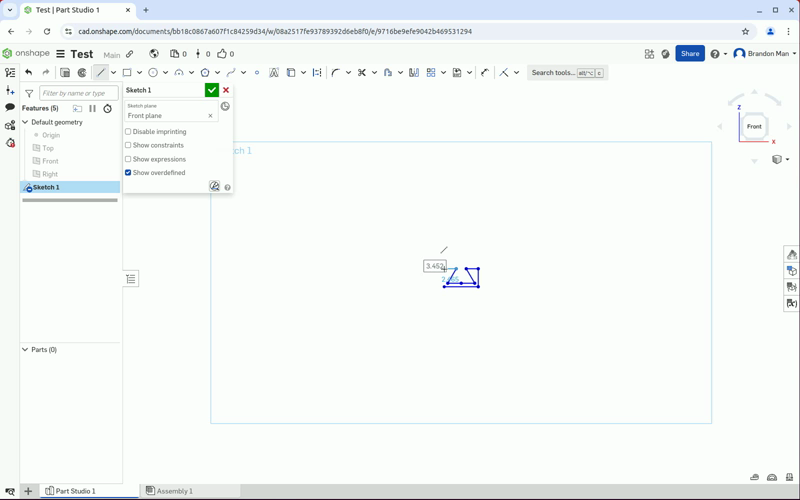
click(444, 268)
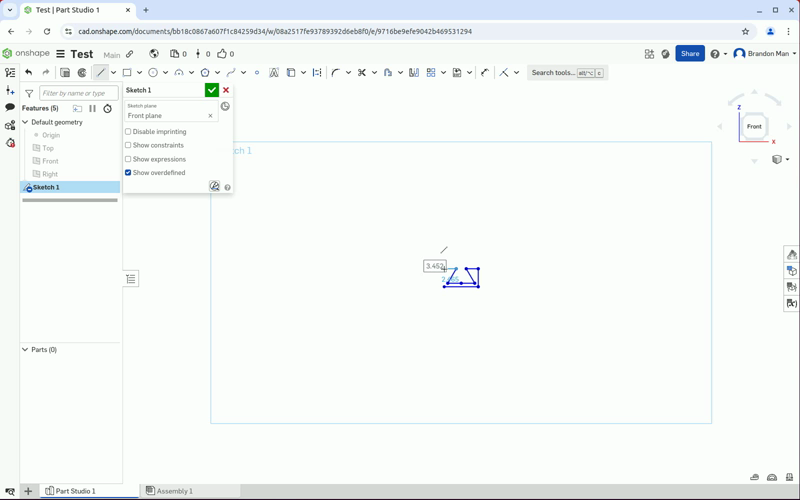
key_up(shift)
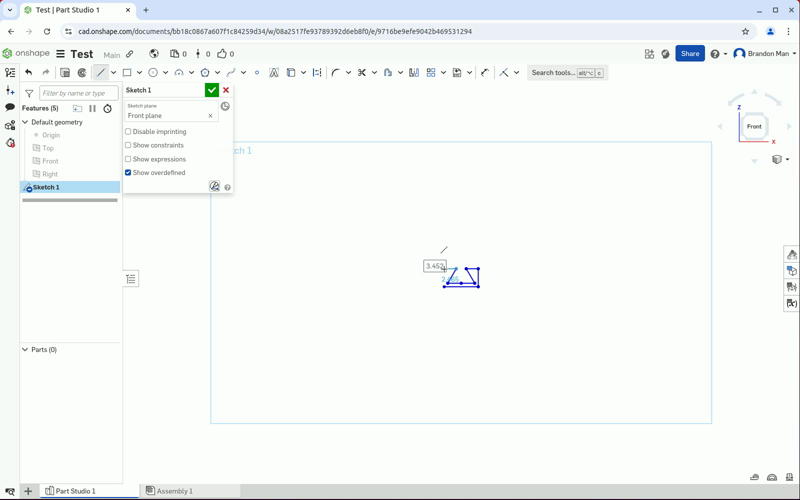
mouse_move(474, 268)
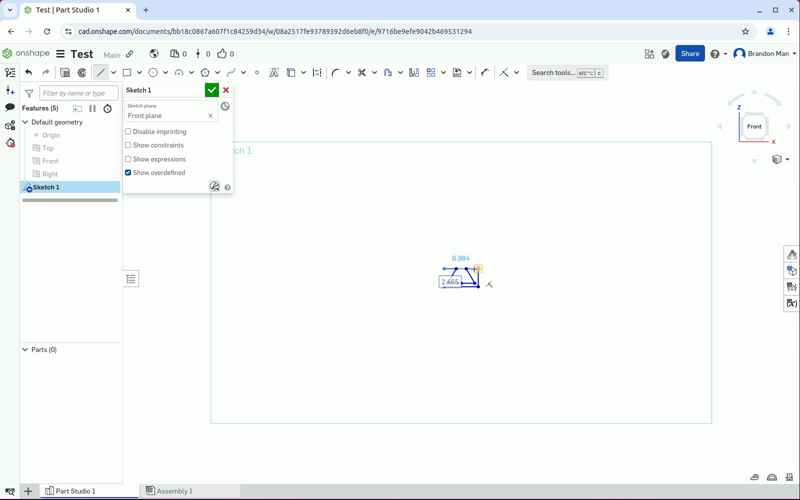
key_down(shift)
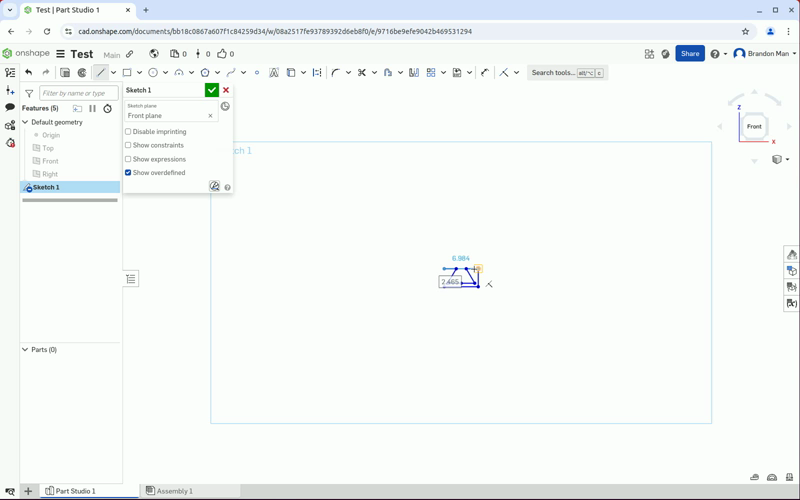
mouse_move(444, 286)
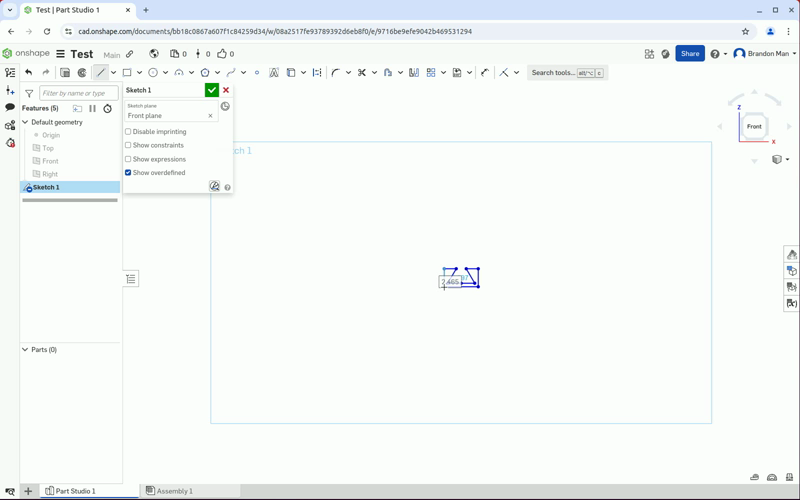
key_up(shift)
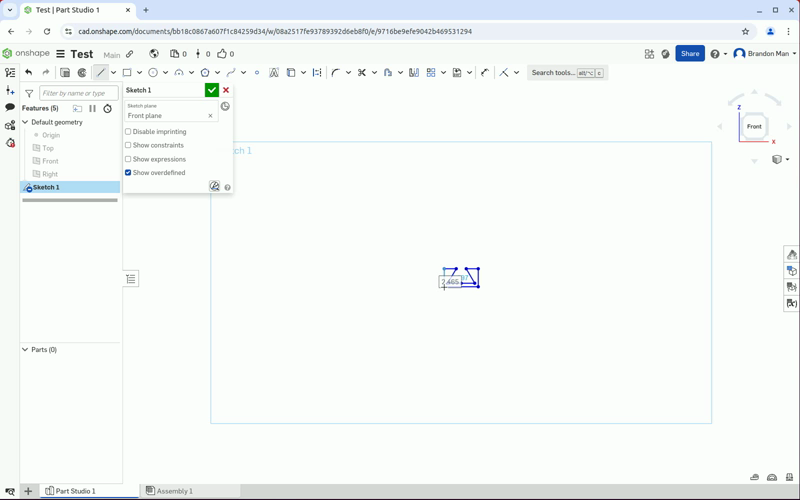
click(444, 286)
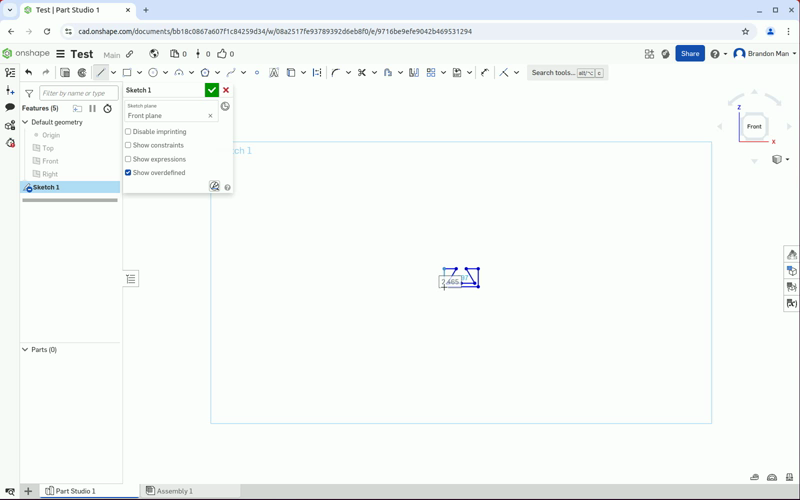
key(esc)
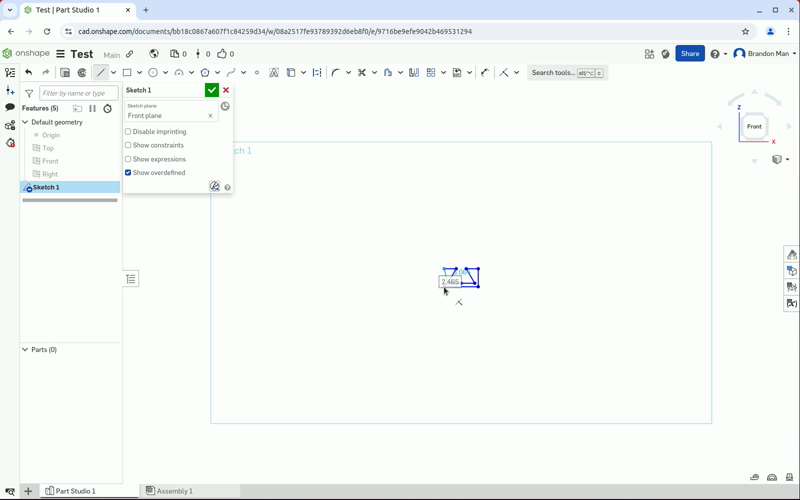
mouse_move(445, 284)
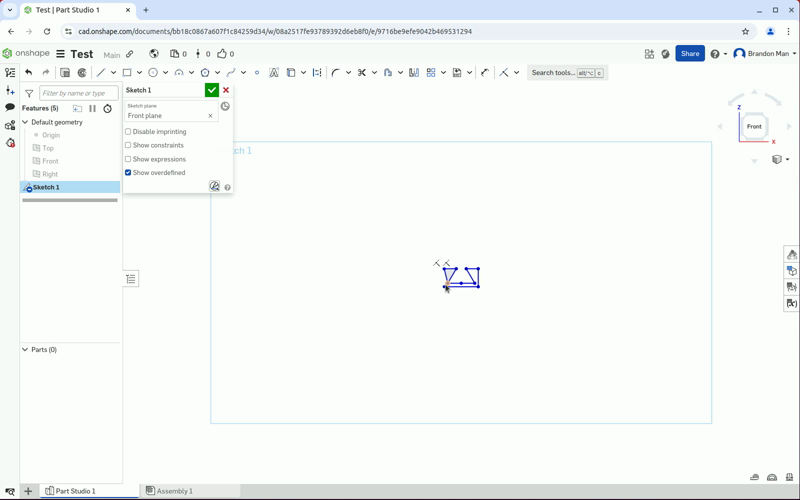
scroll(6)
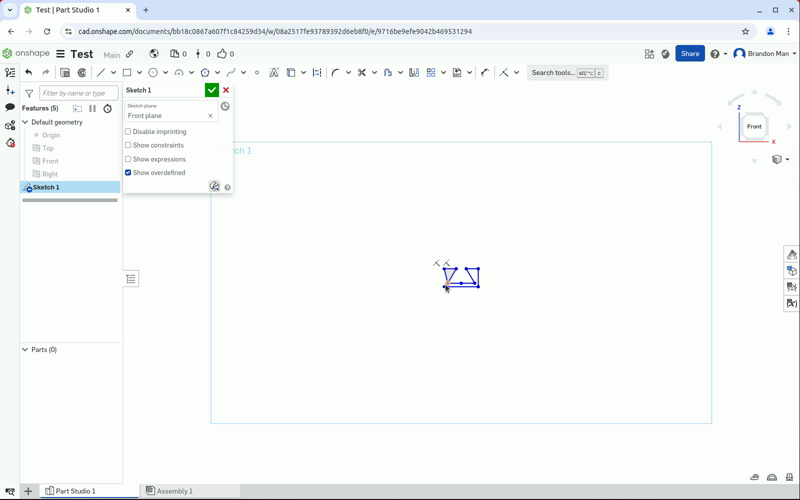
scroll(6)
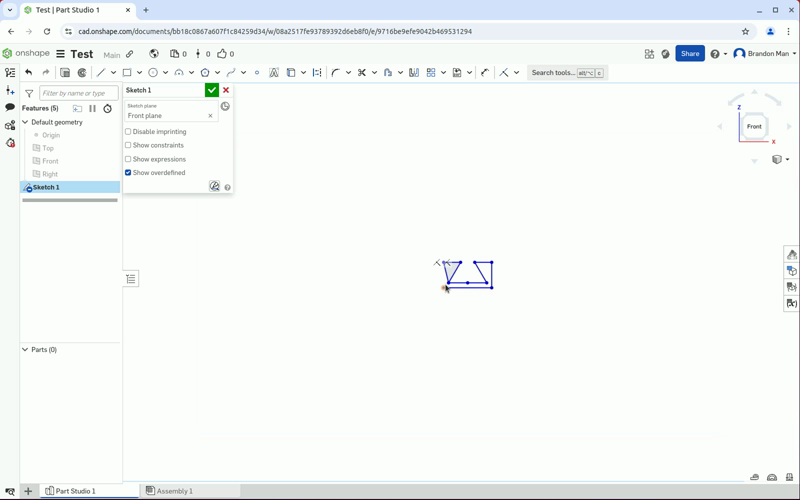
scroll(6)
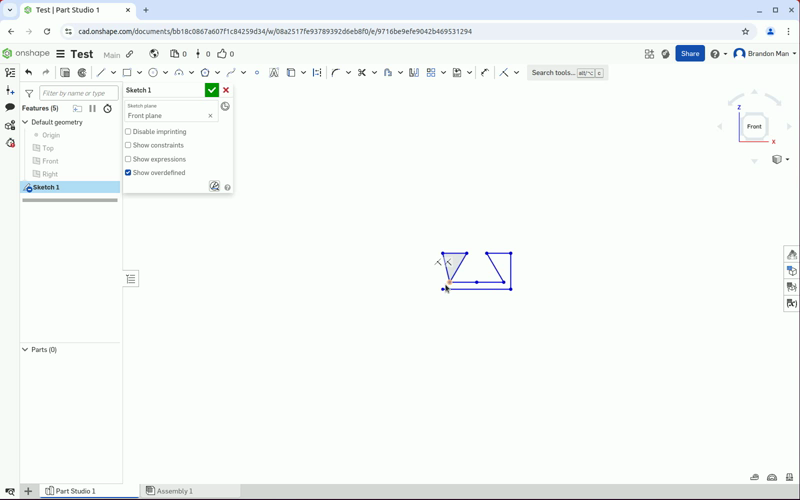
scroll(6)
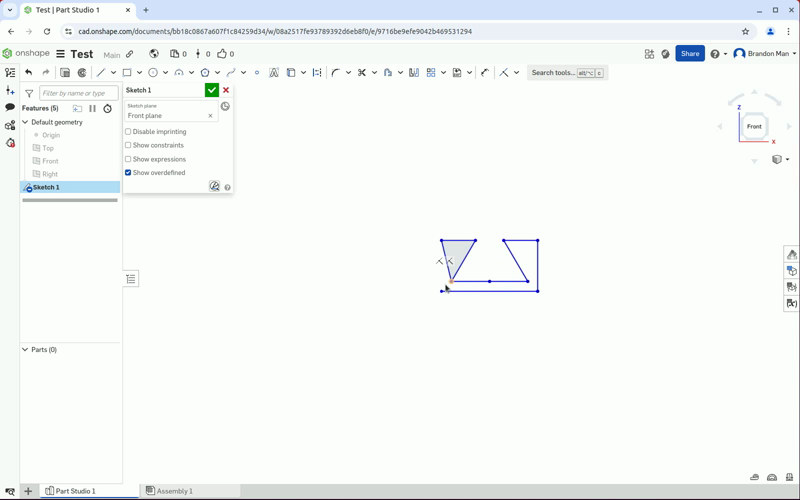
scroll(6)
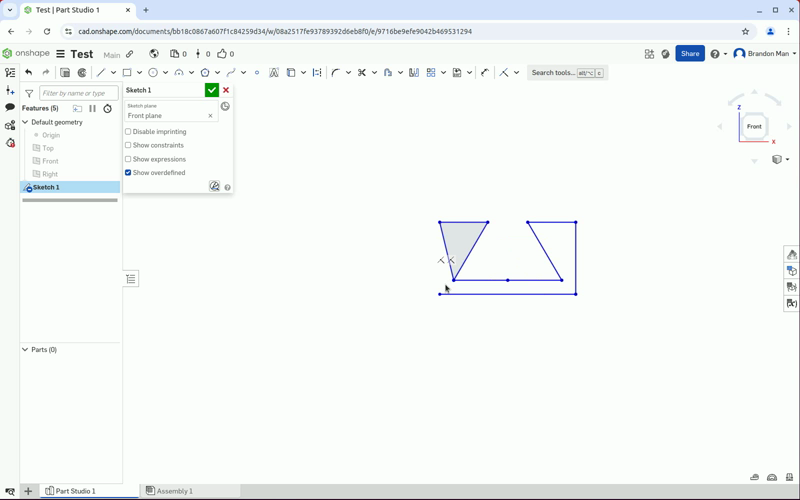
scroll(6)
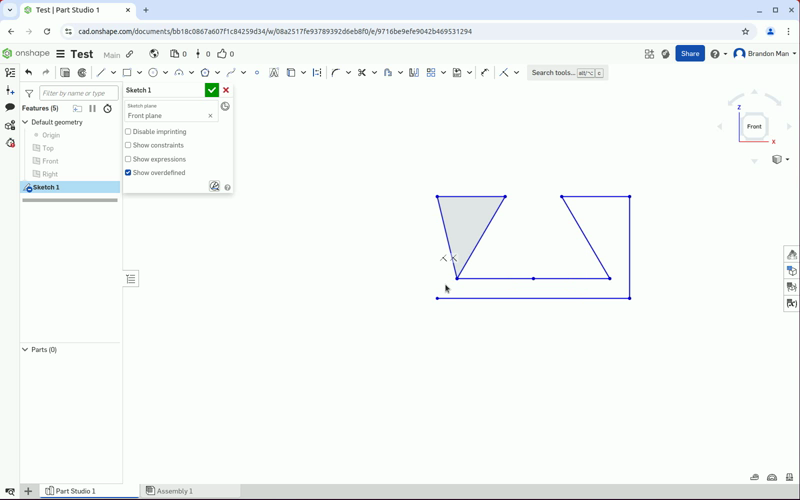
scroll(6)
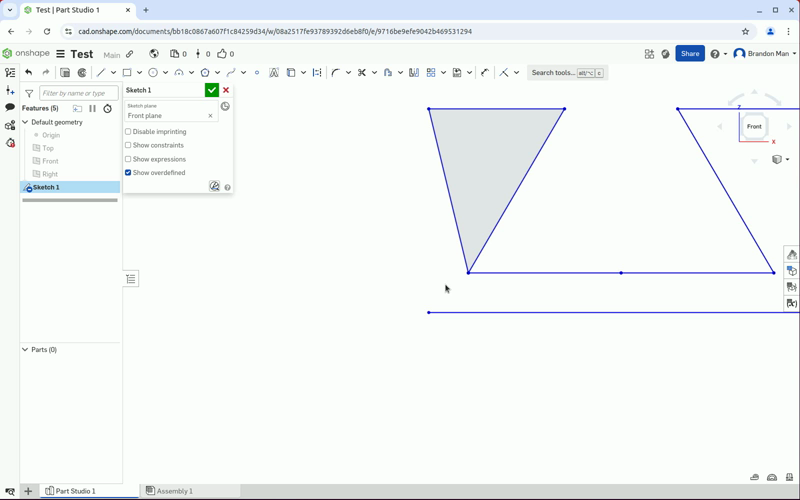
click(445, 284)
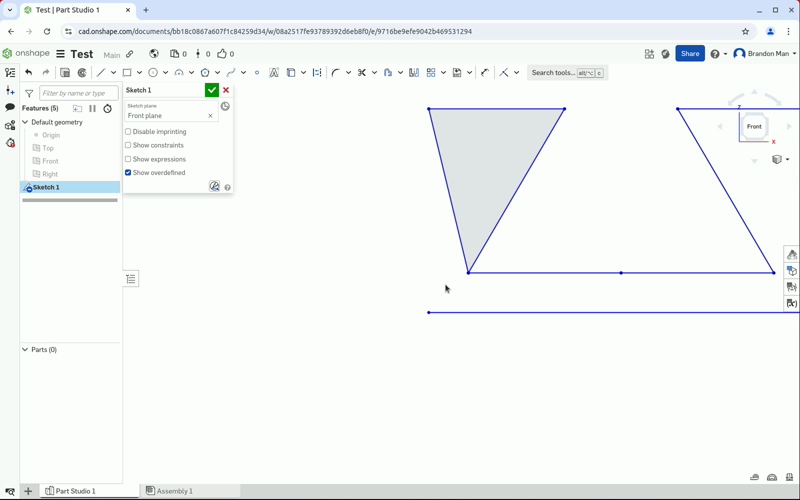
scroll(-6)
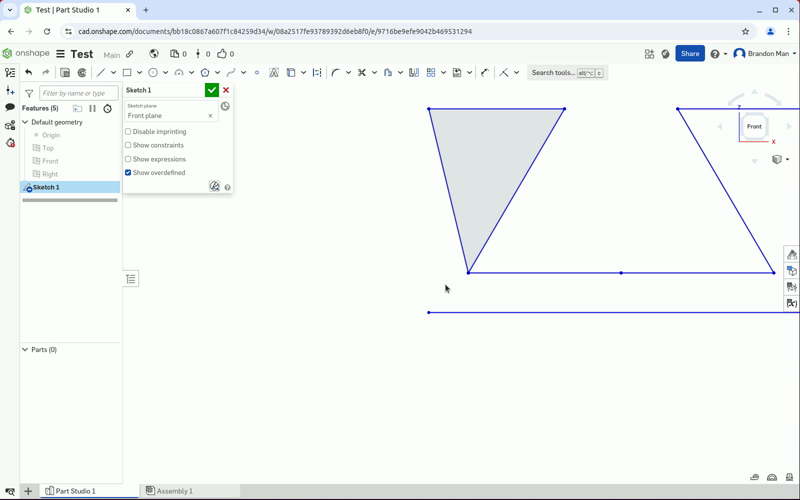
scroll(-6)
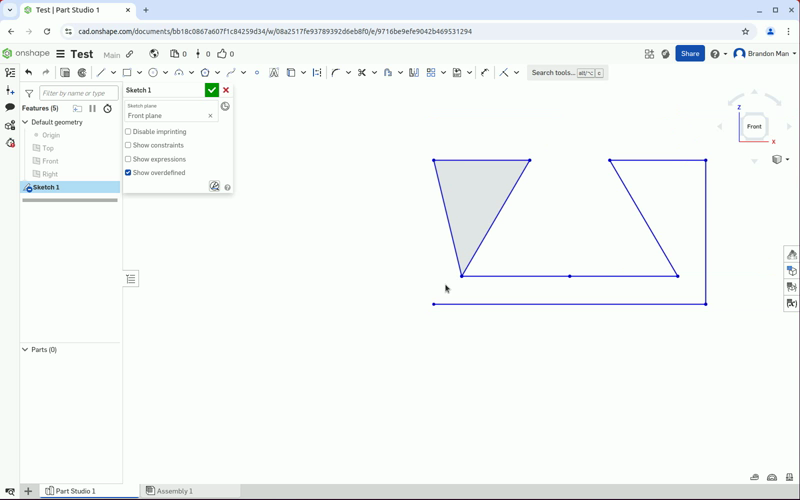
scroll(-6)
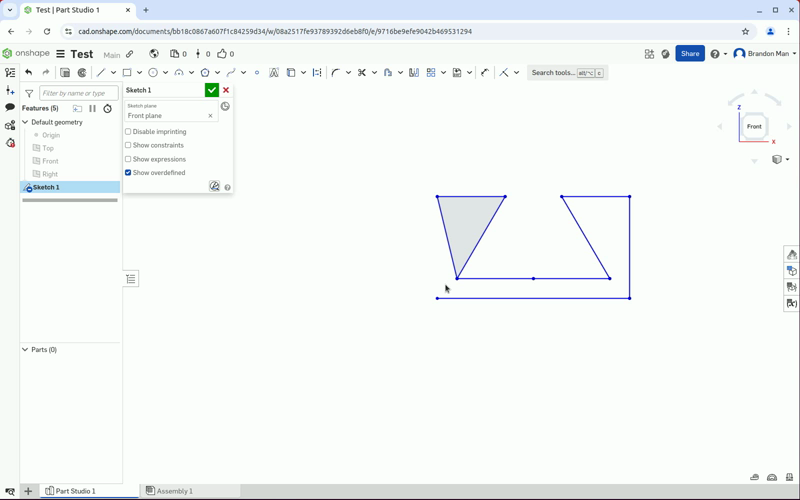
scroll(-6)
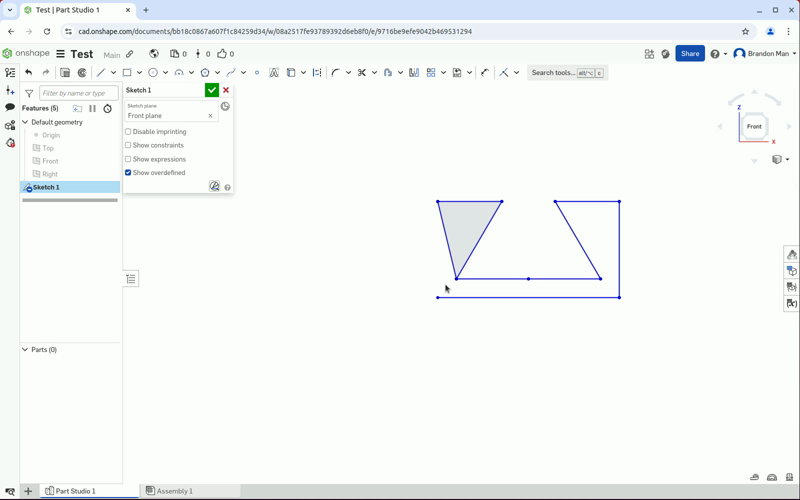
scroll(-6)
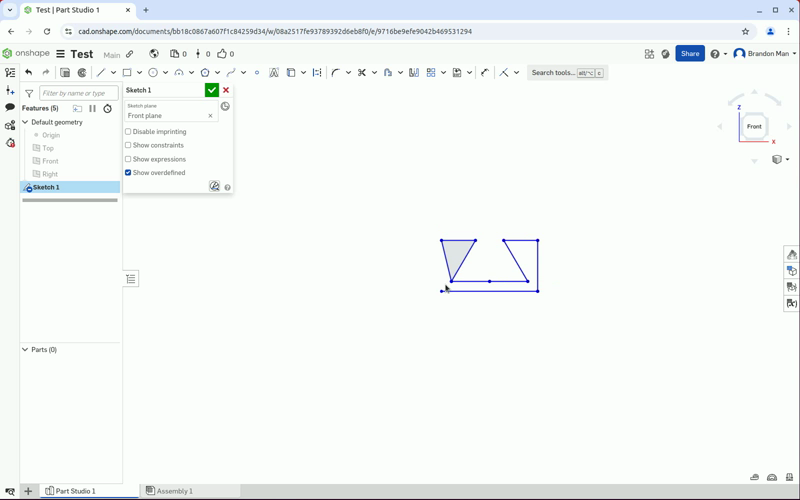
scroll(-6)
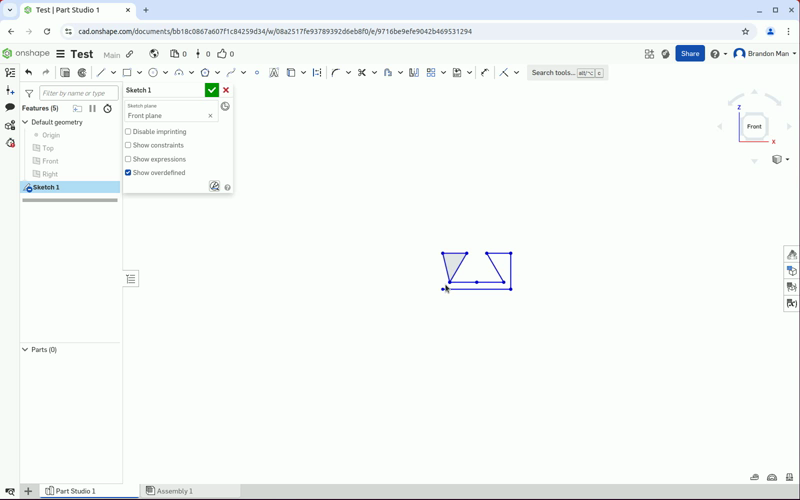
scroll(-6)
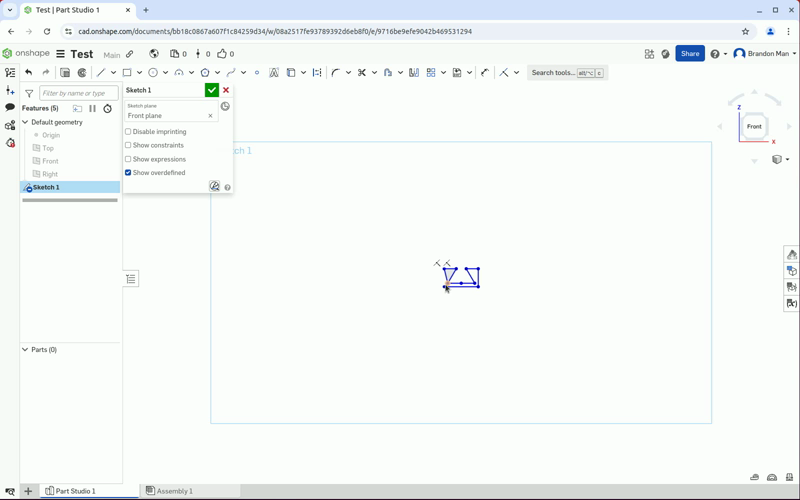
mouse_move(73, 352)
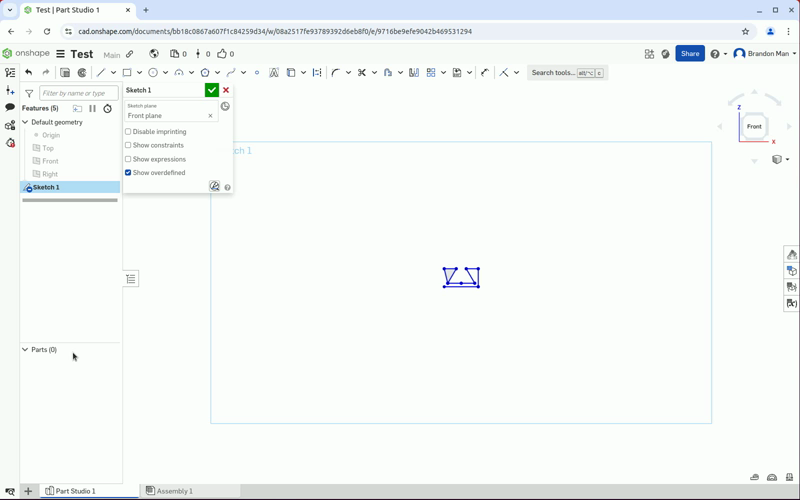
key(shift+y)
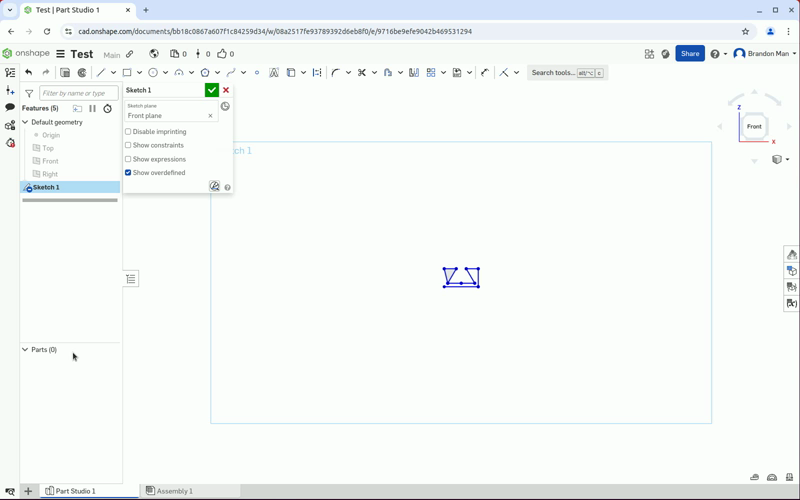
key(shift+e)
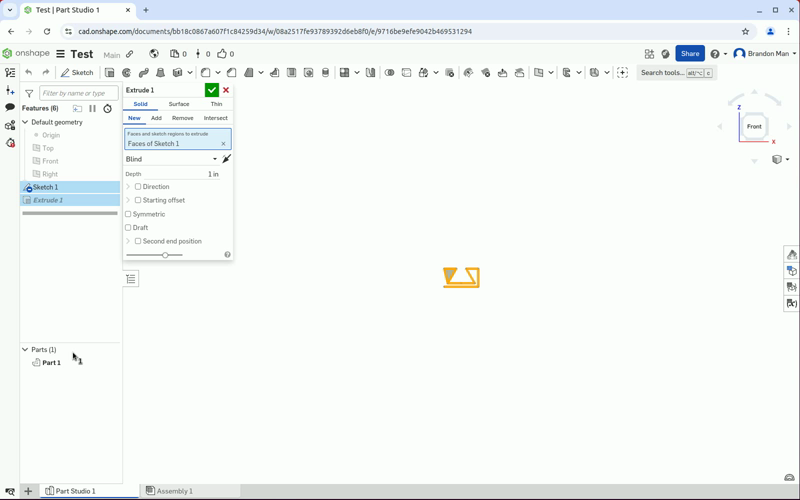
mouse_move(143, 106)
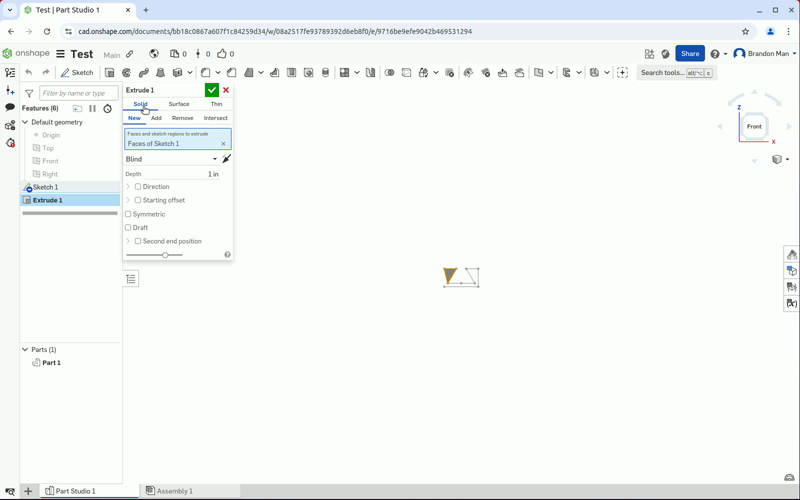
click(143, 106)
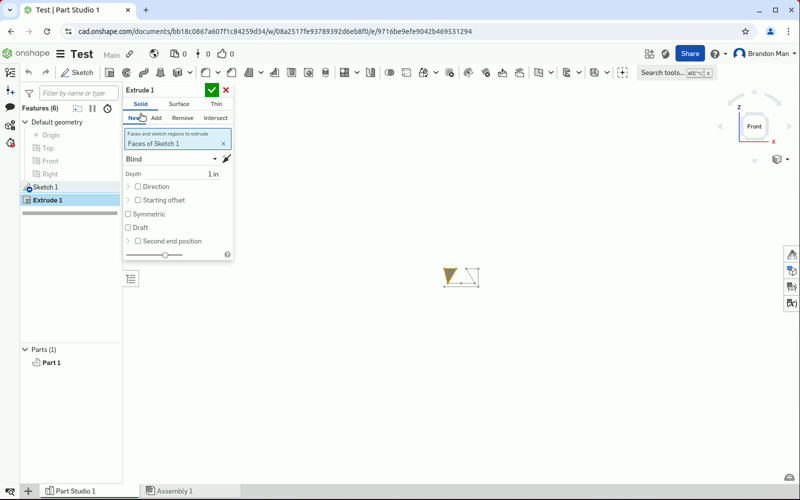
mouse_move(137, 120)
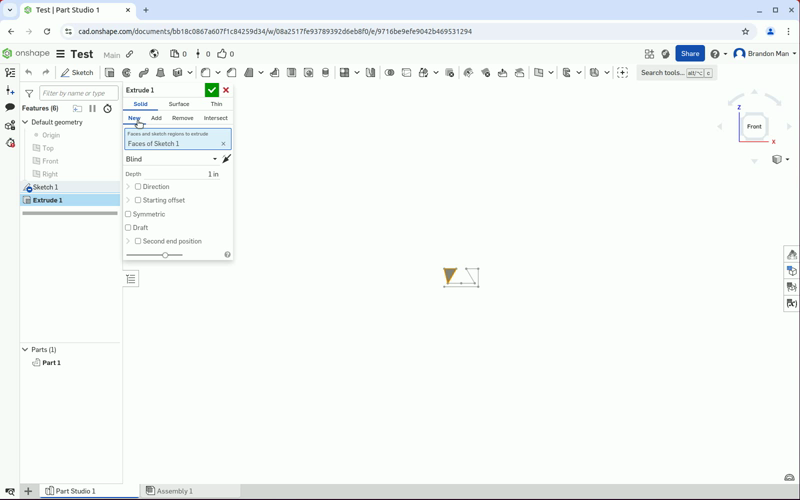
click(137, 120)
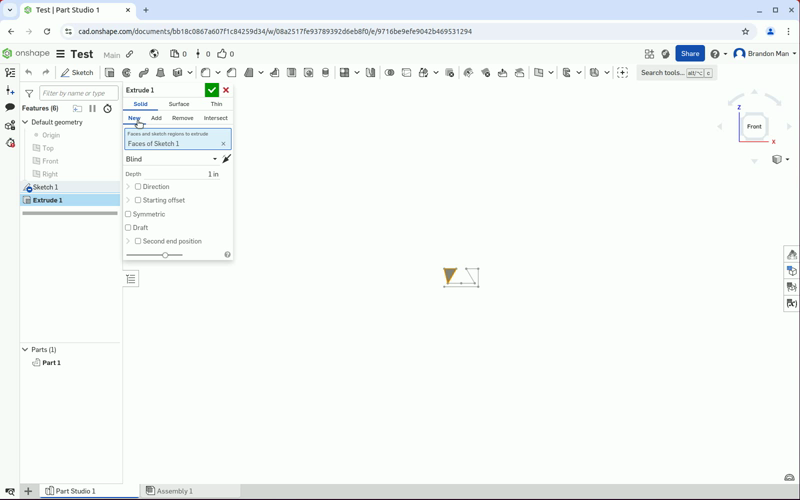
key(tab, 4)
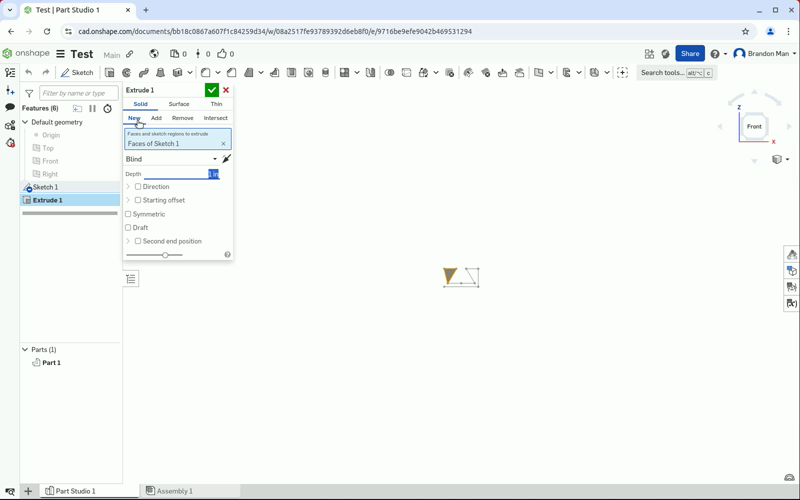
text(12.758)
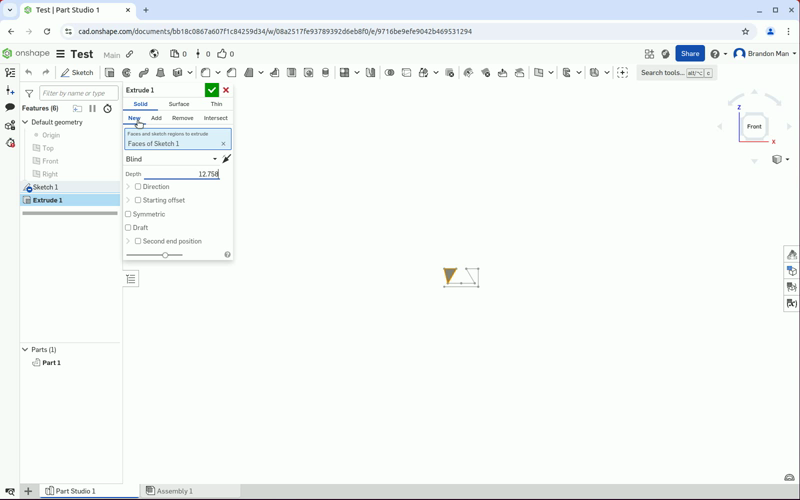
key(enter)
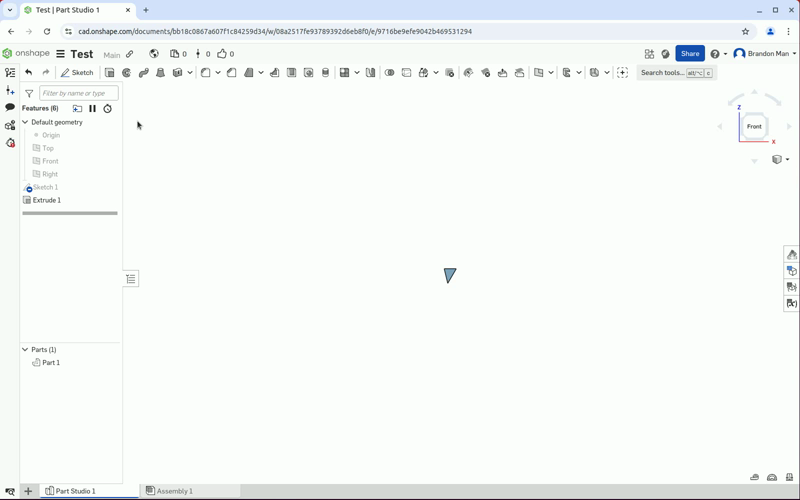
key(shift+h)
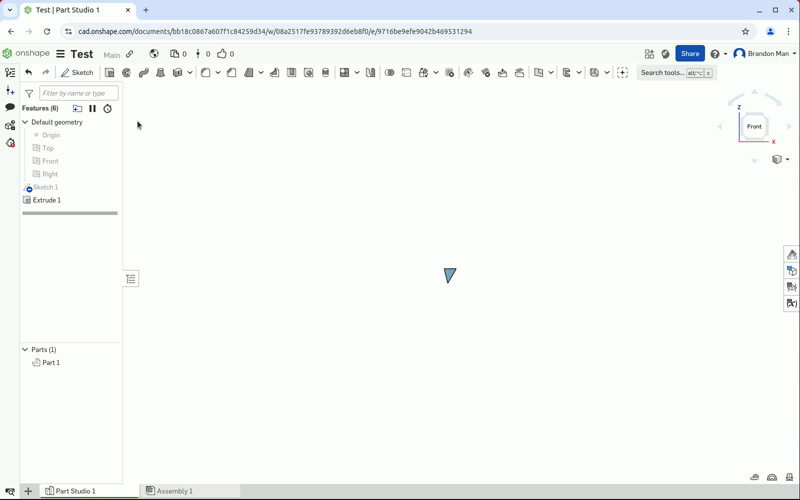
key(shift+h)
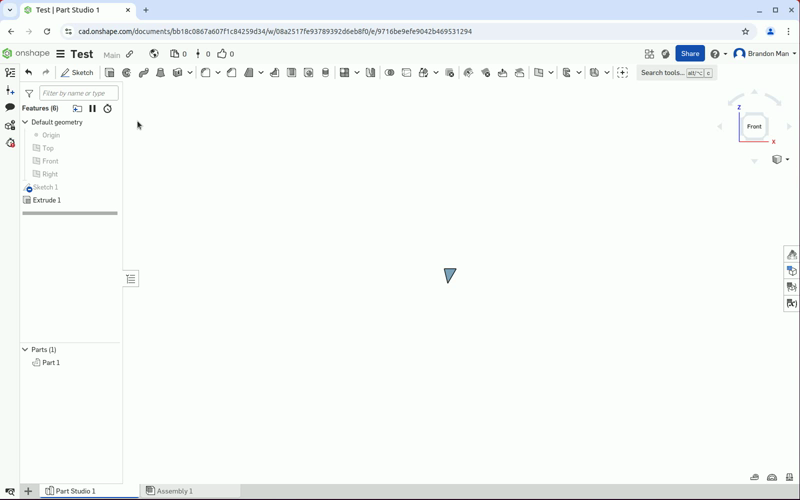
mouse_move(73, 189)
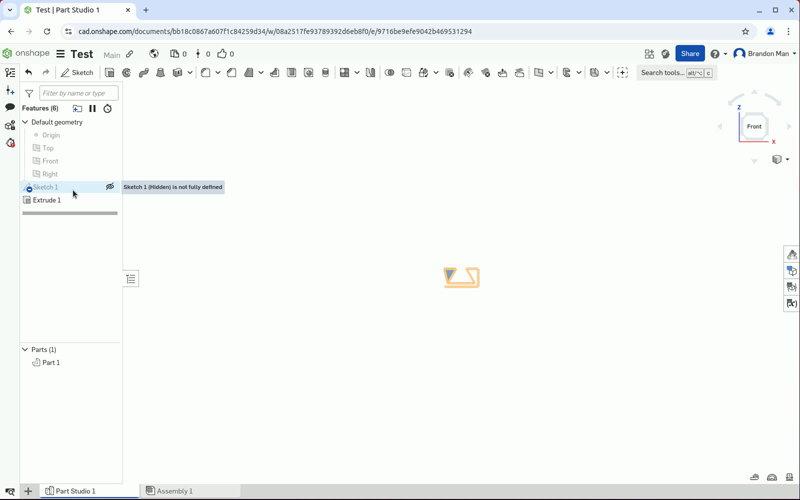
click(73, 189)
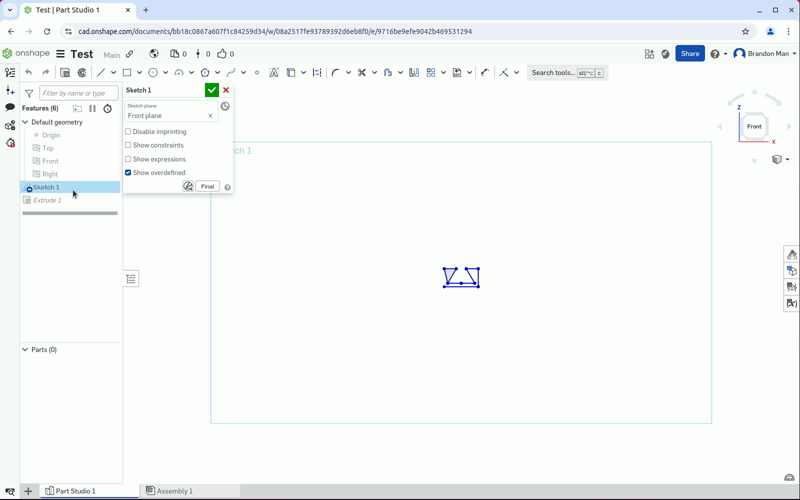
mouse_move(229, 92)
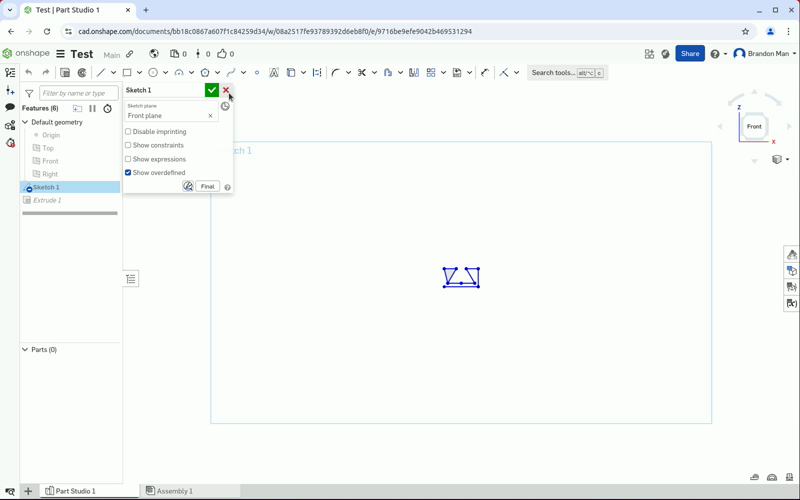
click(229, 92)
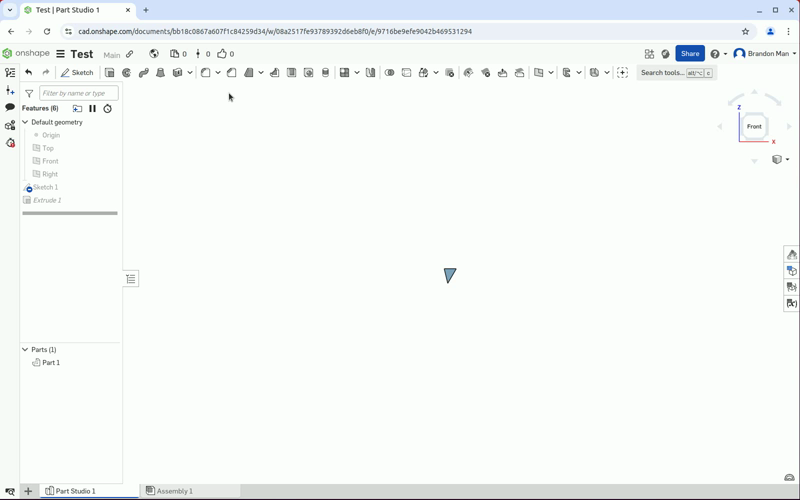
mouse_move(541, 75)
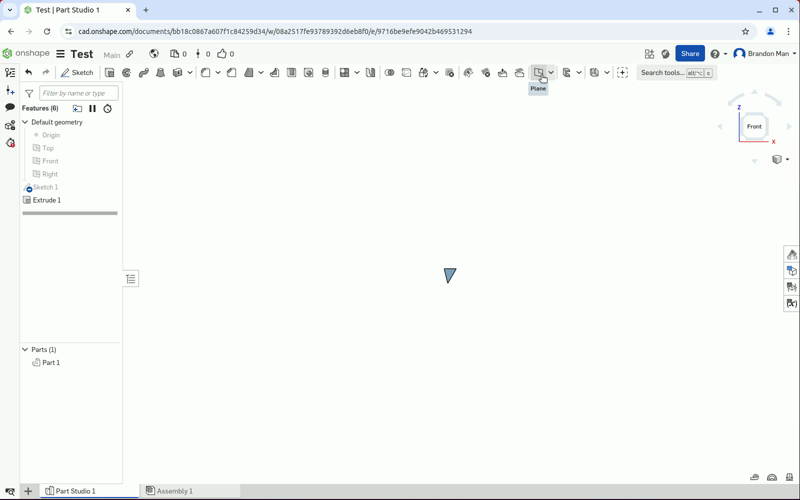
click(541, 75)
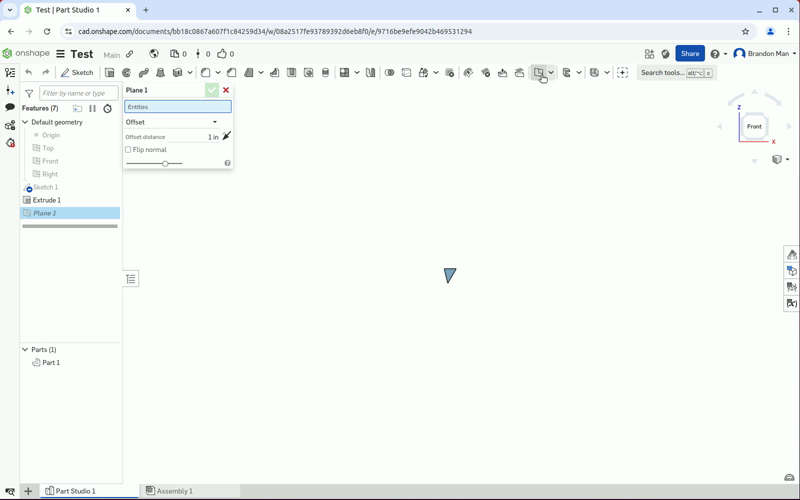
mouse_move(73, 163)
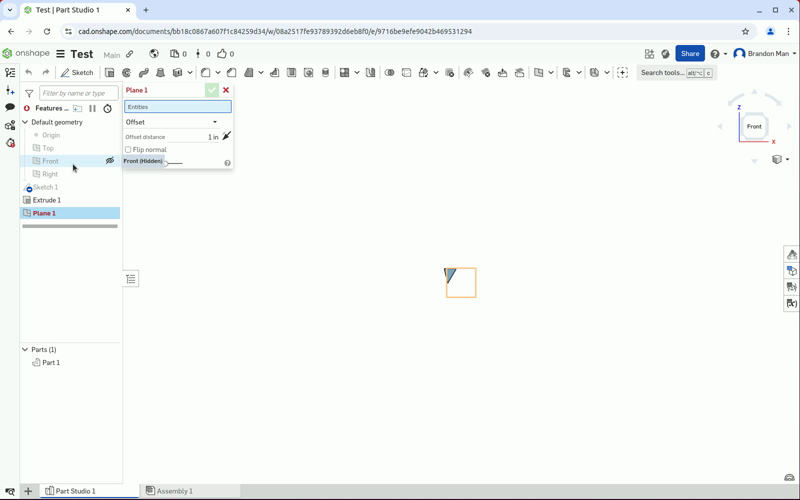
click(73, 163)
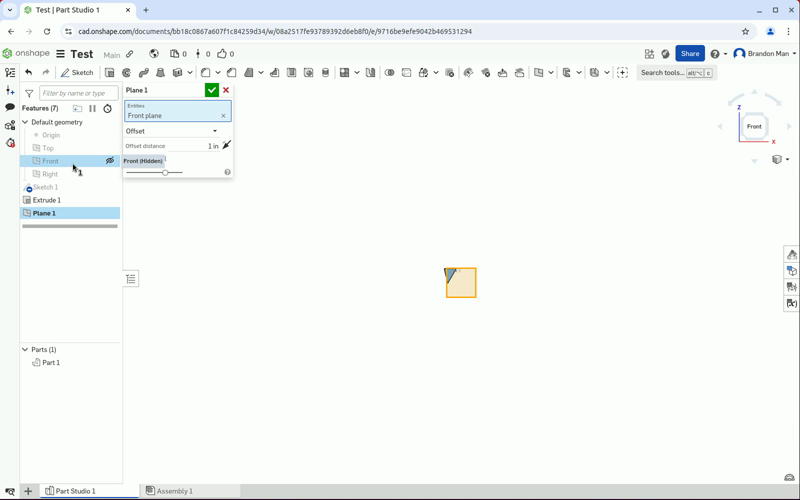
key(tab, 2)
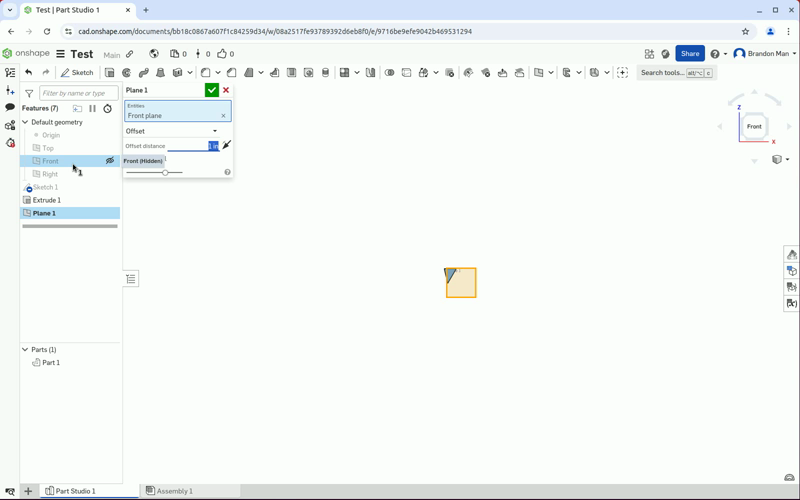
text(12.756)
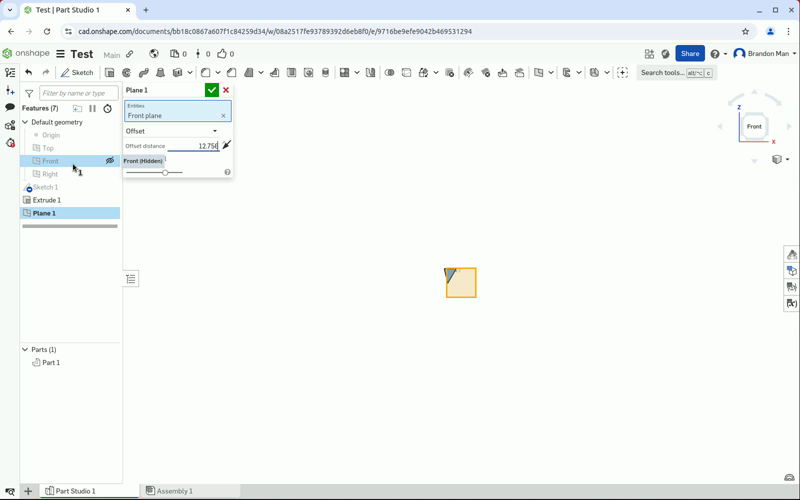
key(enter, 2)
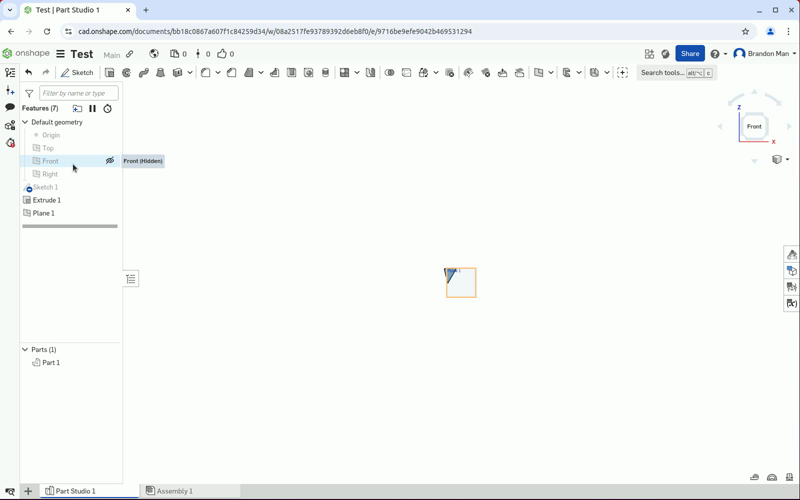
key(shift+s)
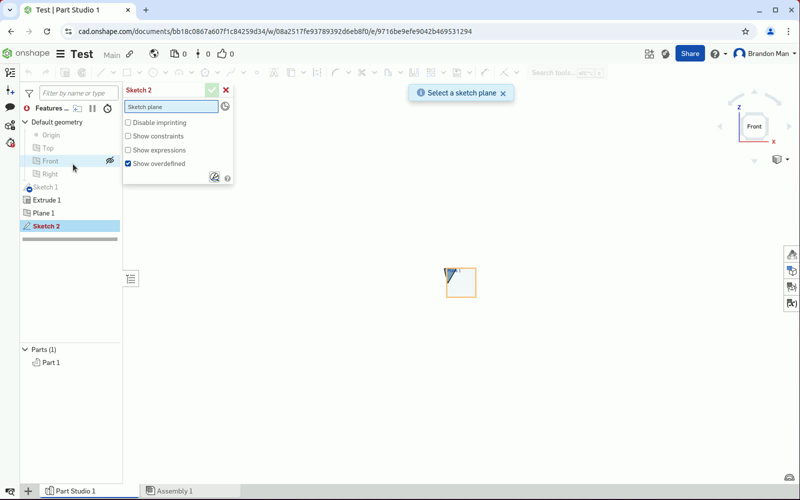
mouse_move(73, 215)
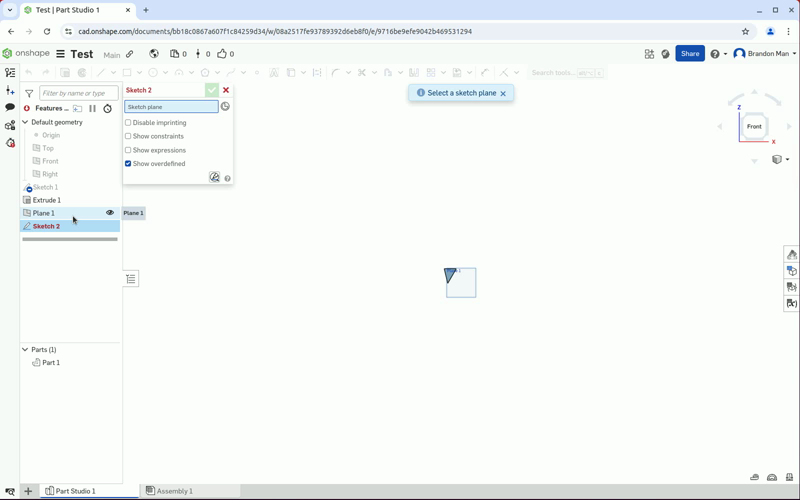
click(73, 215)
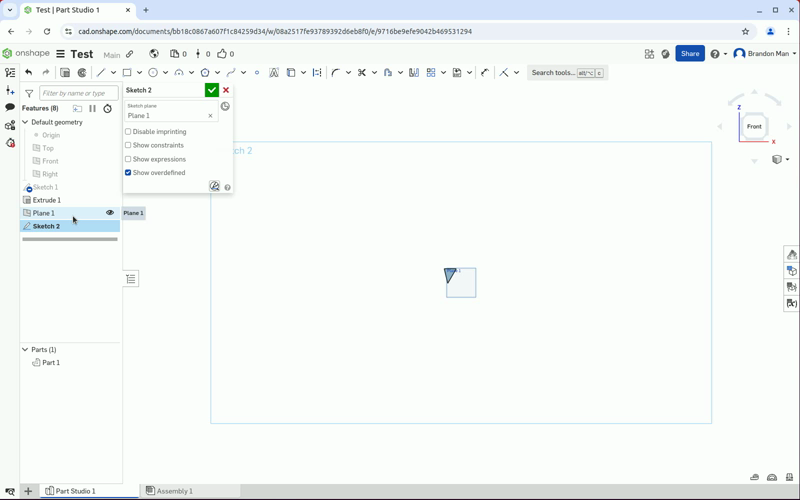
mouse_move(73, 352)
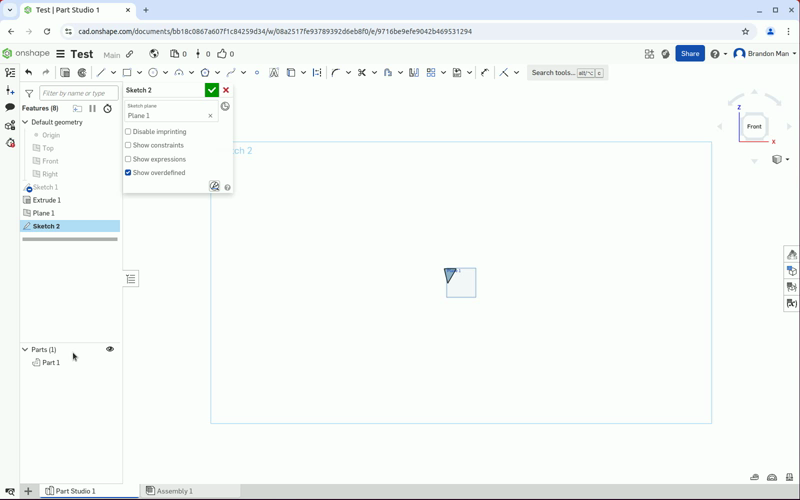
key(y)
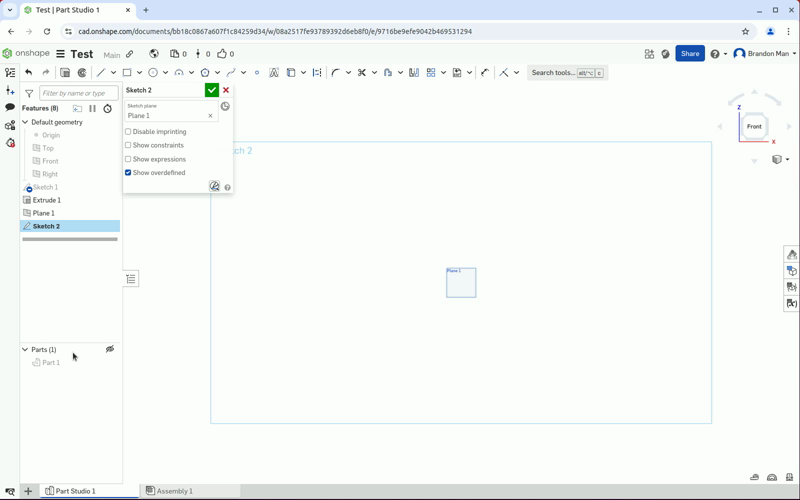
key(l)
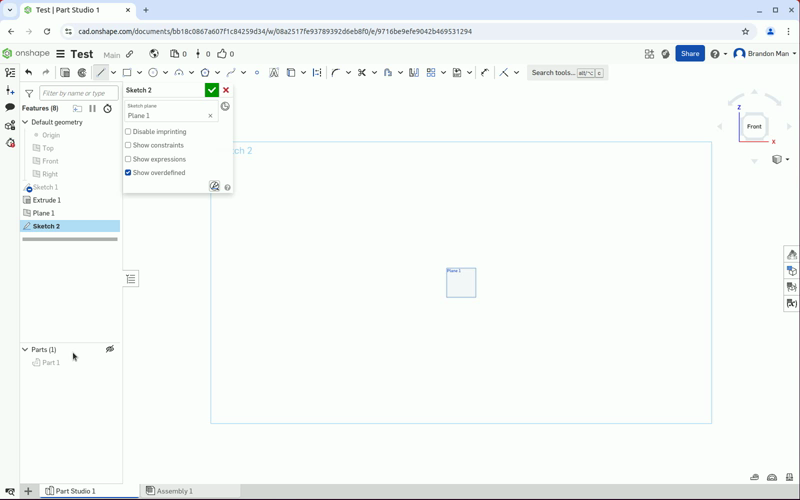
key_down(shift)
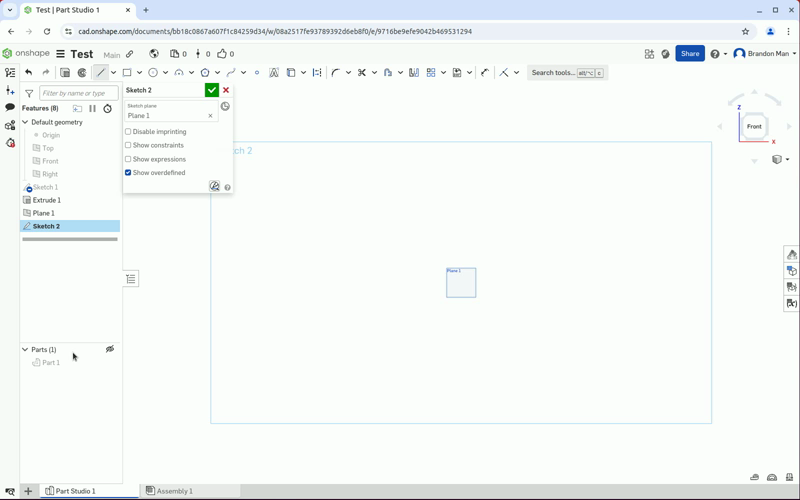
mouse_move(444, 286)
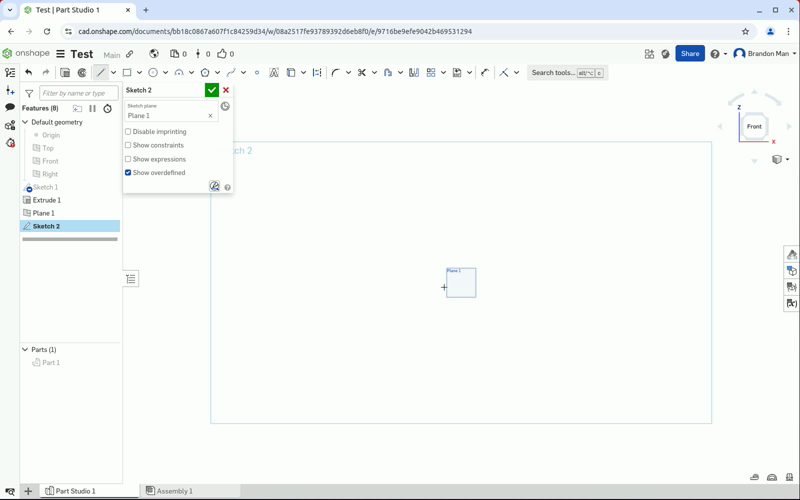
click(444, 286)
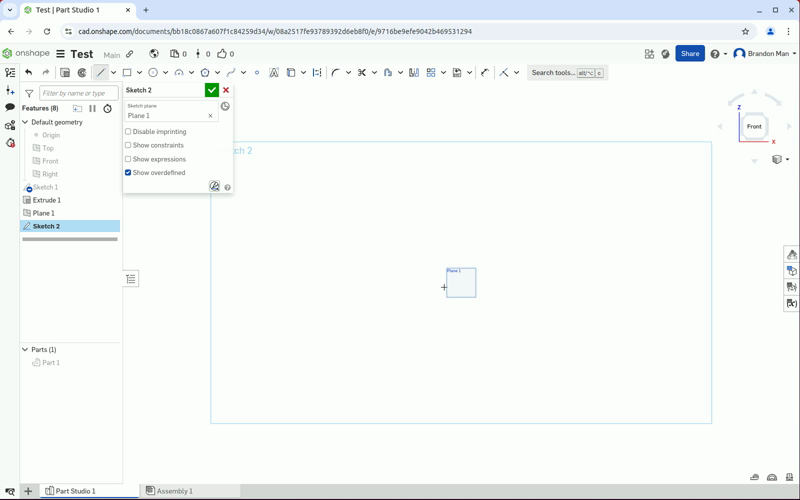
key_up(shift)
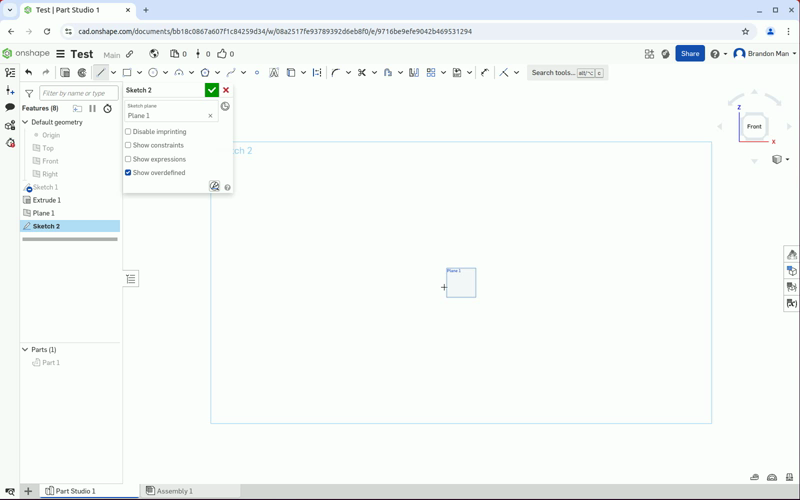
key_down(shift)
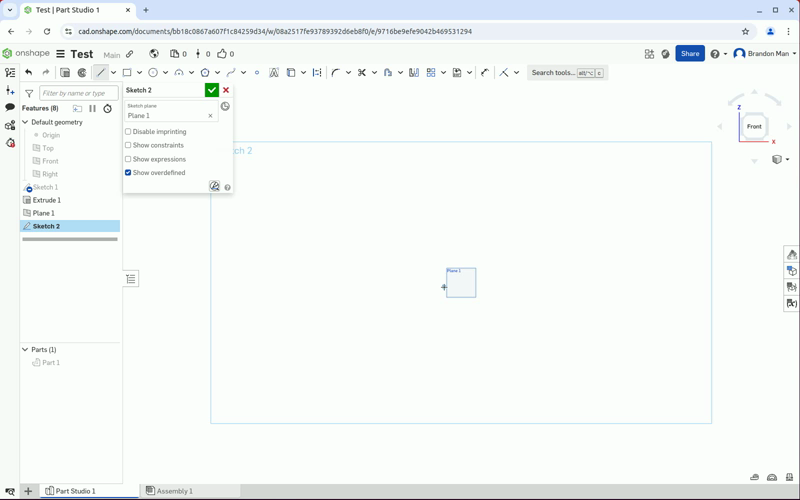
mouse_move(474, 286)
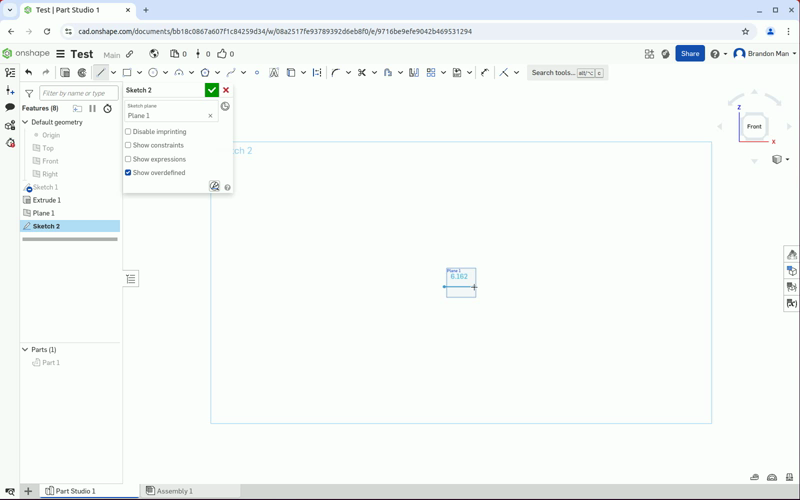
mouse_move(478, 286)
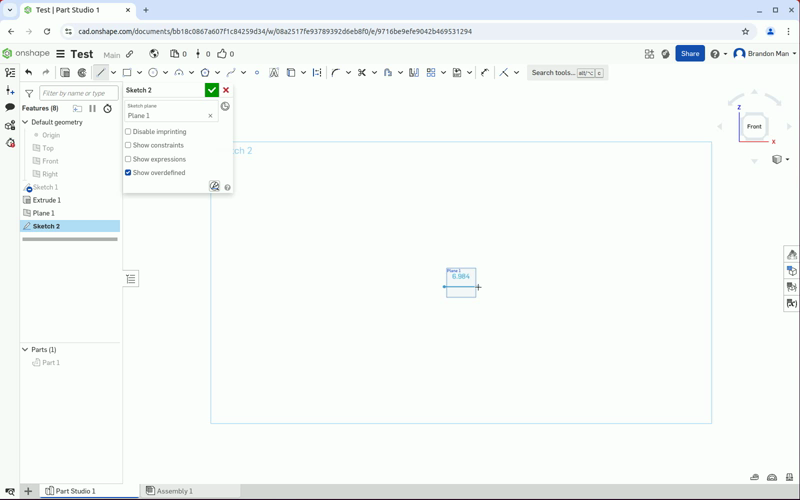
click(478, 286)
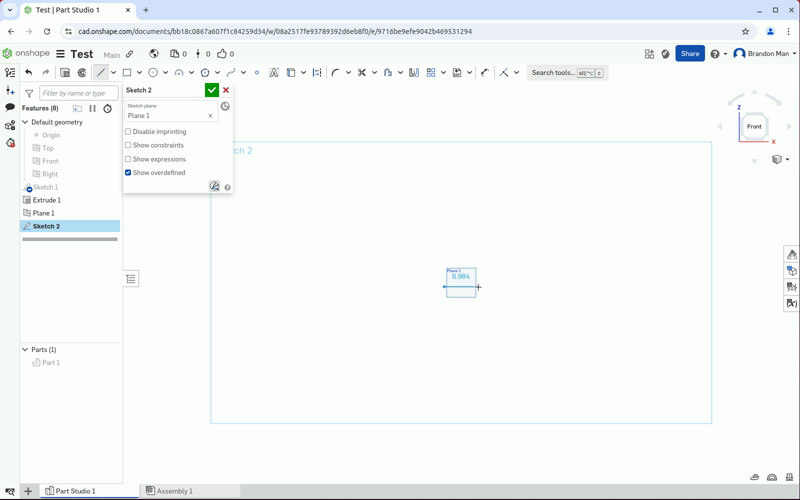
key_up(shift)
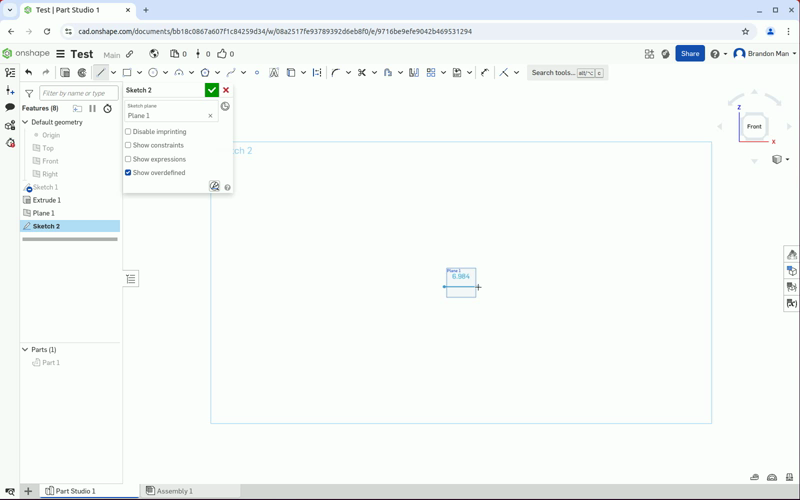
key_down(shift)
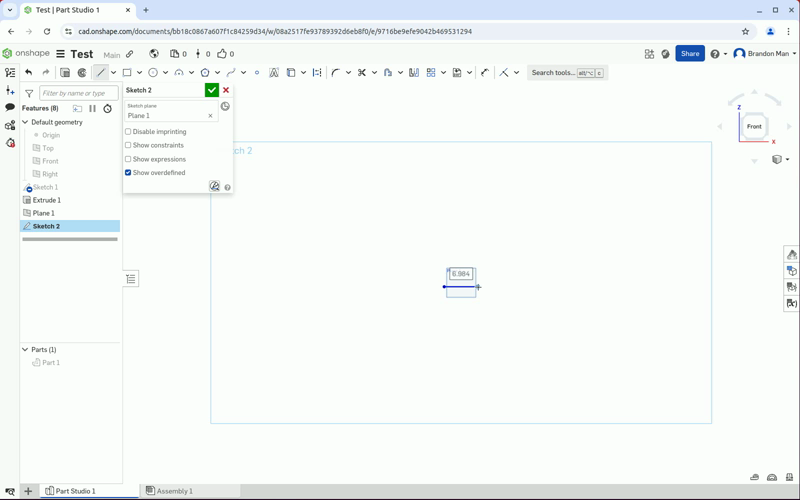
mouse_move(508, 286)
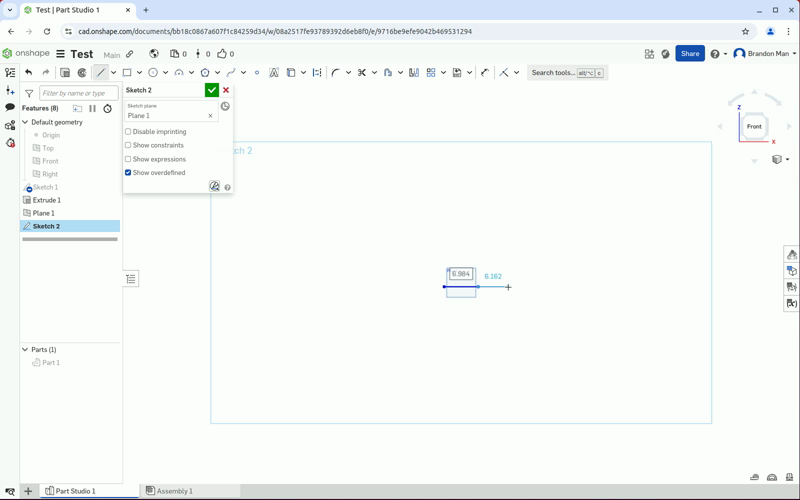
mouse_move(478, 268)
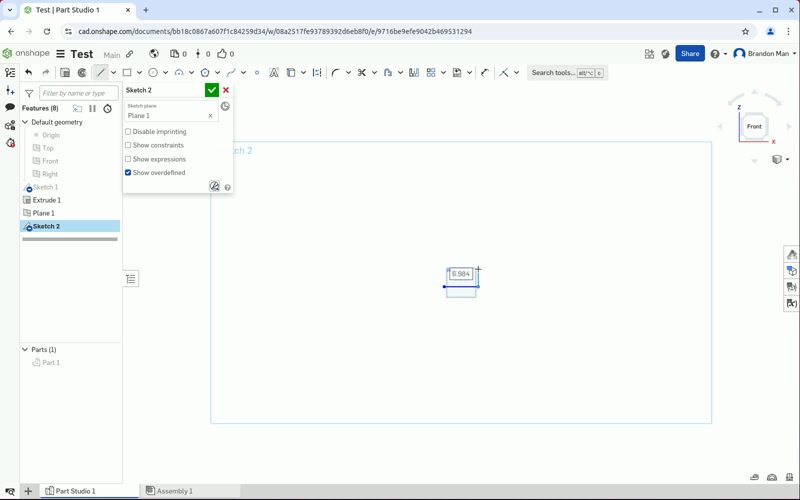
click(478, 268)
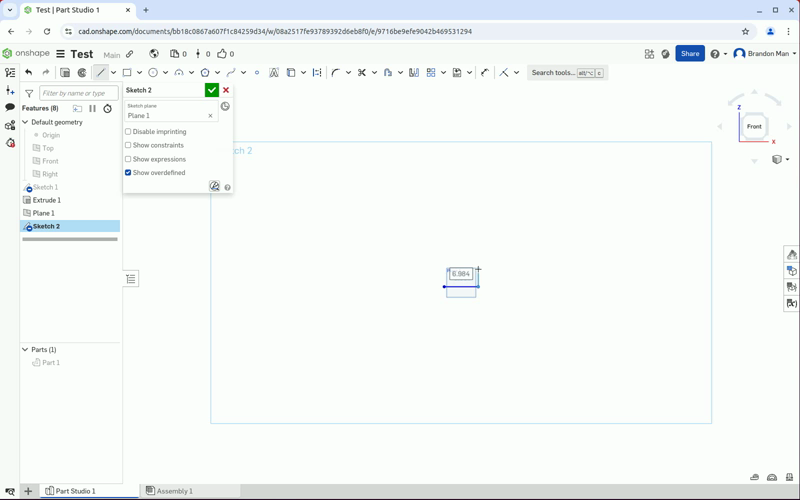
key_up(shift)
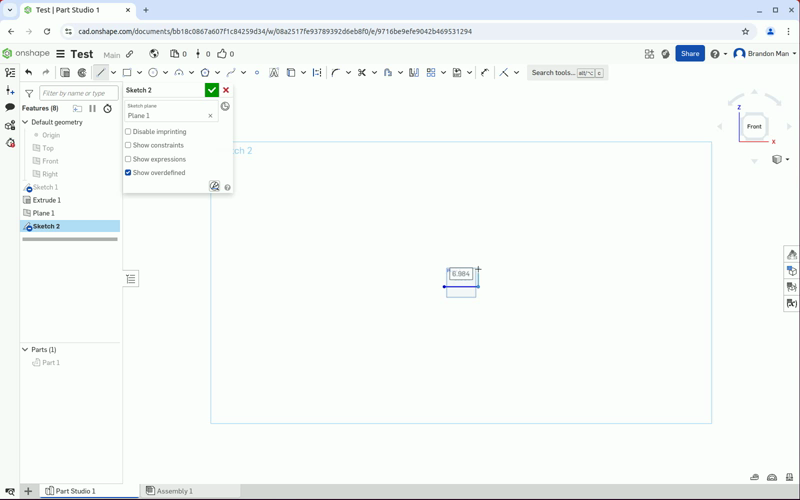
key_down(shift)
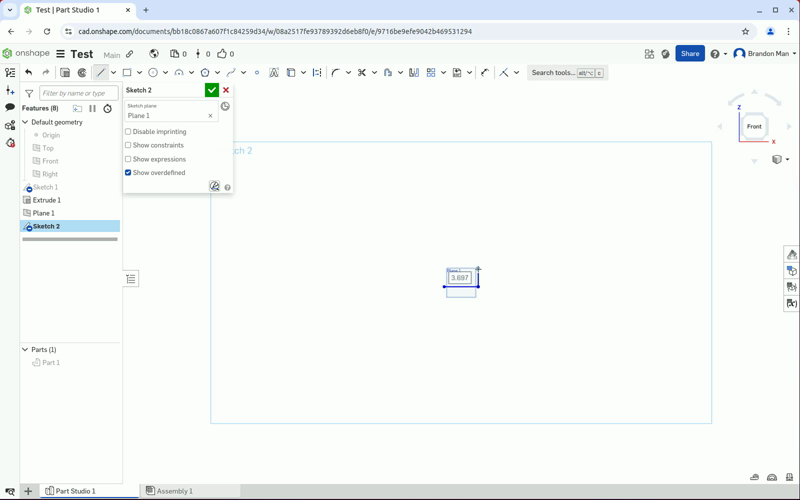
mouse_move(508, 268)
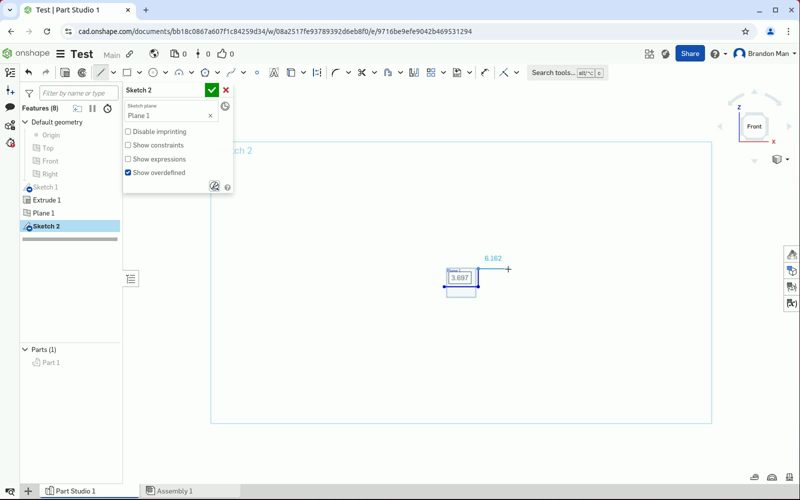
mouse_move(466, 268)
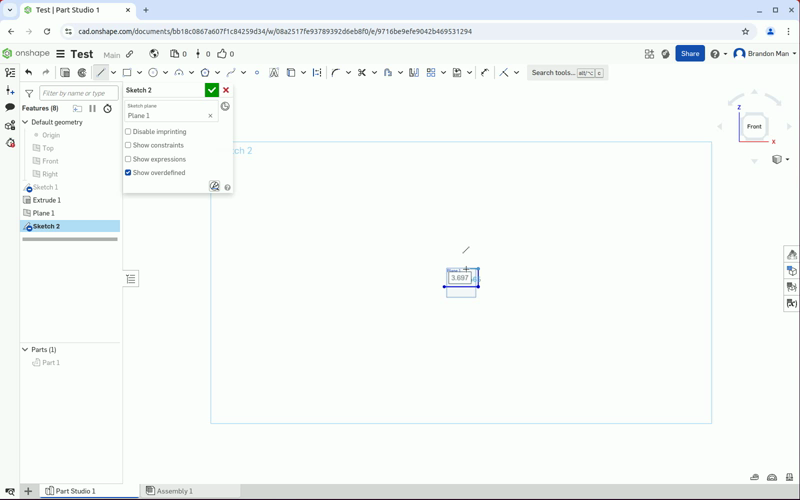
click(466, 268)
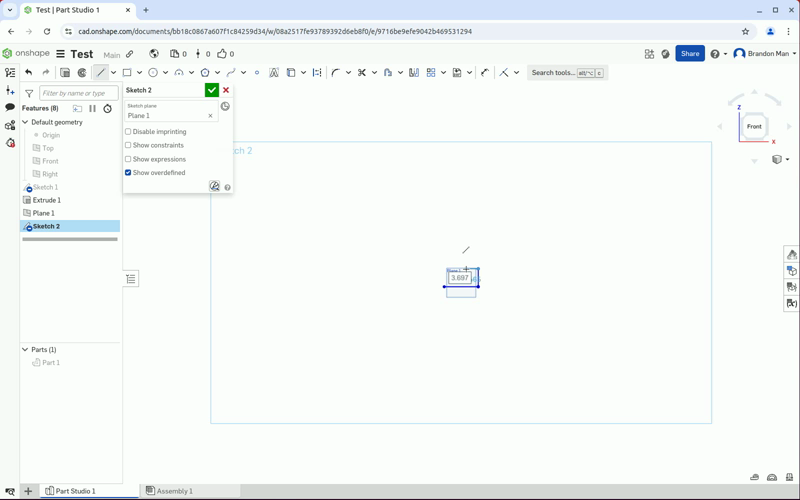
key_up(shift)
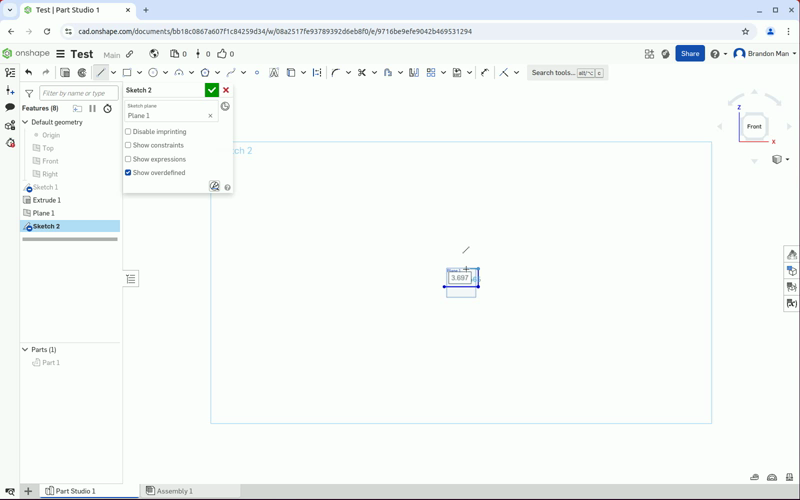
key_down(shift)
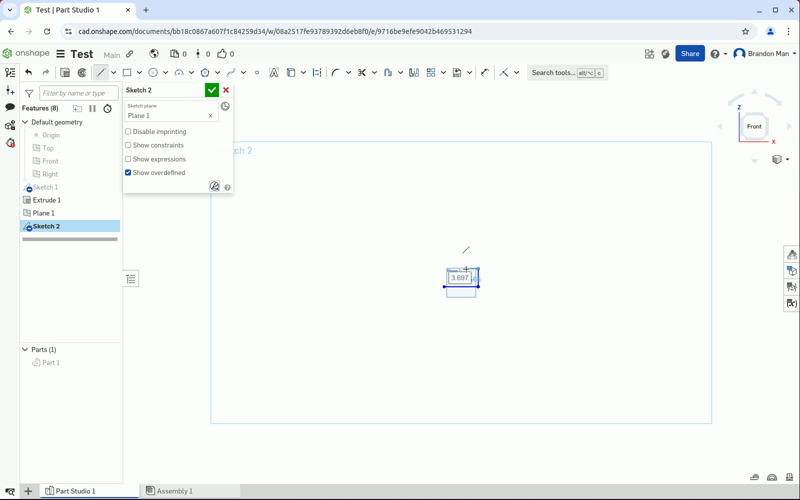
mouse_move(496, 268)
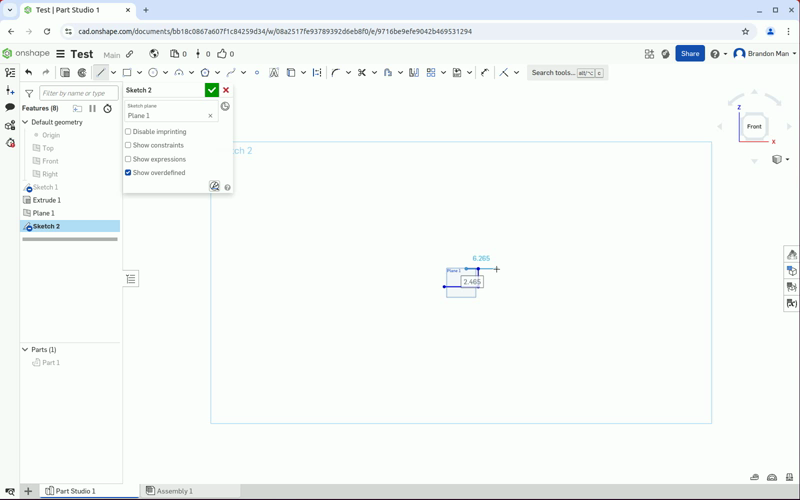
mouse_move(474, 283)
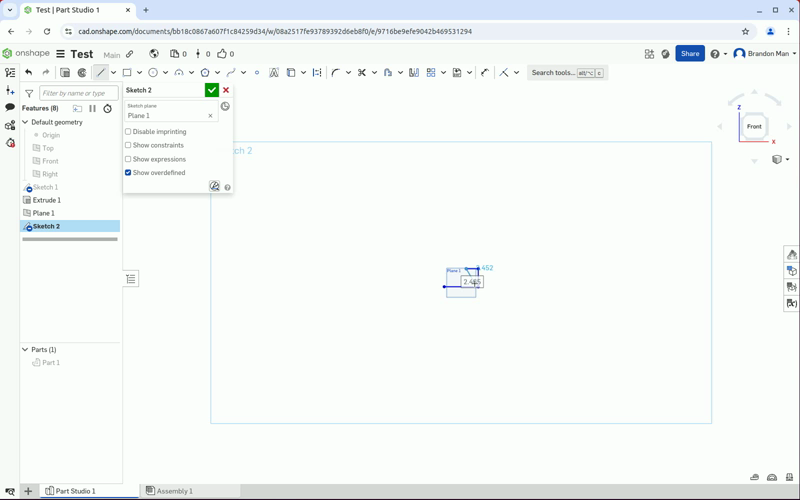
click(474, 283)
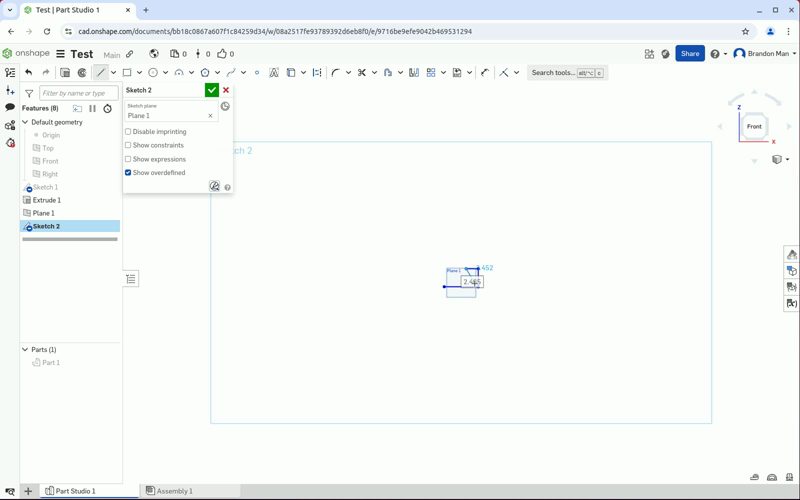
key_up(shift)
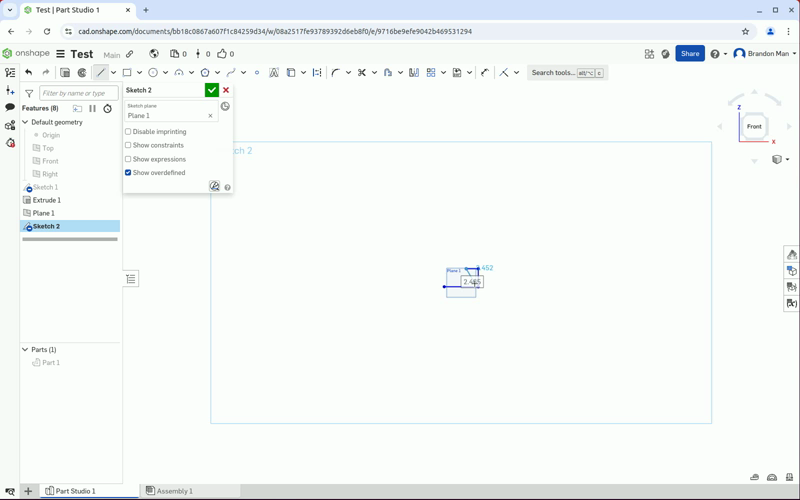
key_down(shift)
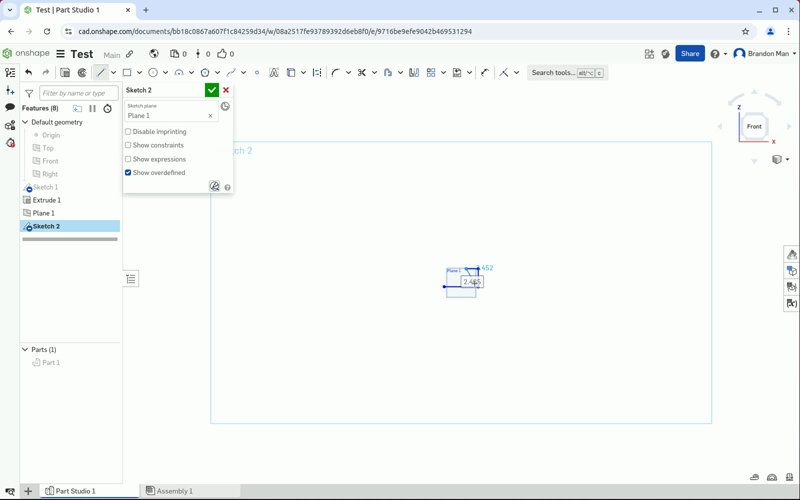
mouse_move(504, 283)
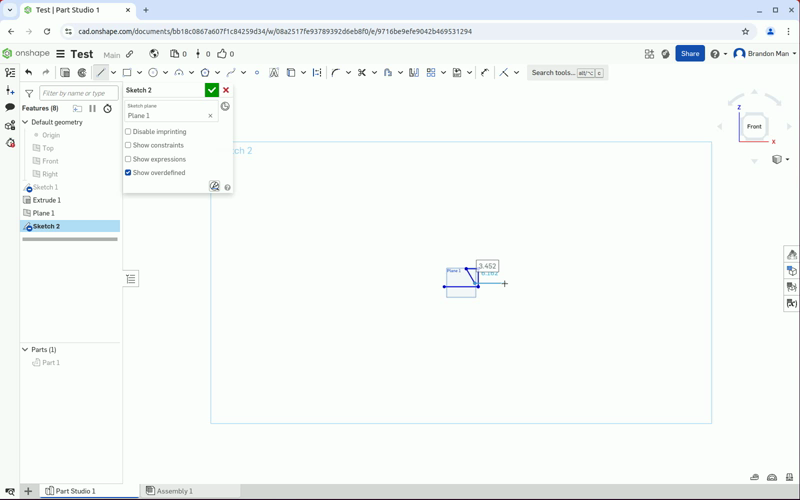
mouse_move(447, 283)
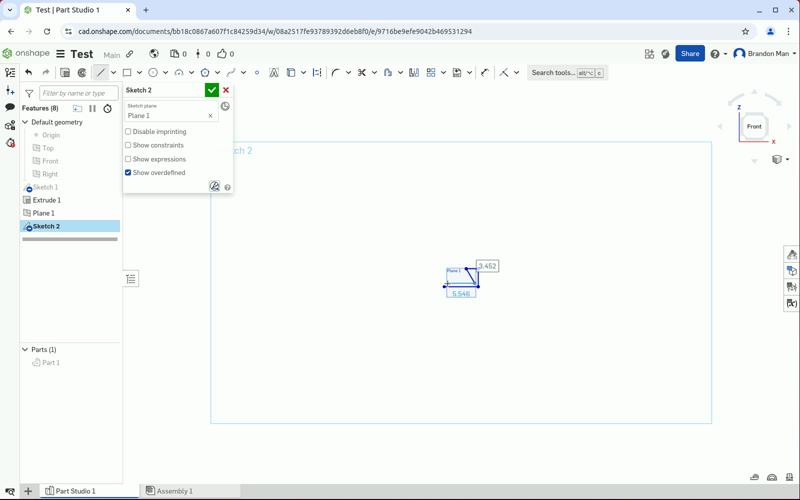
click(447, 283)
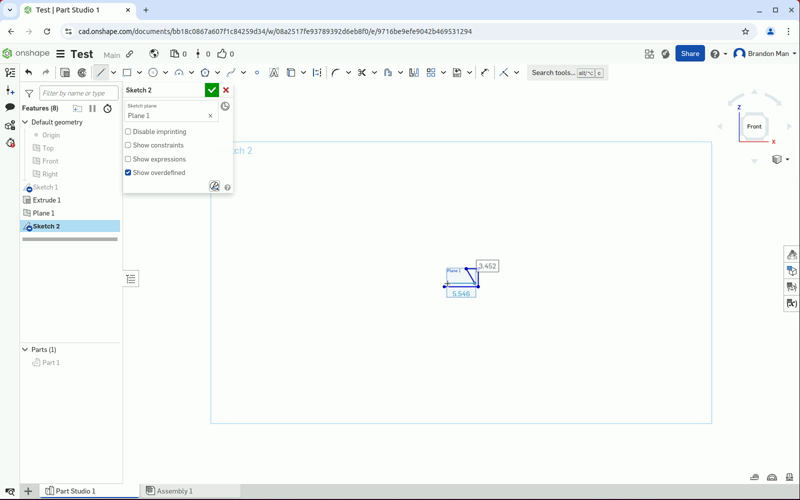
key_up(shift)
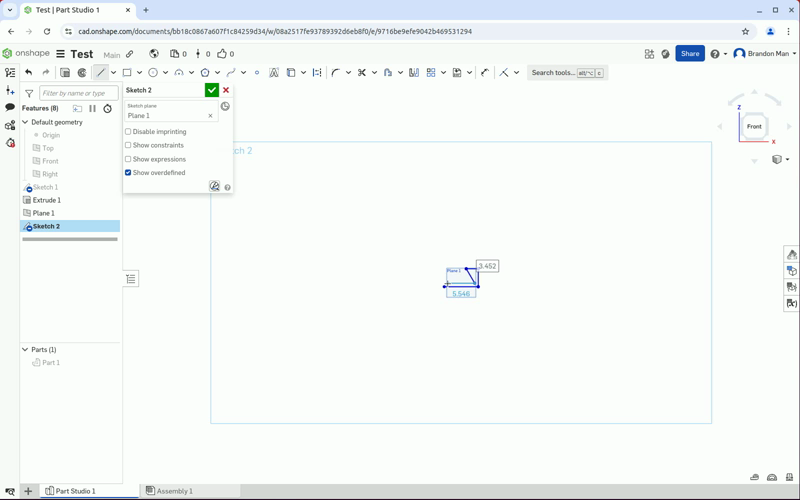
key_down(shift)
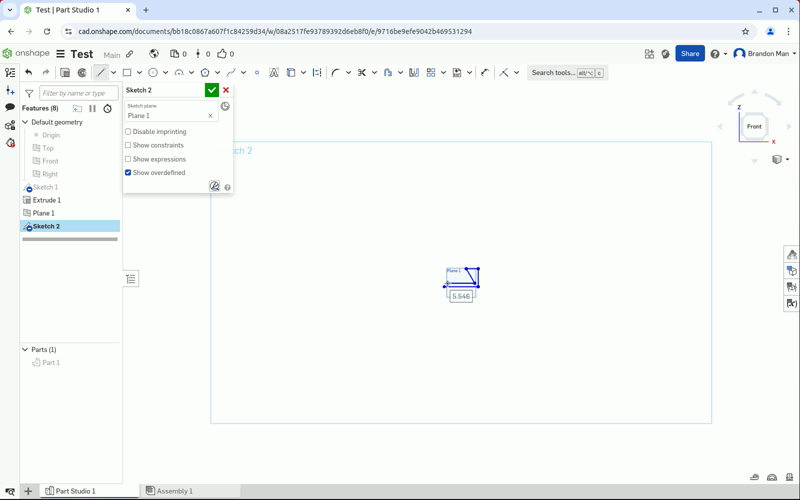
mouse_move(477, 283)
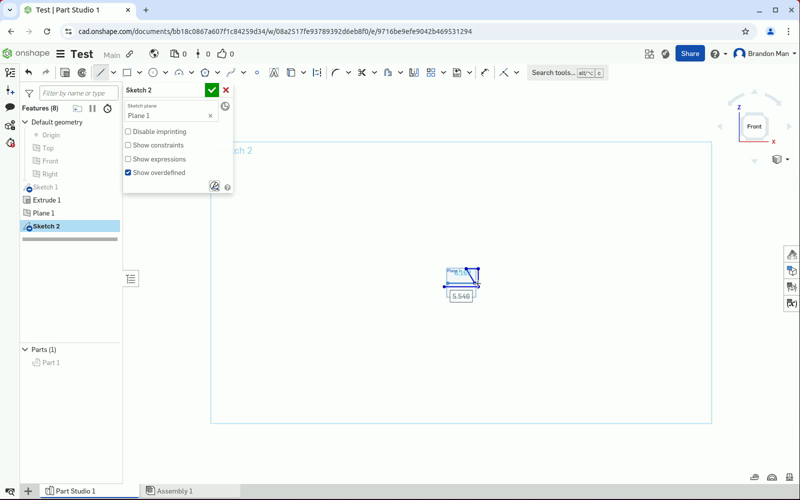
mouse_move(456, 268)
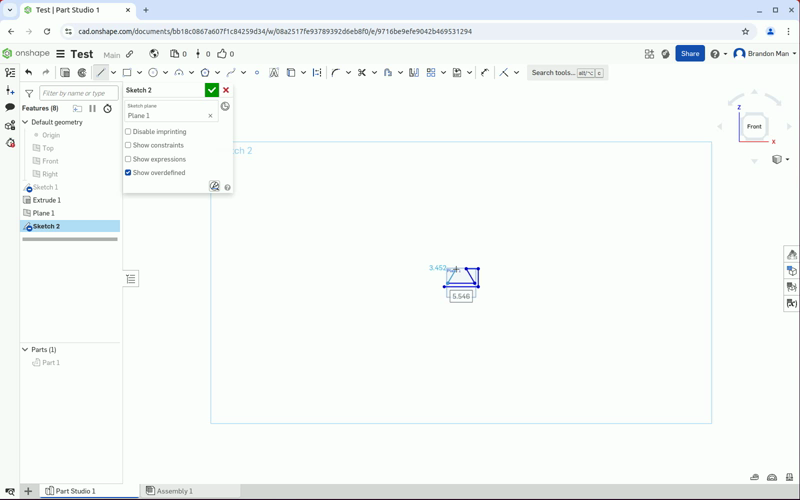
click(456, 268)
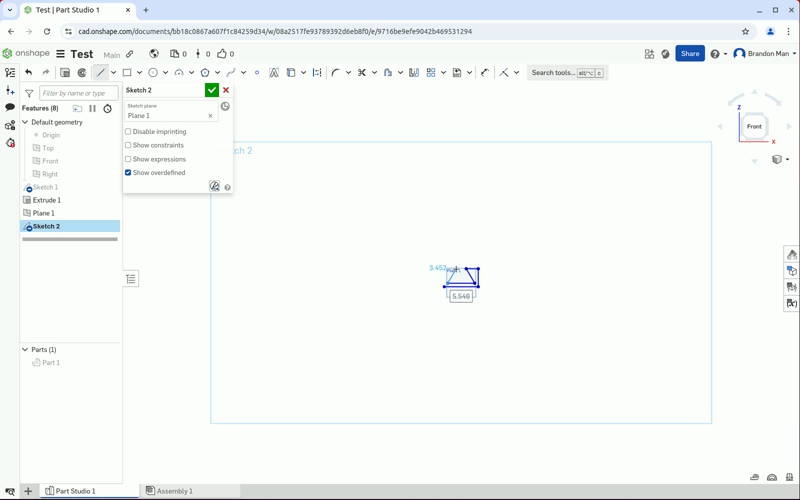
key_up(shift)
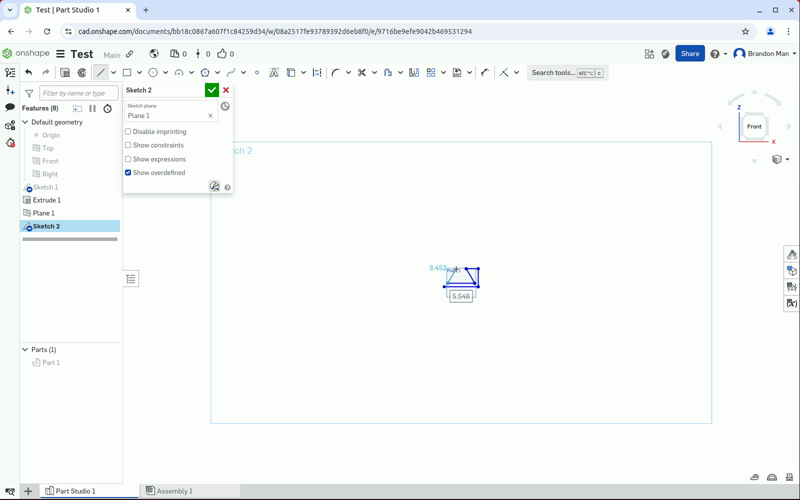
key_down(shift)
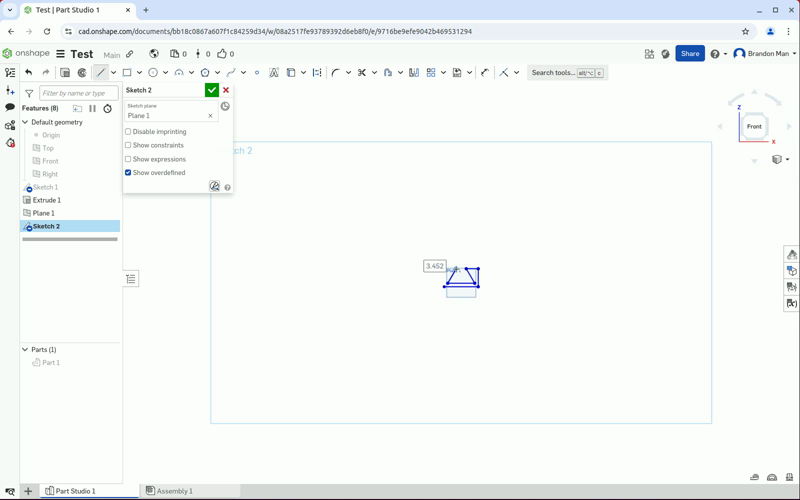
mouse_move(486, 268)
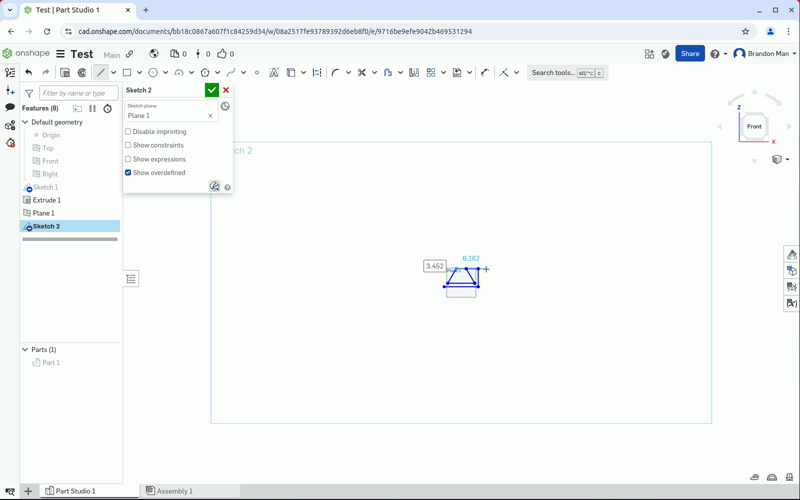
mouse_move(444, 268)
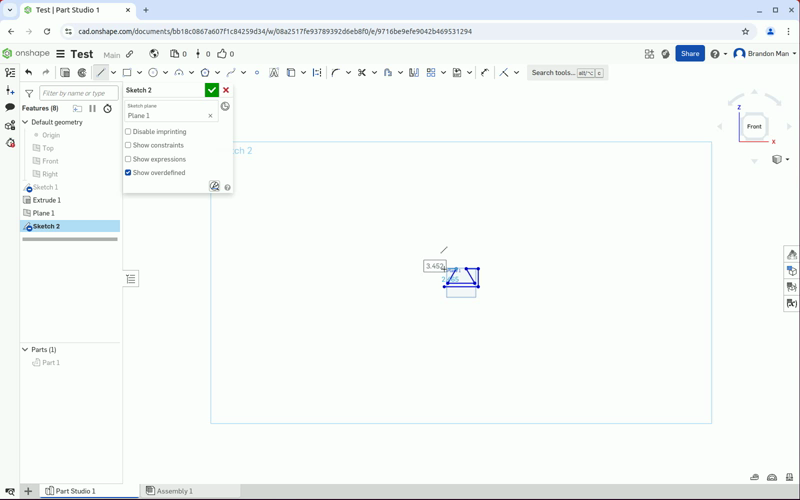
click(444, 268)
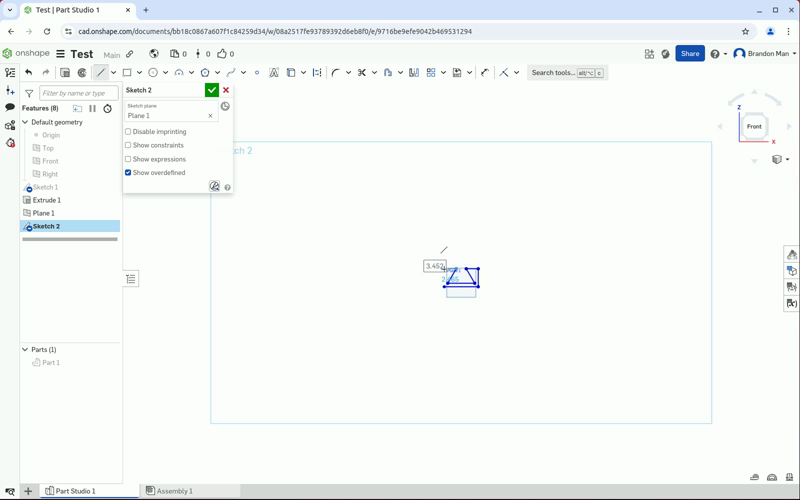
key_up(shift)
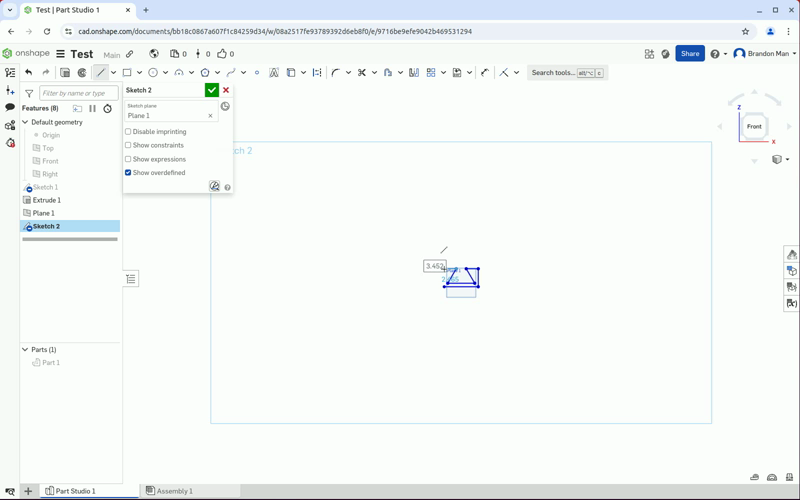
mouse_move(474, 268)
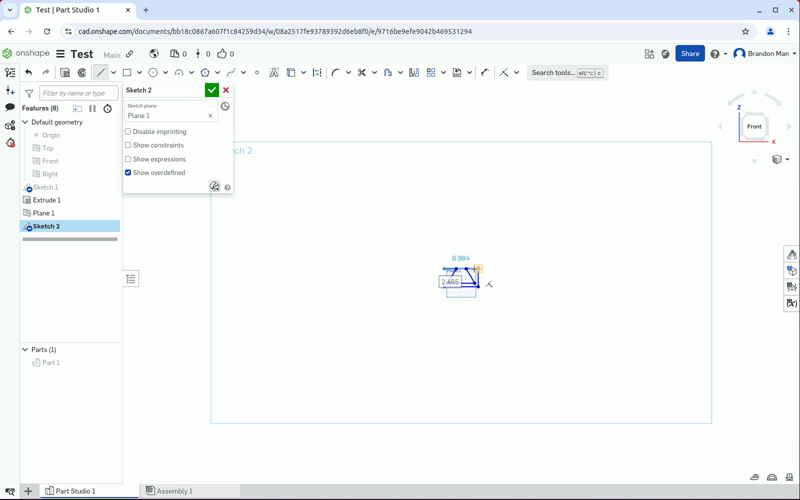
key_down(shift)
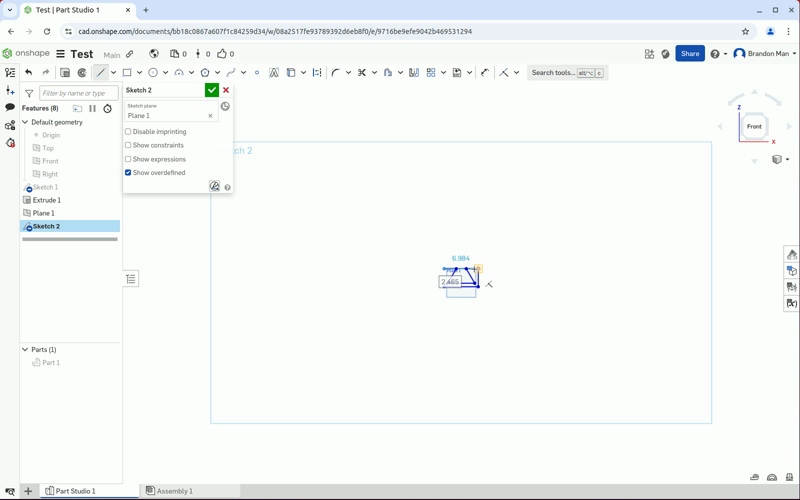
mouse_move(444, 286)
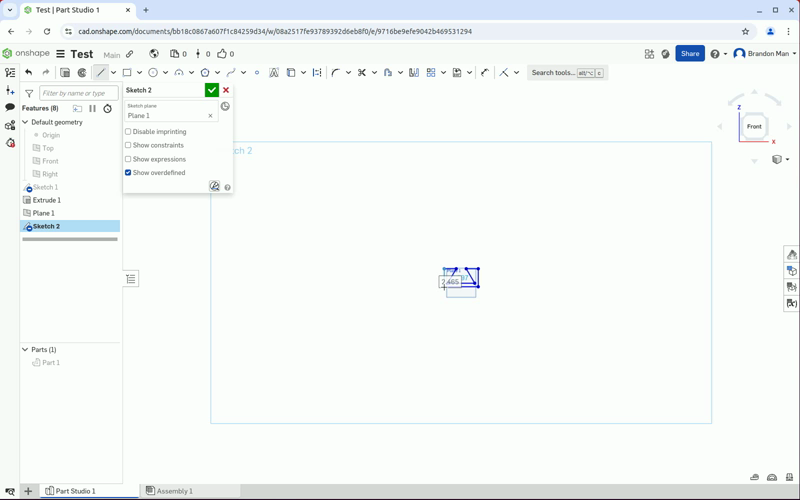
key_up(shift)
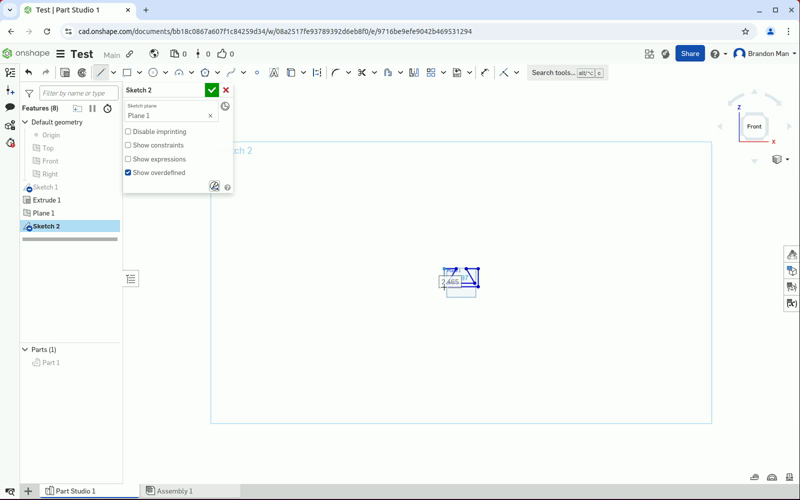
click(444, 286)
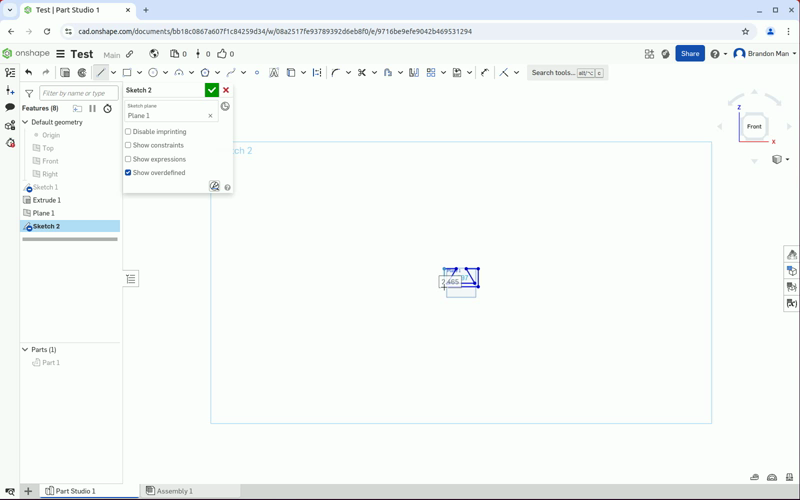
key(esc)
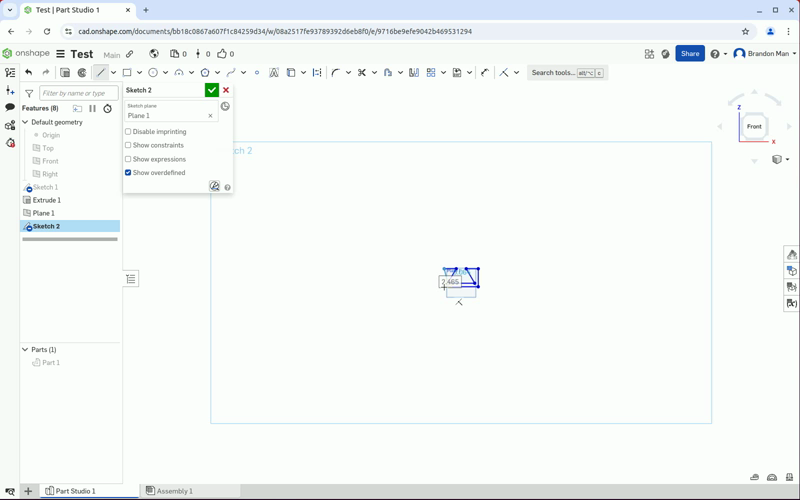
mouse_move(461, 285)
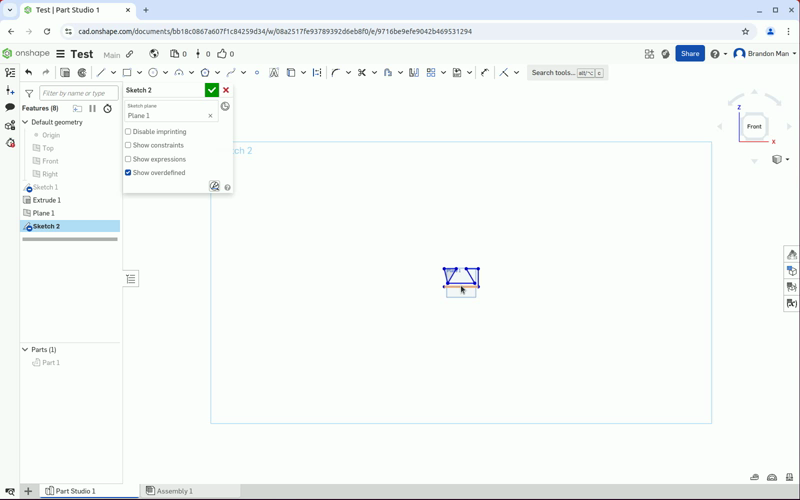
scroll(6)
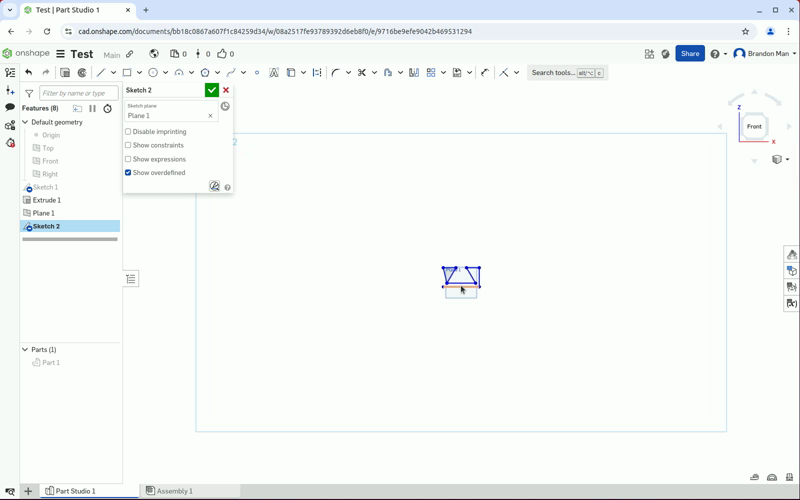
scroll(6)
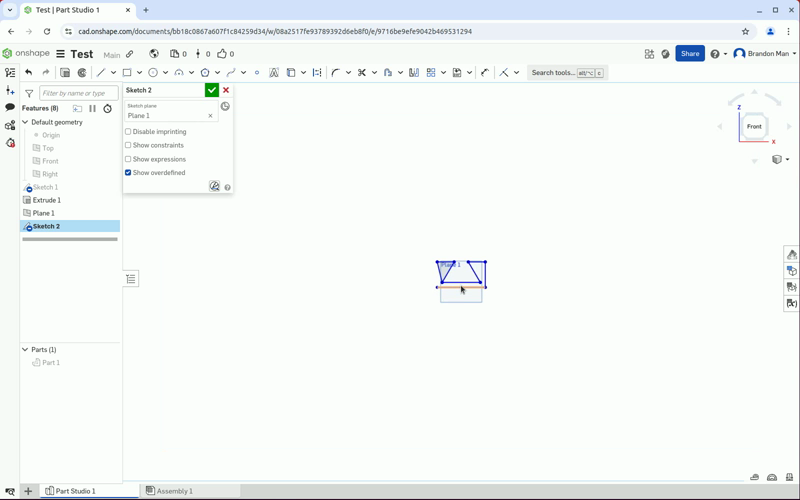
scroll(6)
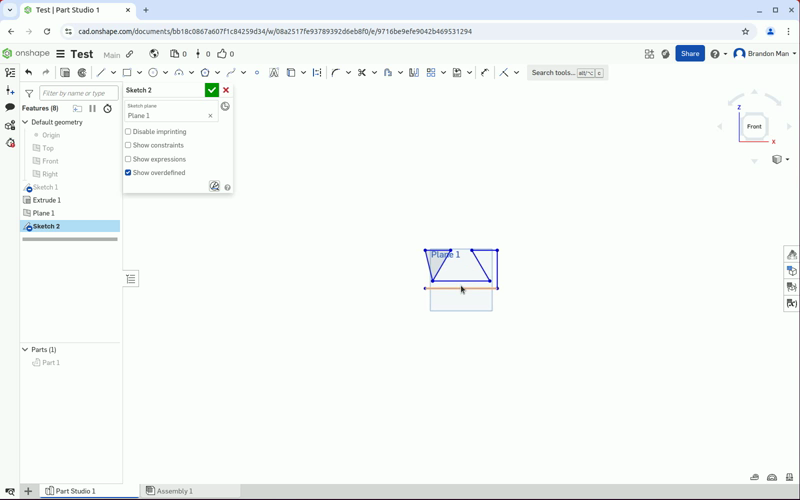
scroll(6)
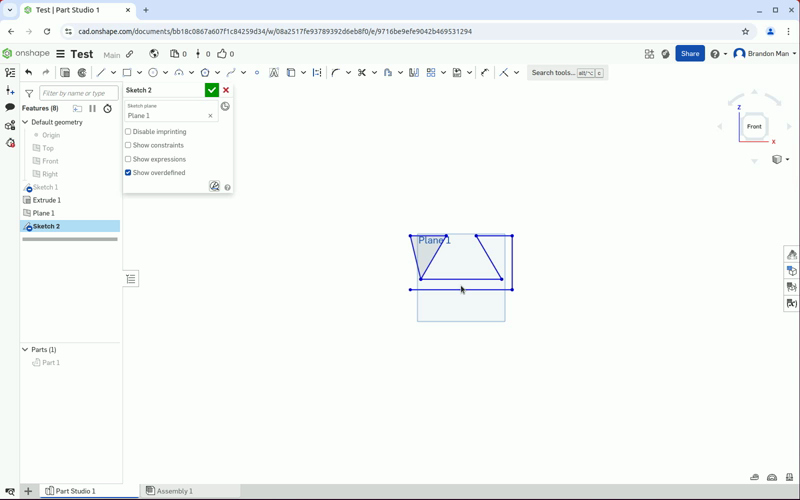
scroll(6)
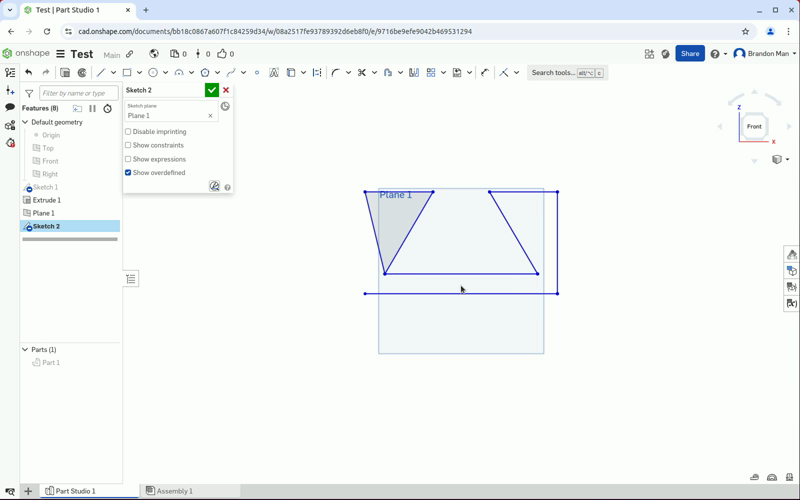
scroll(6)
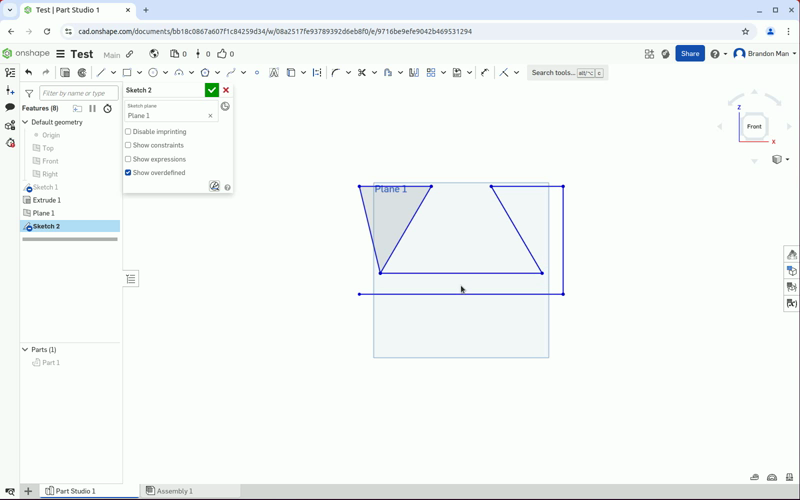
scroll(6)
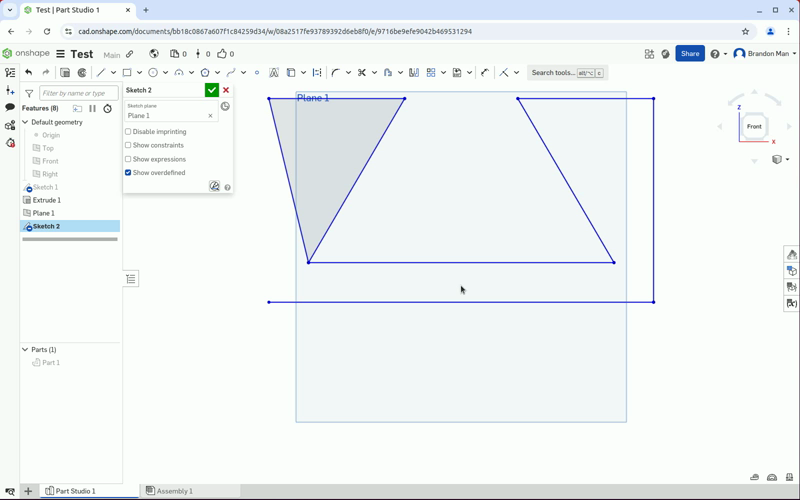
click(461, 285)
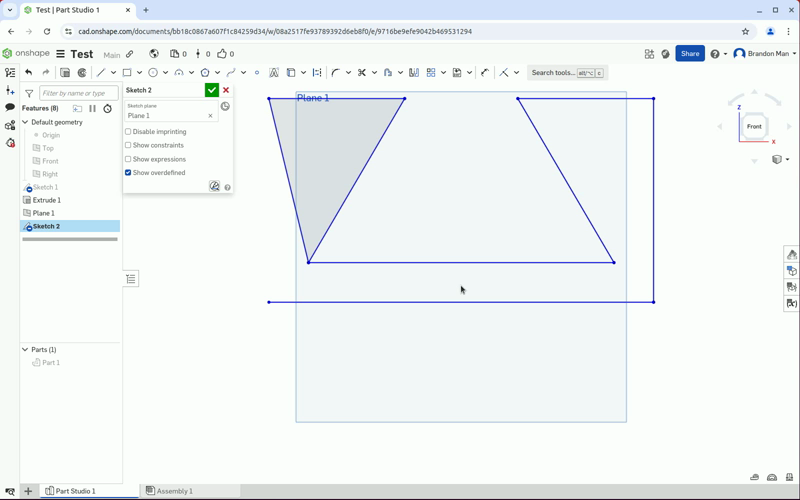
scroll(-6)
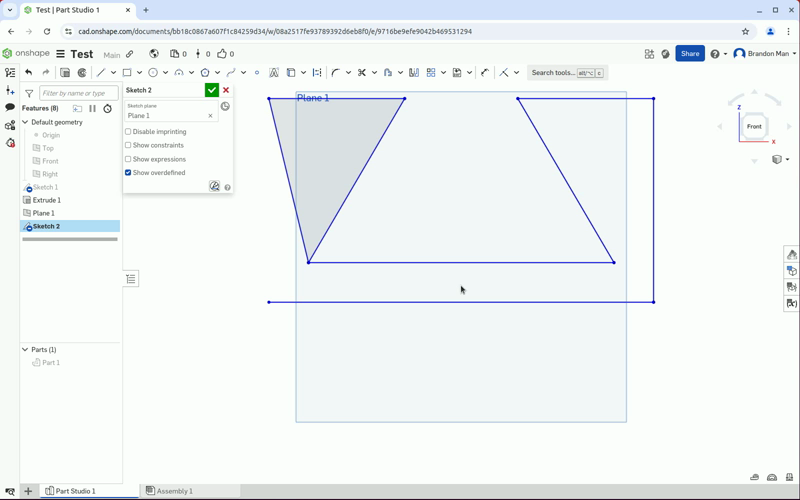
scroll(-6)
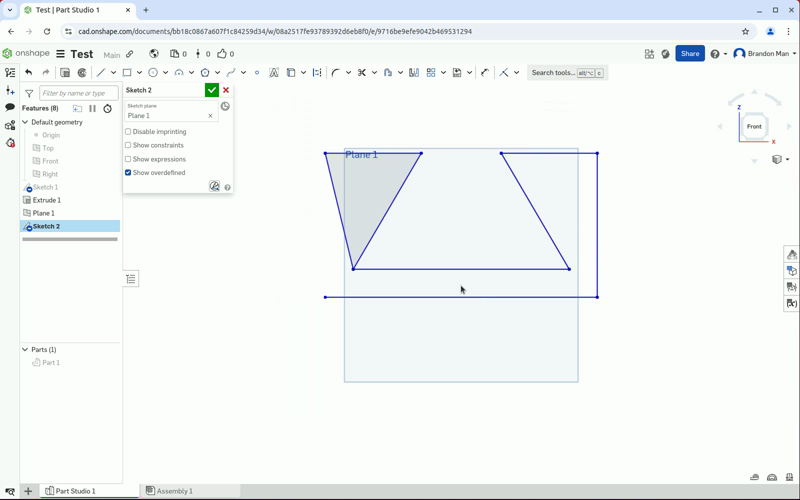
scroll(-6)
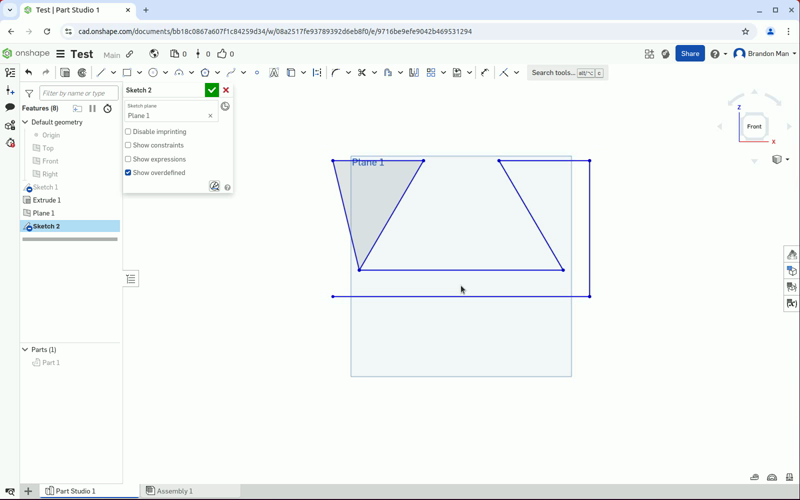
scroll(-6)
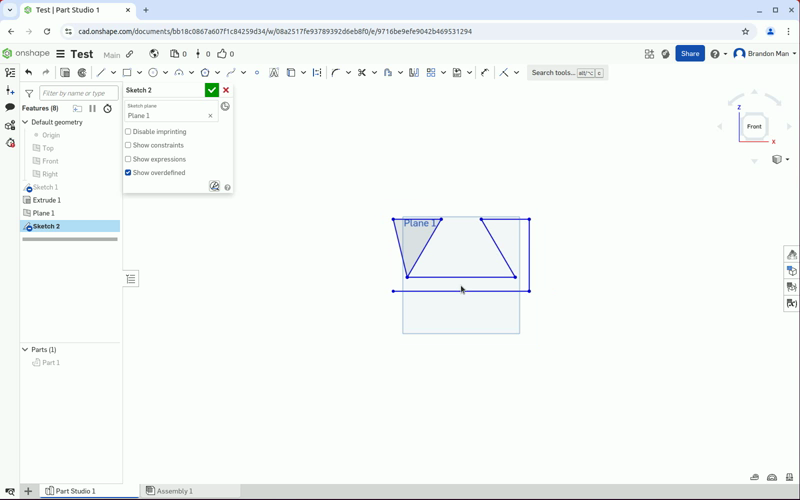
scroll(-6)
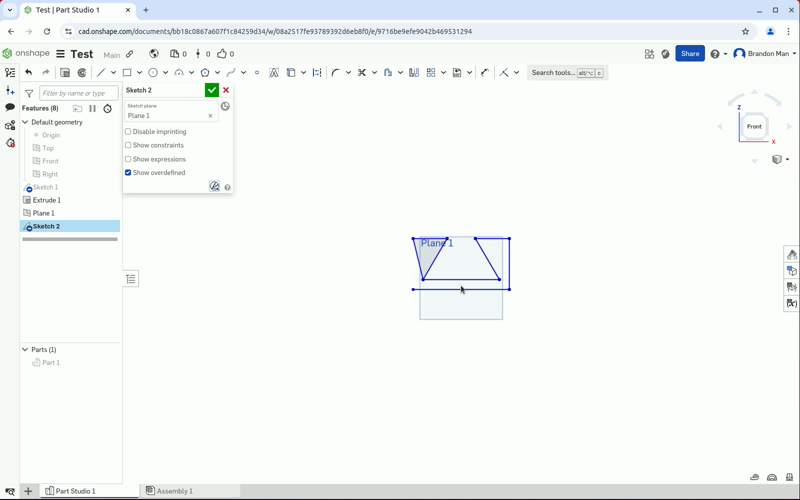
scroll(-6)
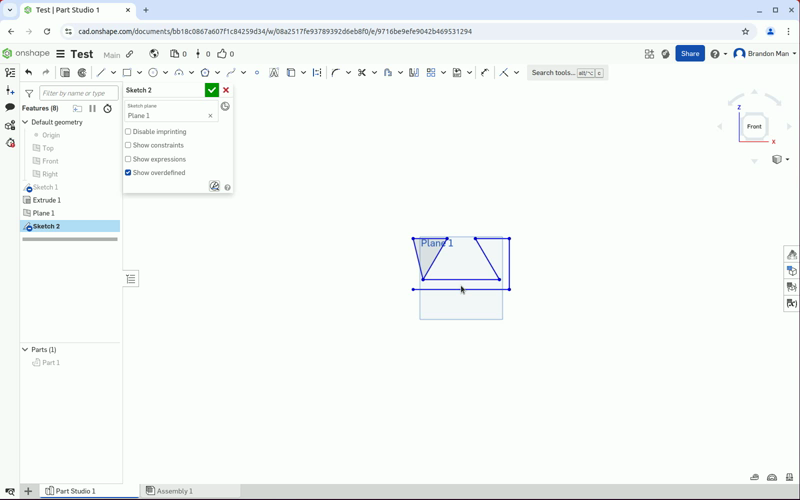
scroll(-6)
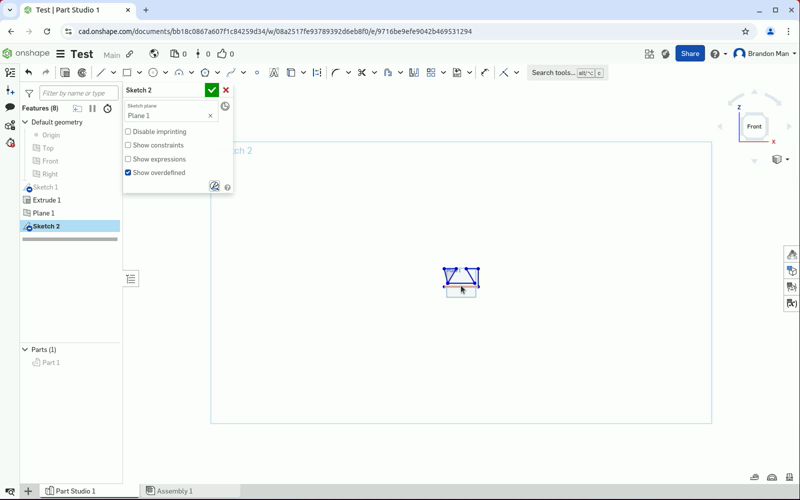
mouse_move(73, 352)
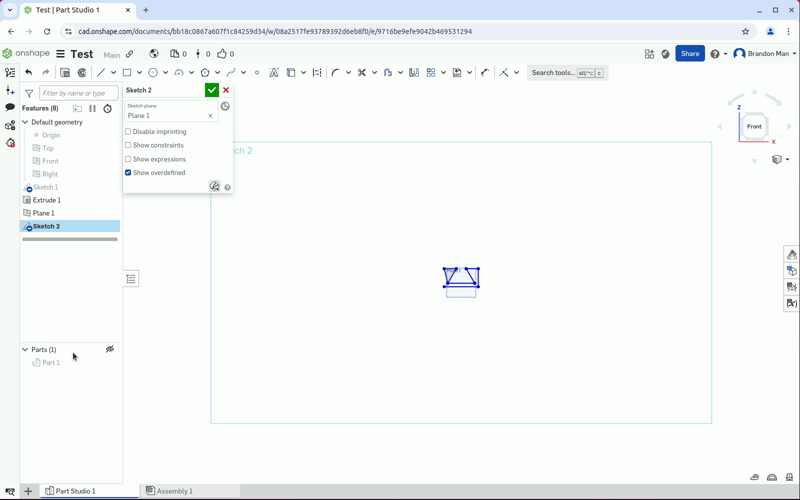
key(shift+y)
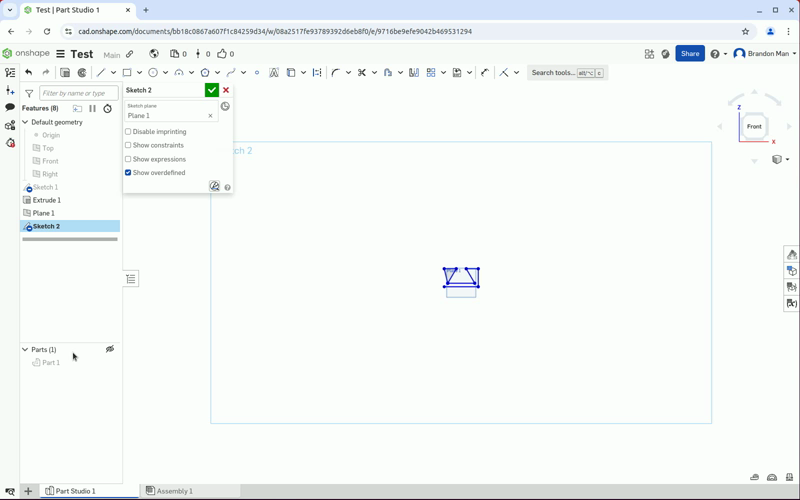
key(shift+e)
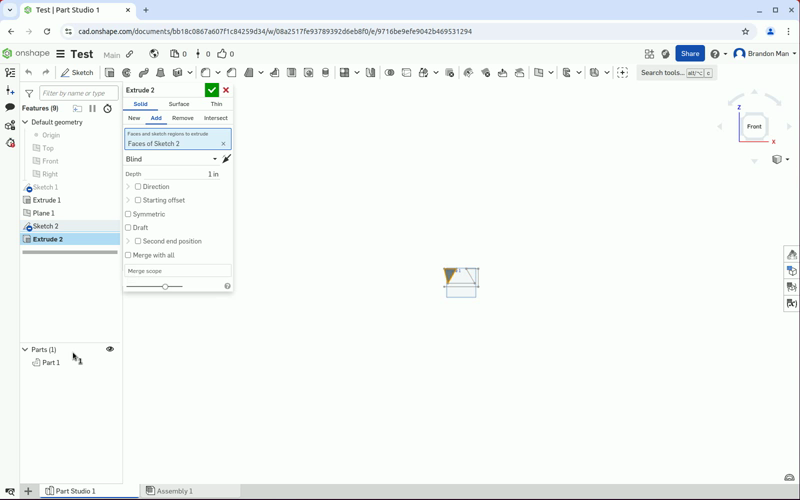
mouse_move(143, 106)
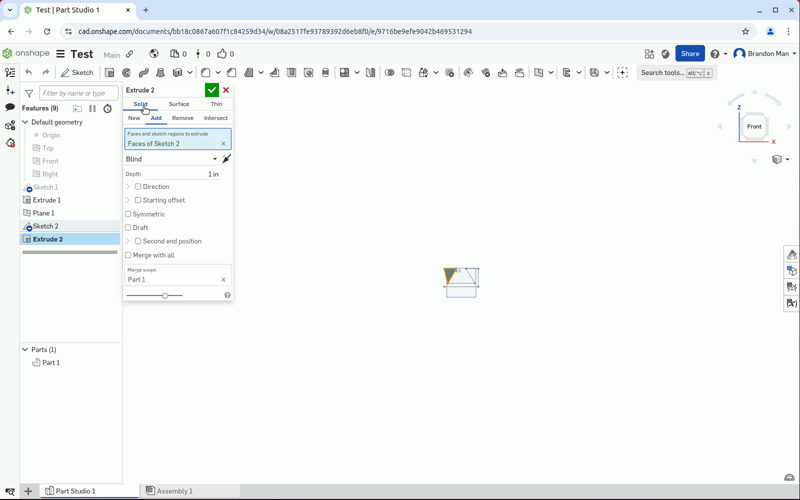
click(143, 106)
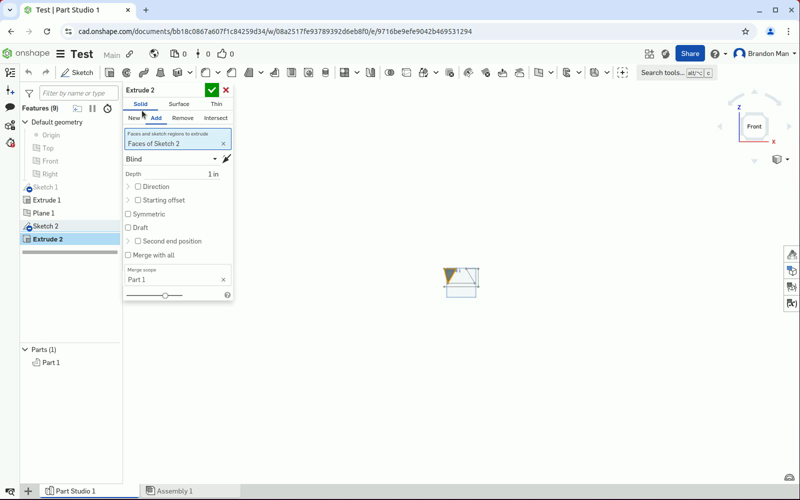
mouse_move(137, 120)
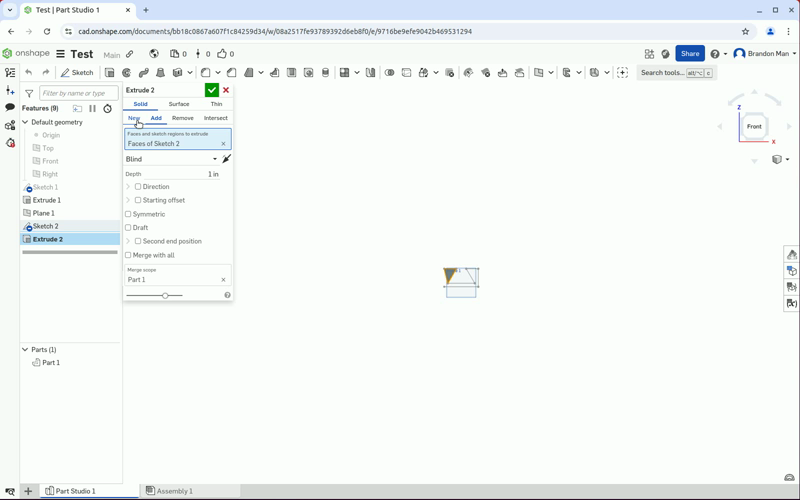
click(137, 120)
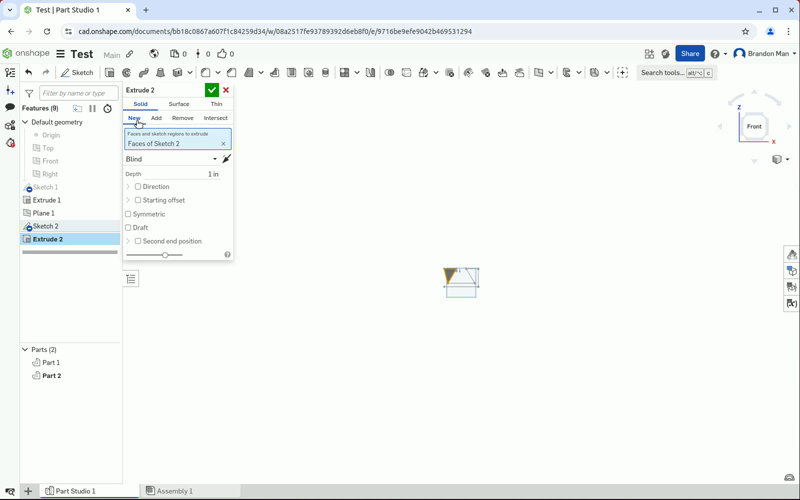
key(tab, 4)
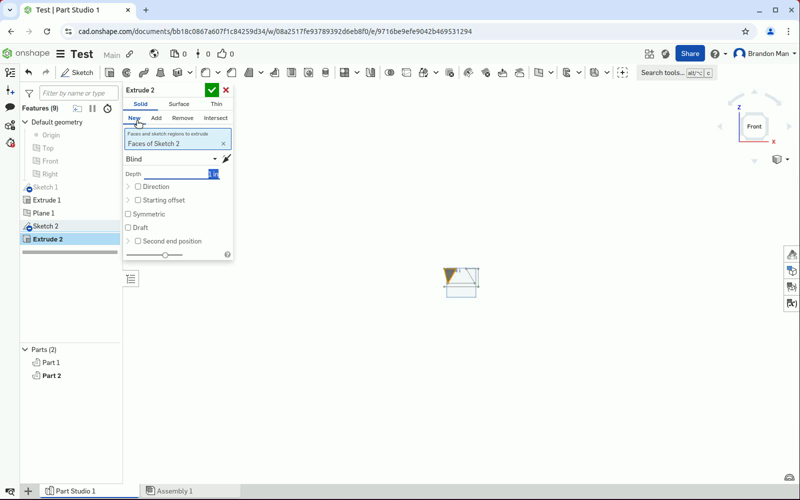
text(-0.722)
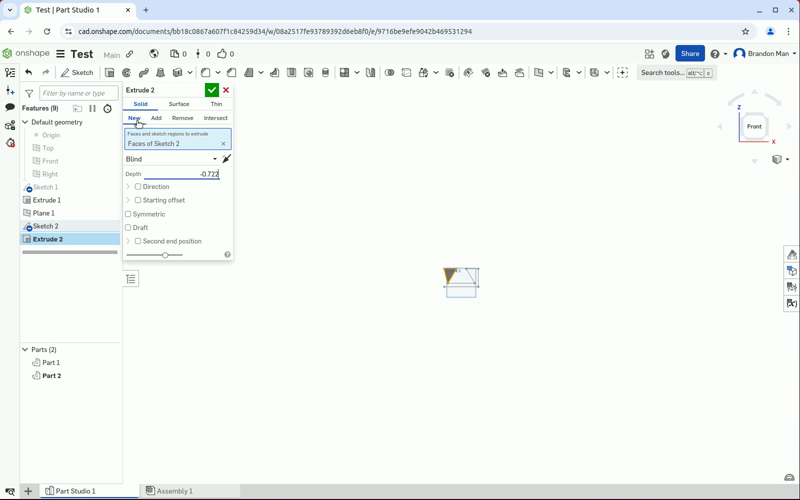
key(enter)
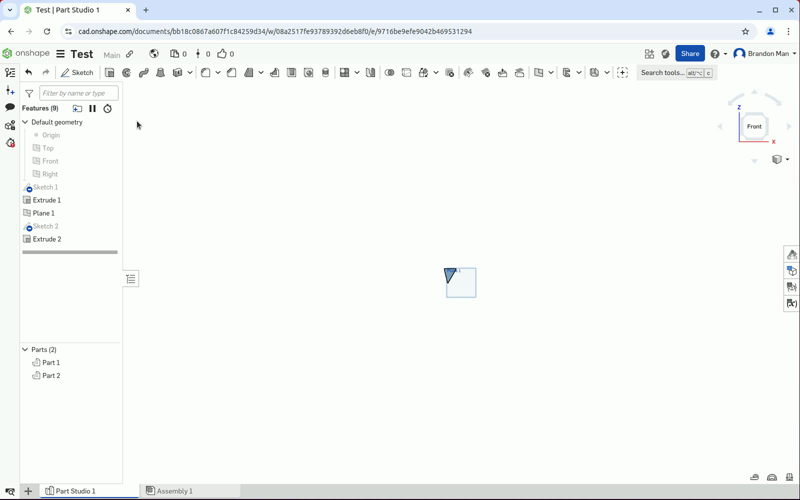
key(shift+h)
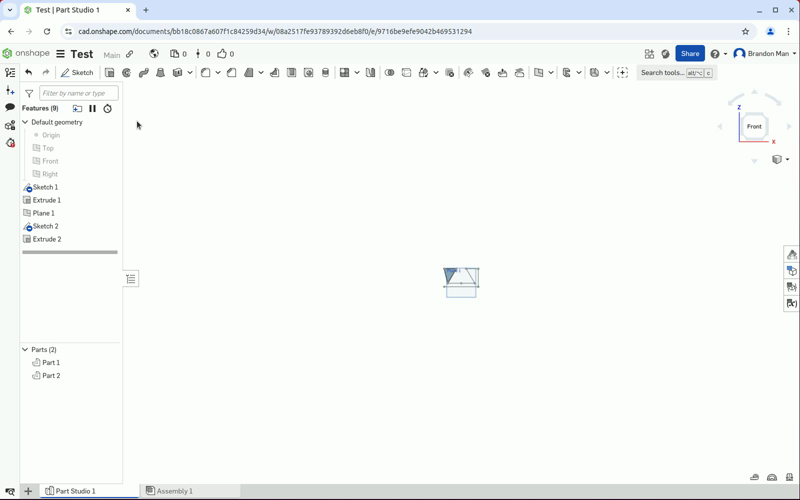
key(shift+h)
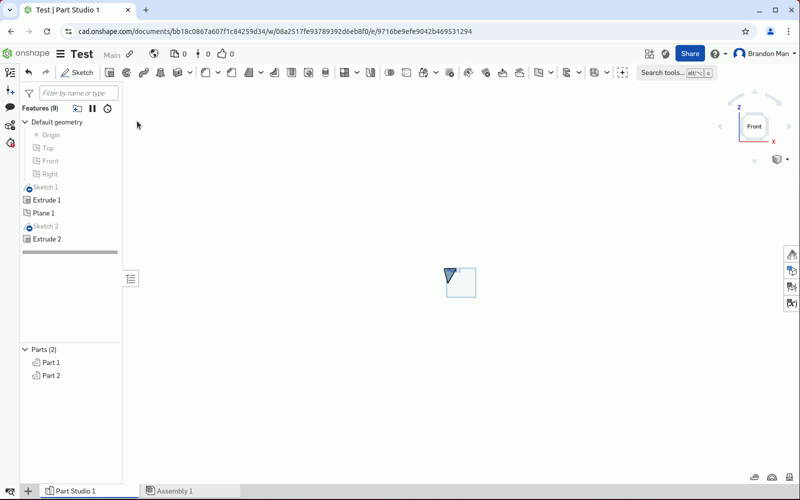
mouse_move(73, 189)
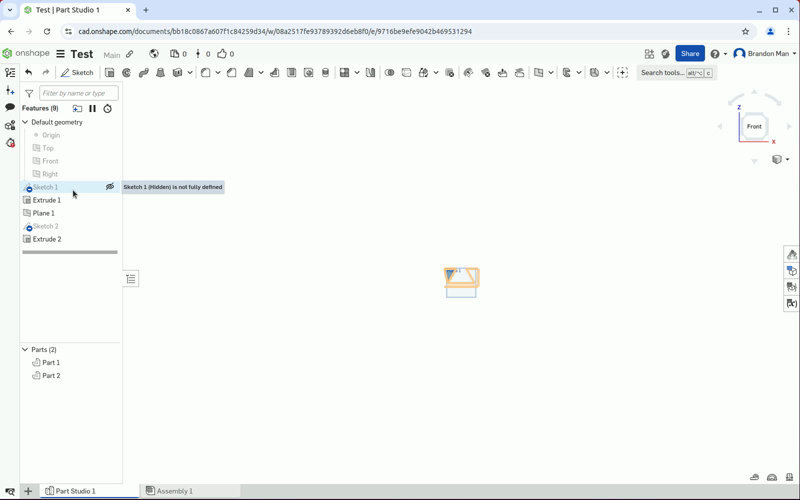
click(73, 189)
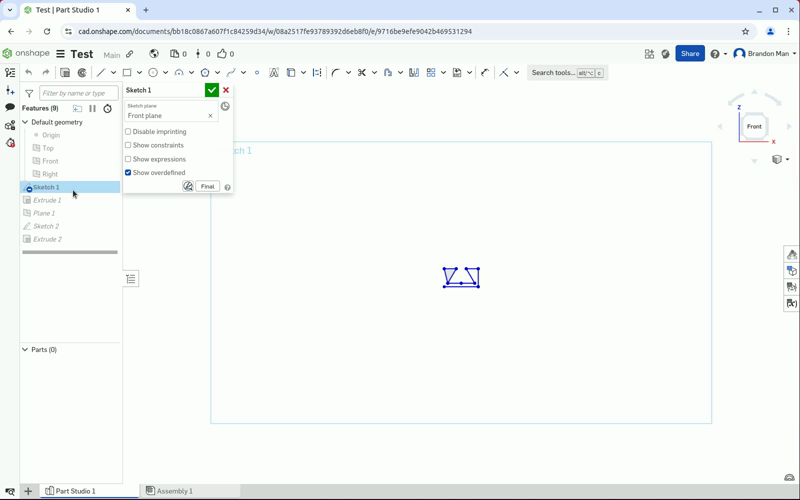
mouse_move(229, 92)
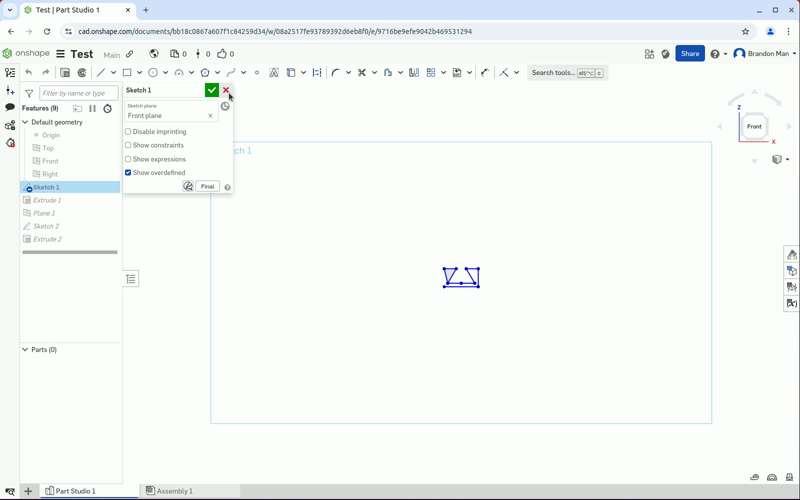
click(229, 92)
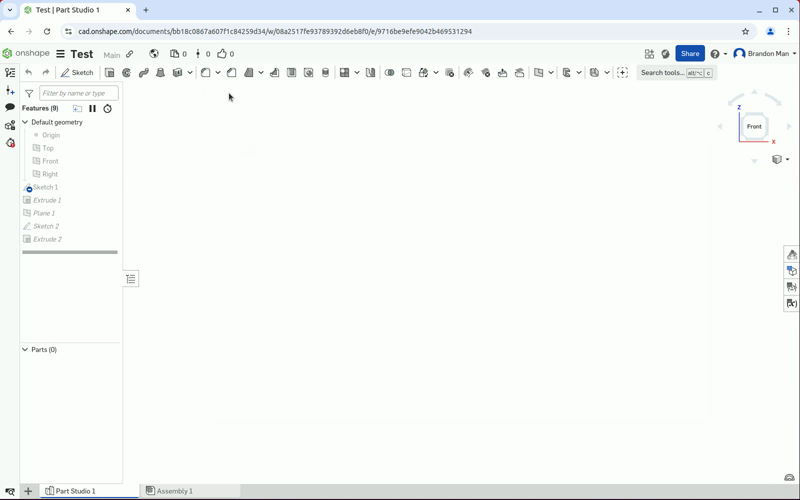
key(shift+s)
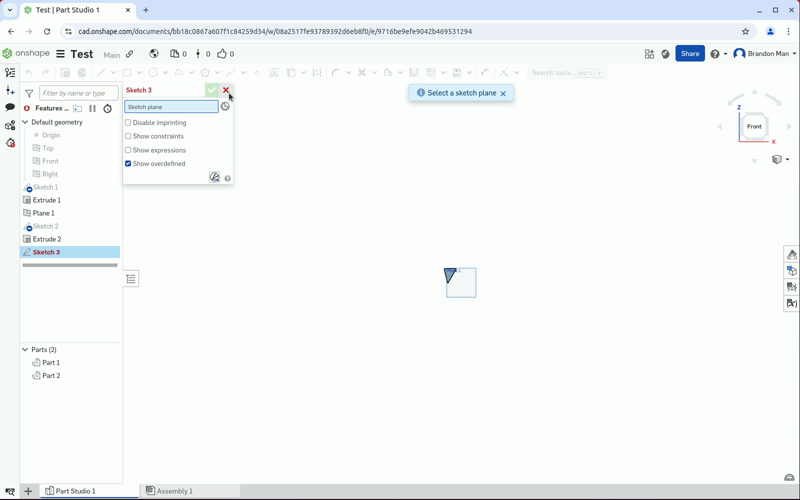
mouse_move(73, 215)
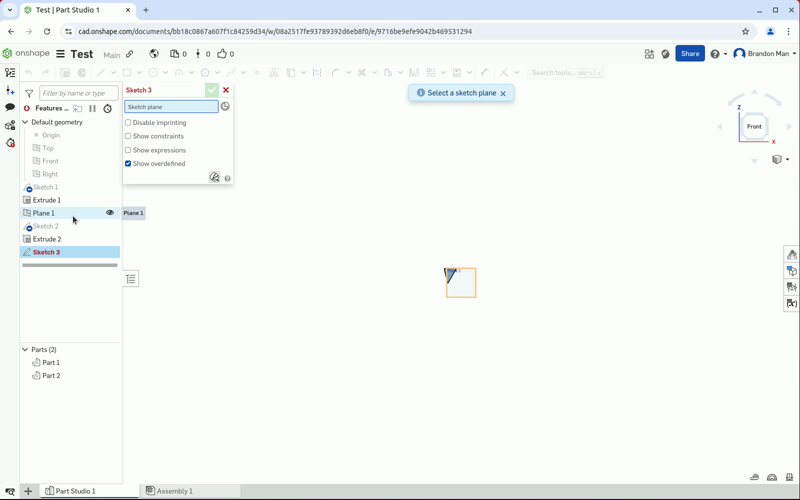
click(73, 215)
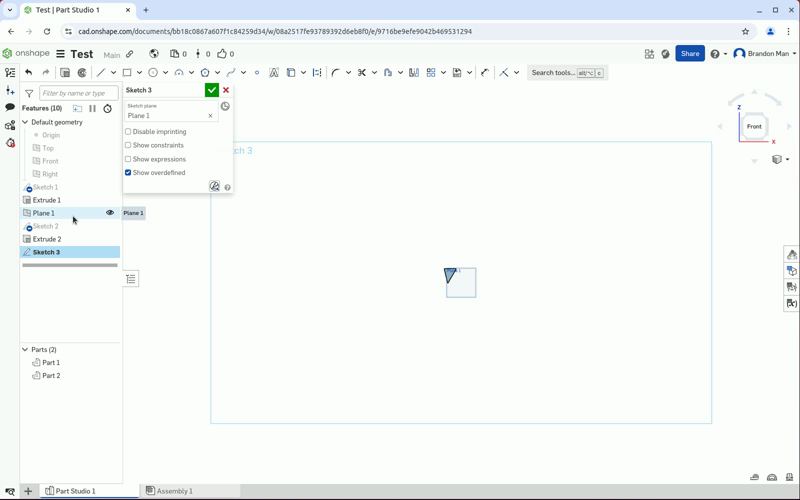
mouse_move(73, 352)
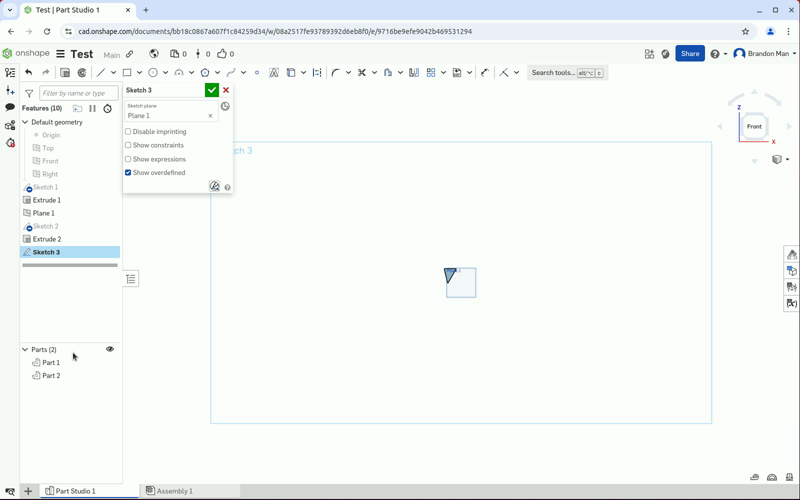
key(y)
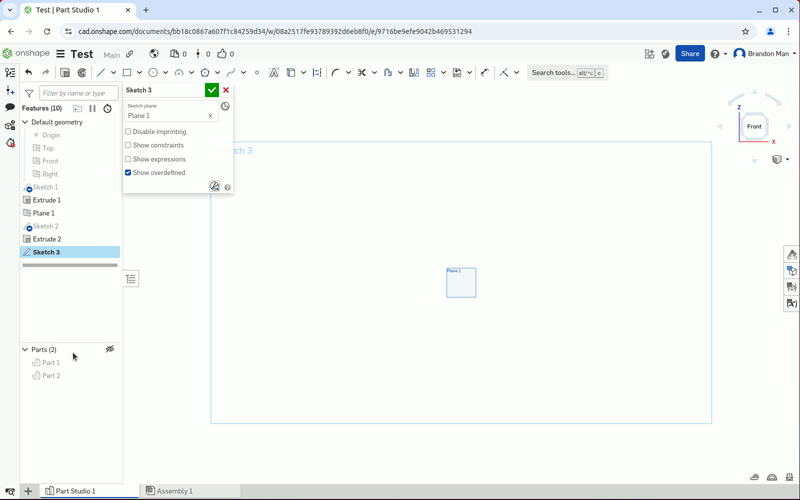
key(l)
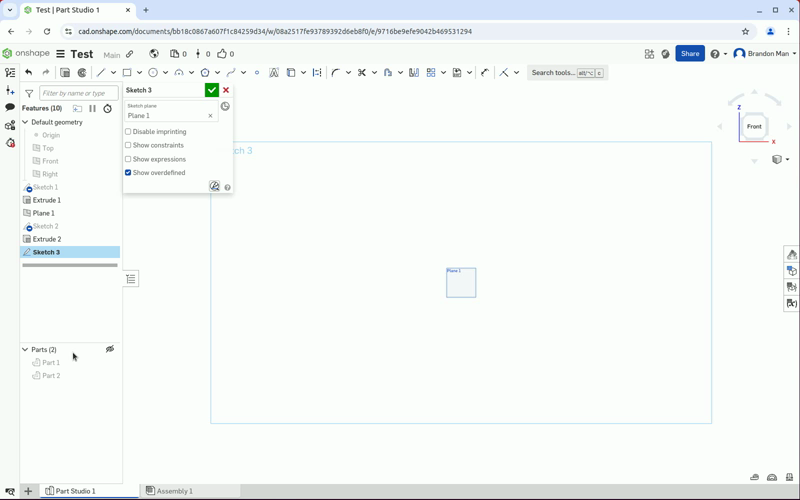
key_down(shift)
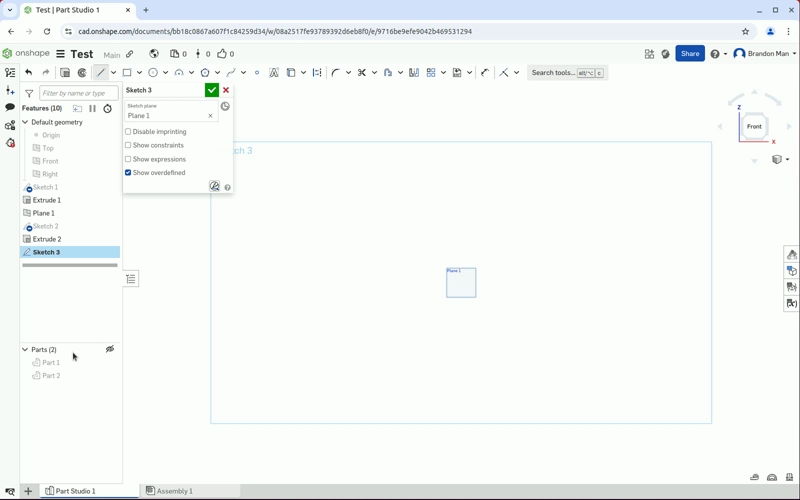
mouse_move(447, 282)
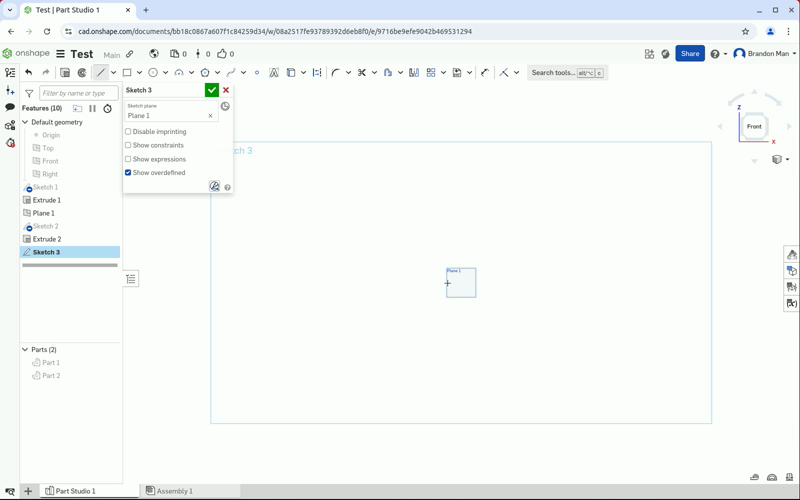
click(447, 282)
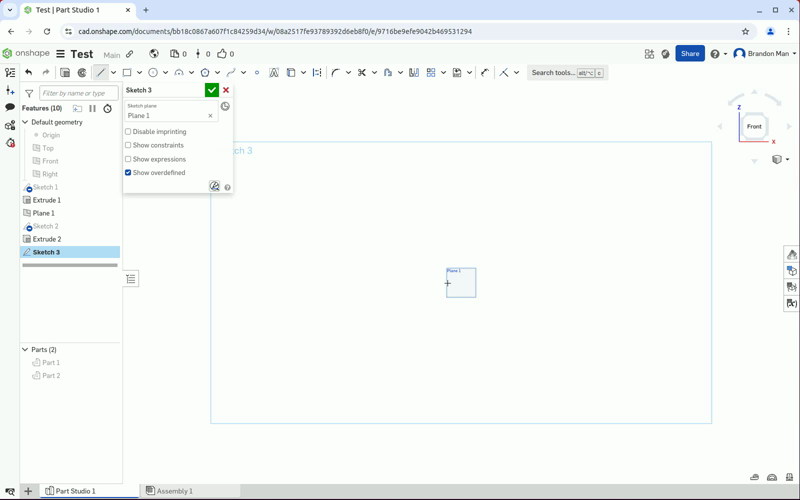
key_up(shift)
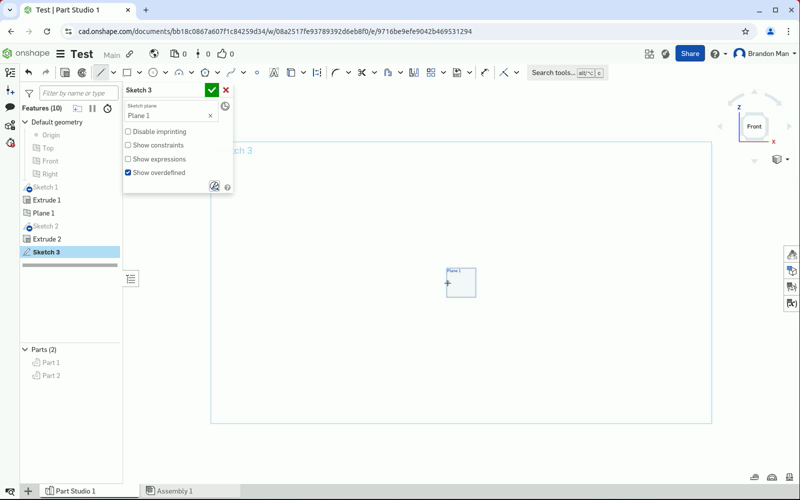
key_down(shift)
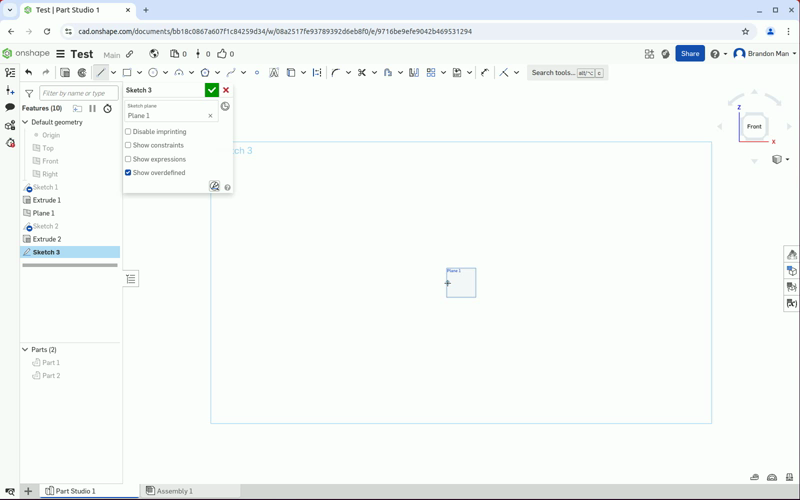
mouse_move(477, 282)
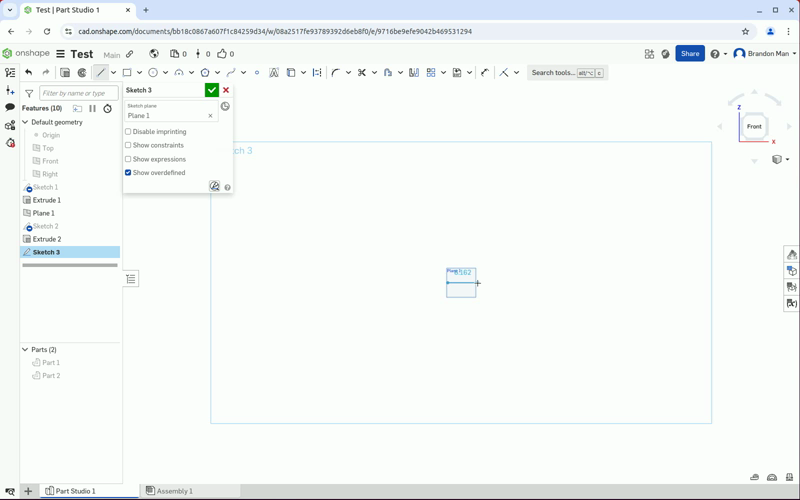
mouse_move(474, 282)
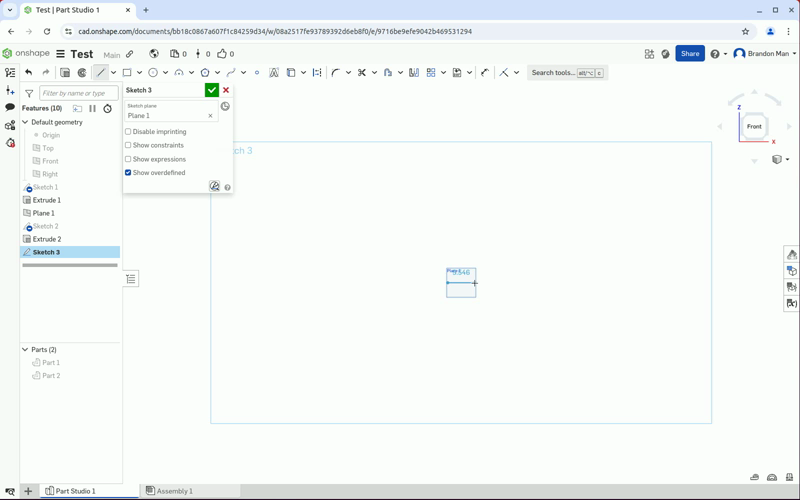
click(474, 282)
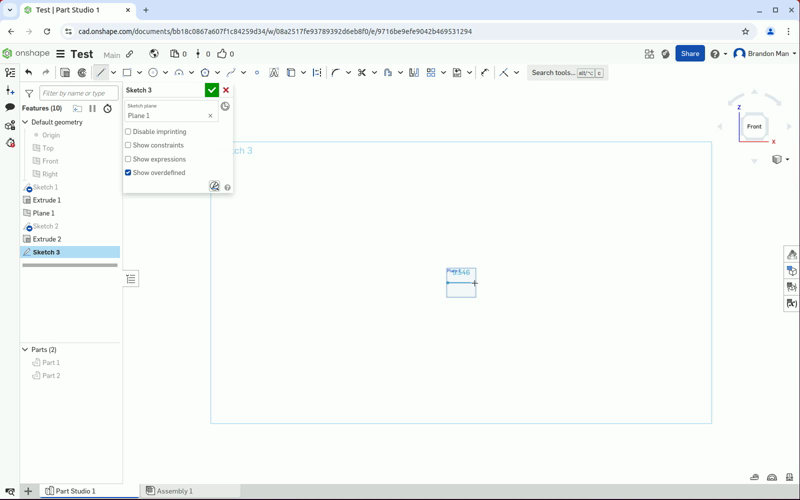
key_up(shift)
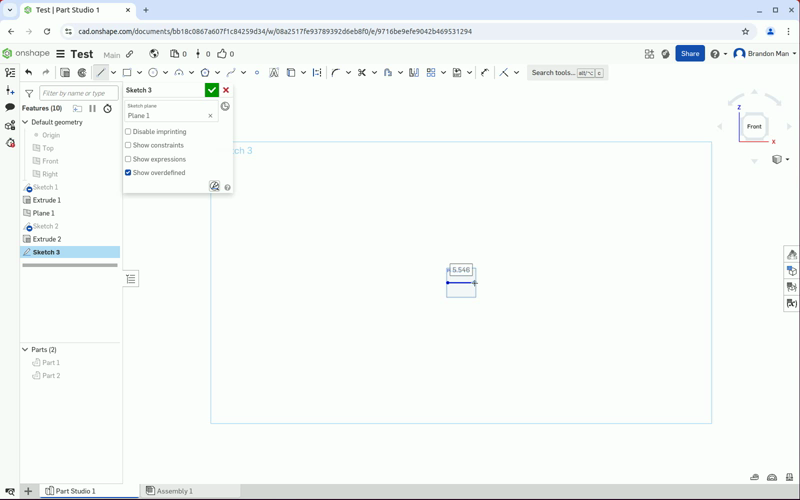
key_down(shift)
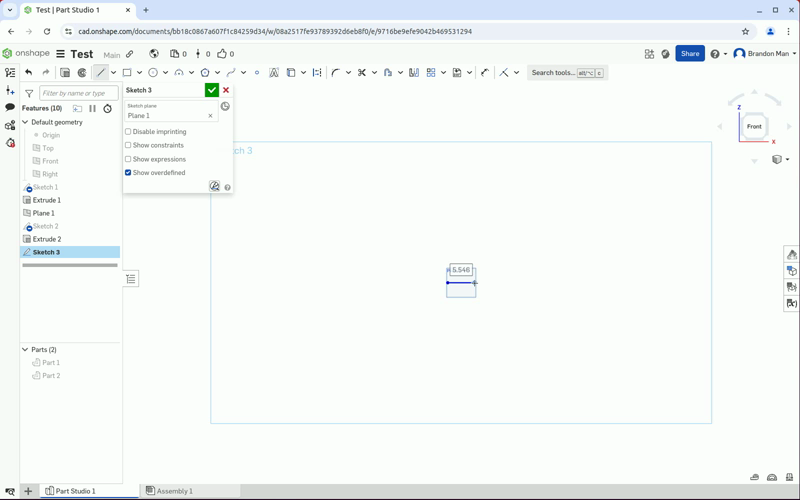
mouse_move(504, 282)
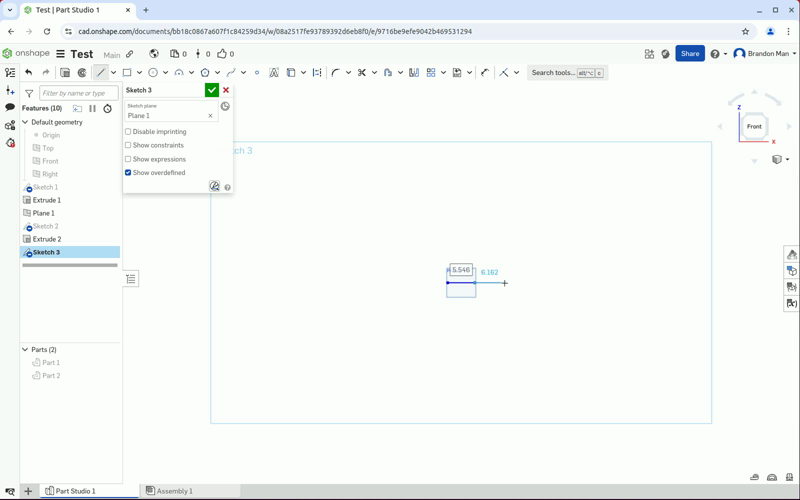
mouse_move(466, 268)
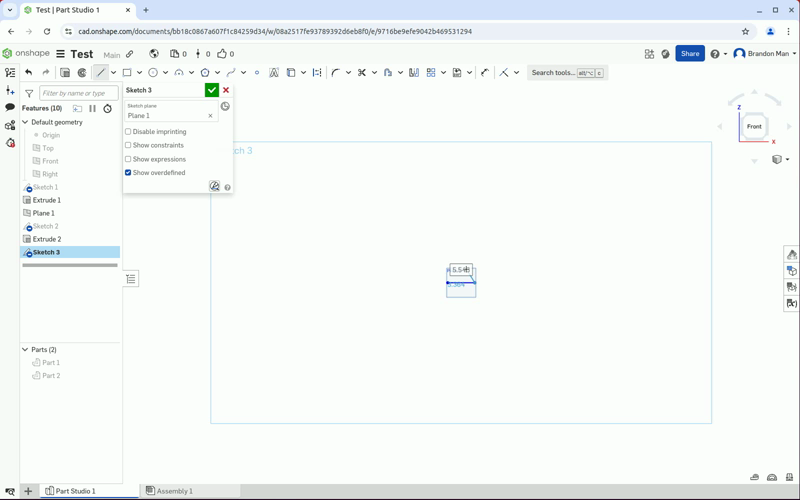
click(466, 268)
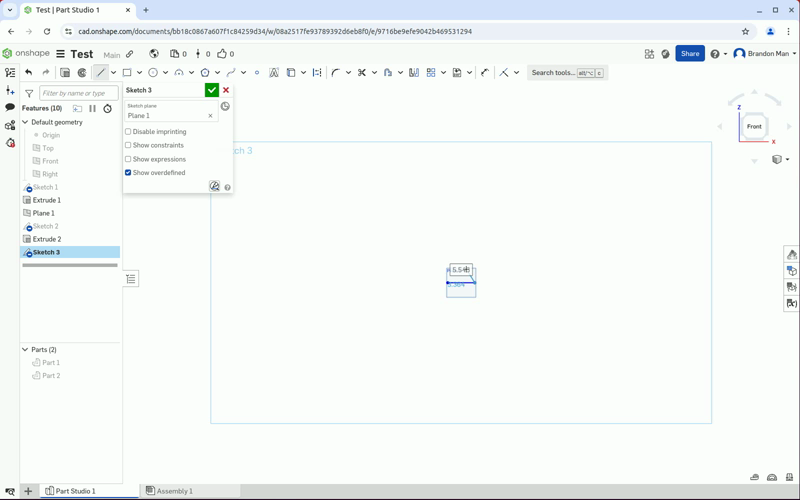
key_up(shift)
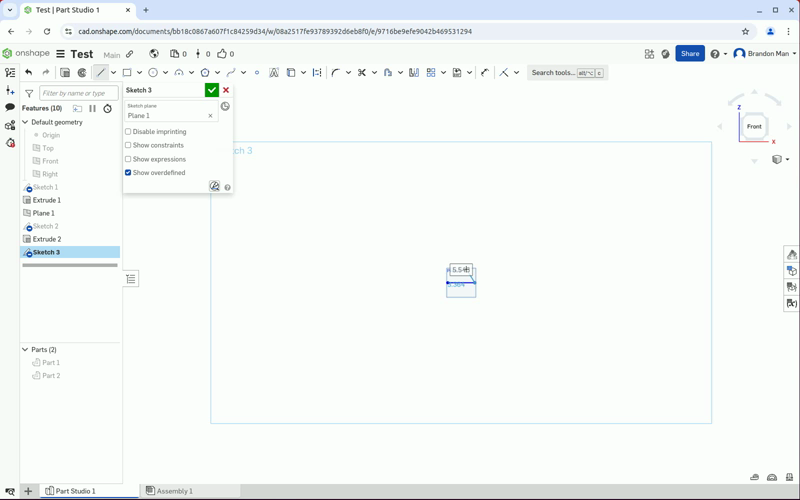
key_down(shift)
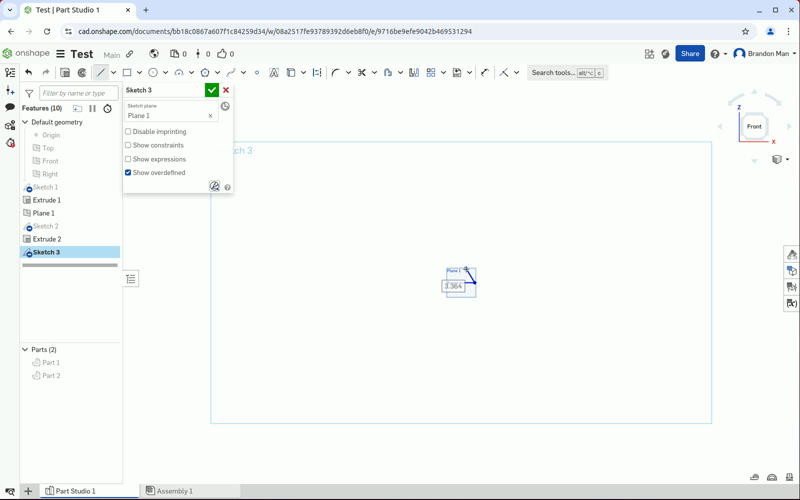
mouse_move(496, 268)
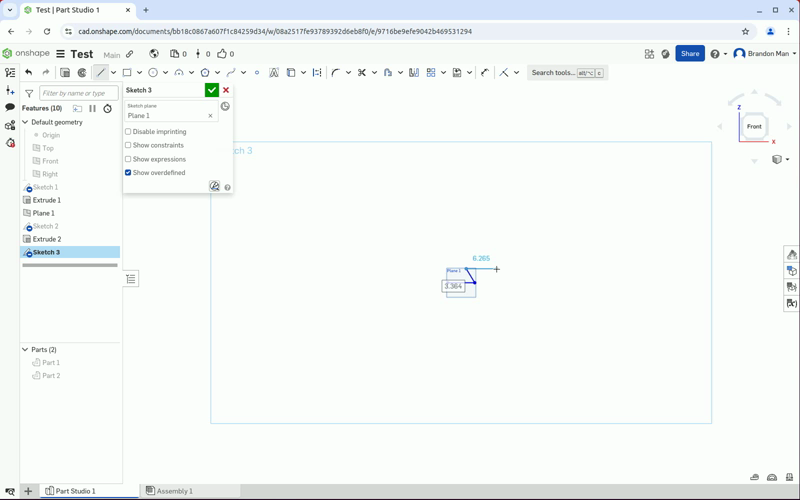
mouse_move(456, 268)
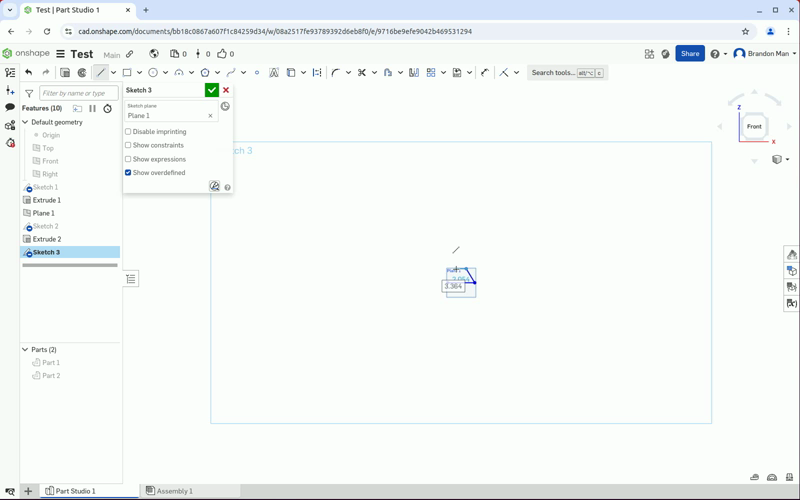
click(456, 268)
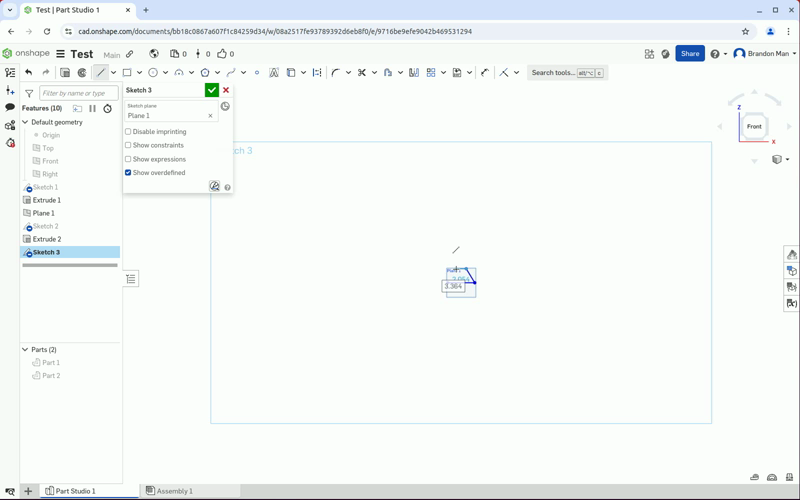
key_up(shift)
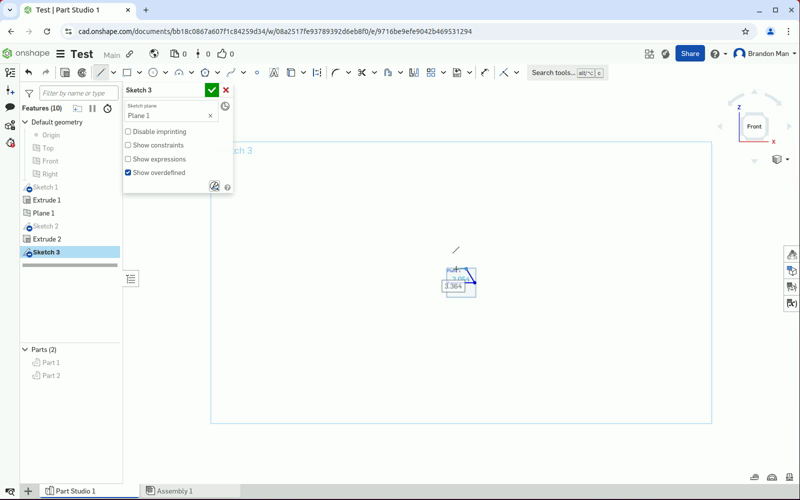
mouse_move(486, 268)
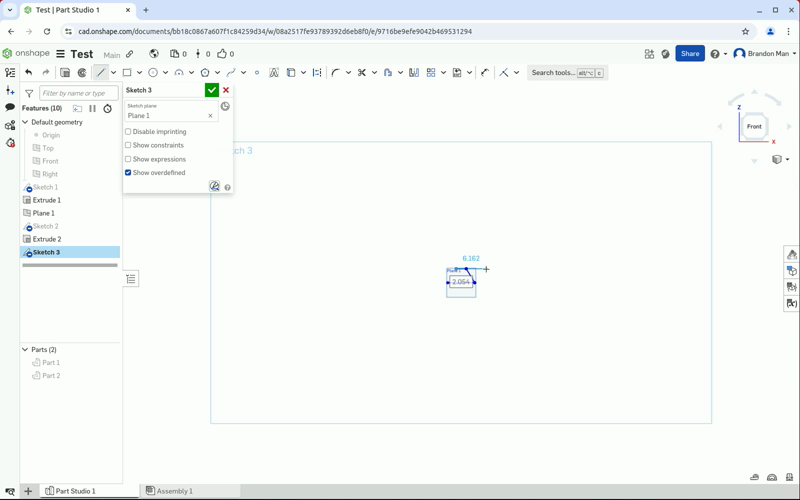
key_down(shift)
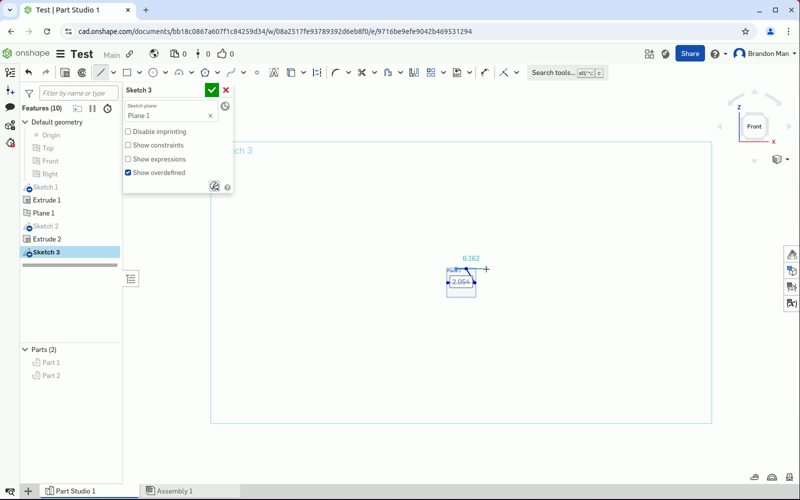
mouse_move(447, 282)
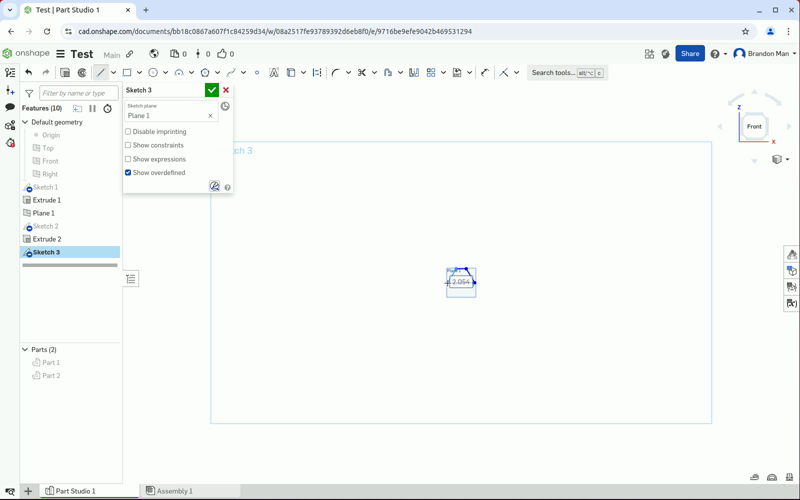
key_up(shift)
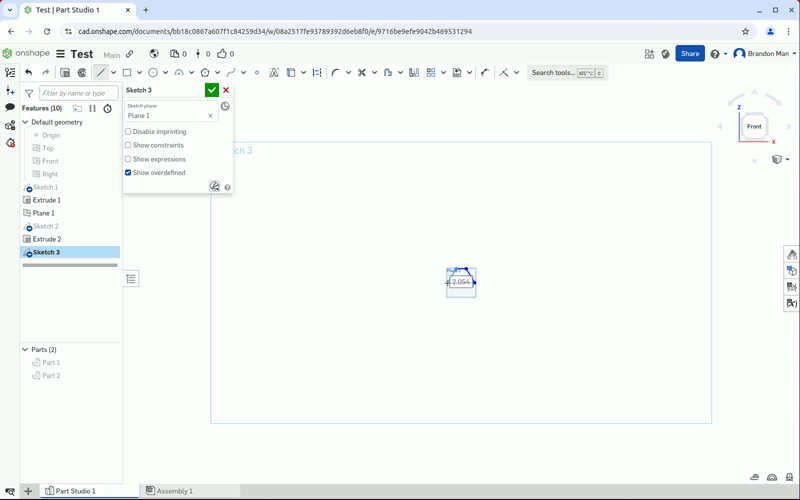
click(447, 282)
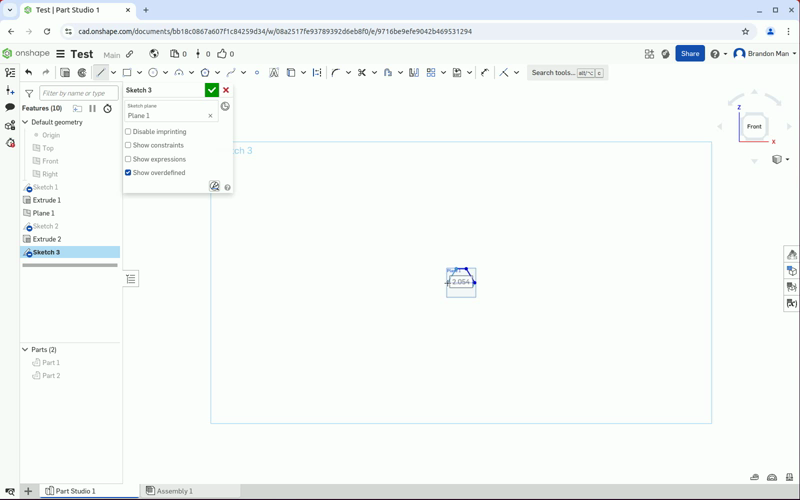
key(esc)
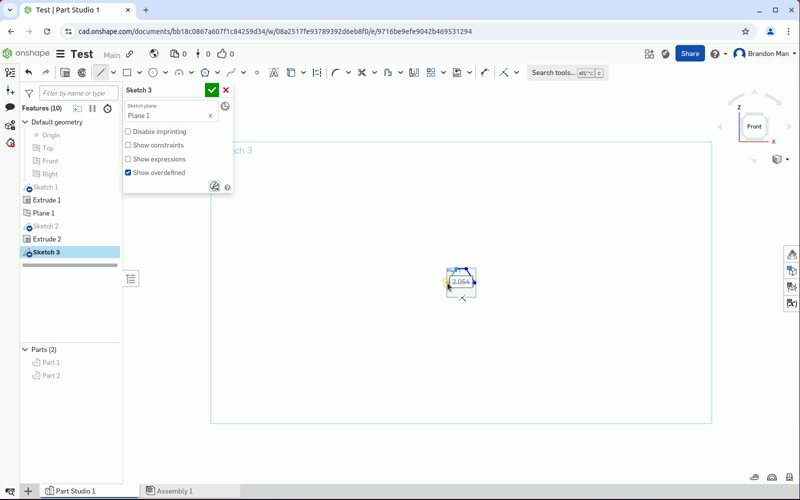
key(c)
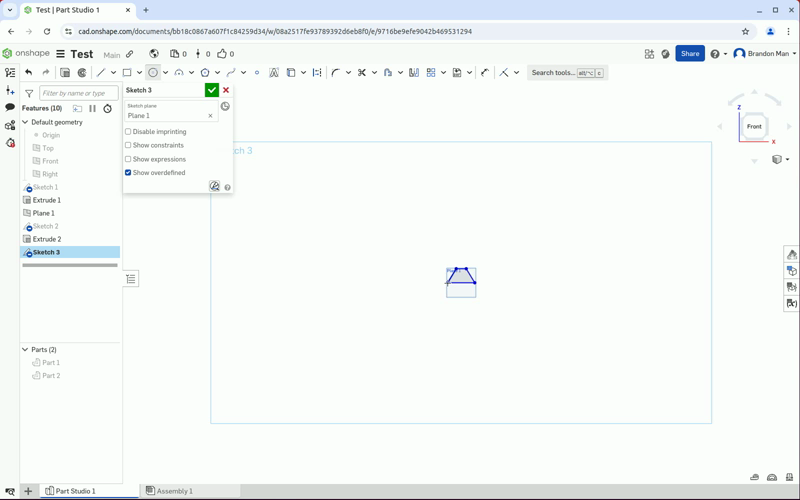
key_down(shift)
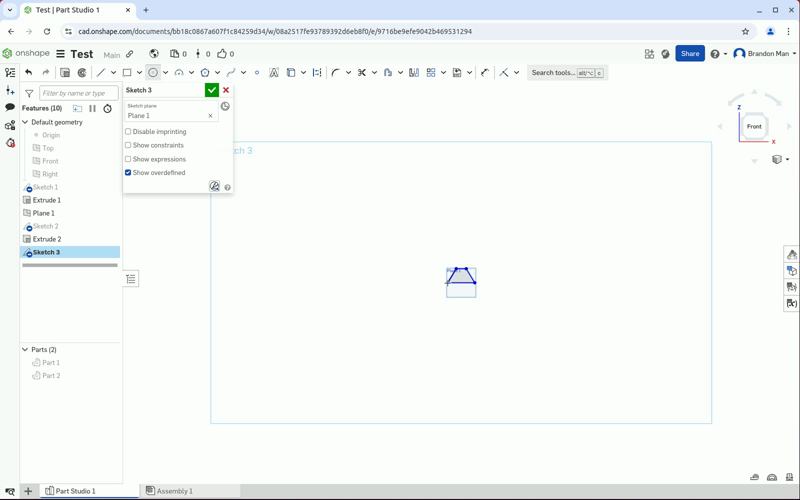
mouse_move(461, 276)
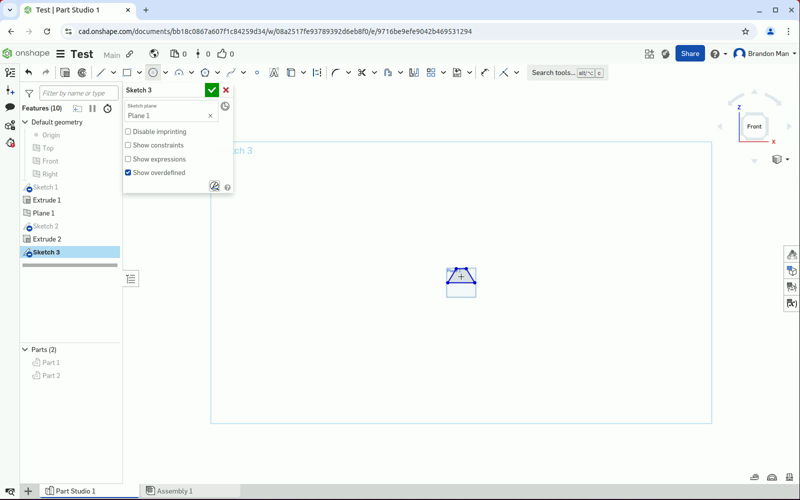
click(461, 276)
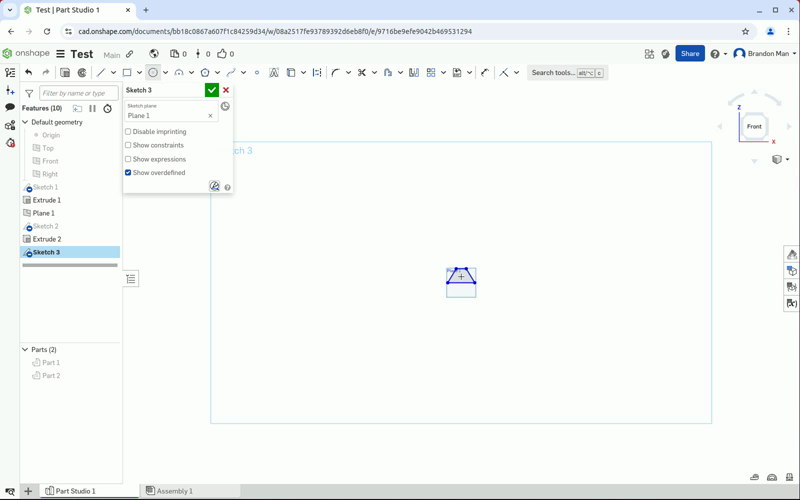
key_up(shift)
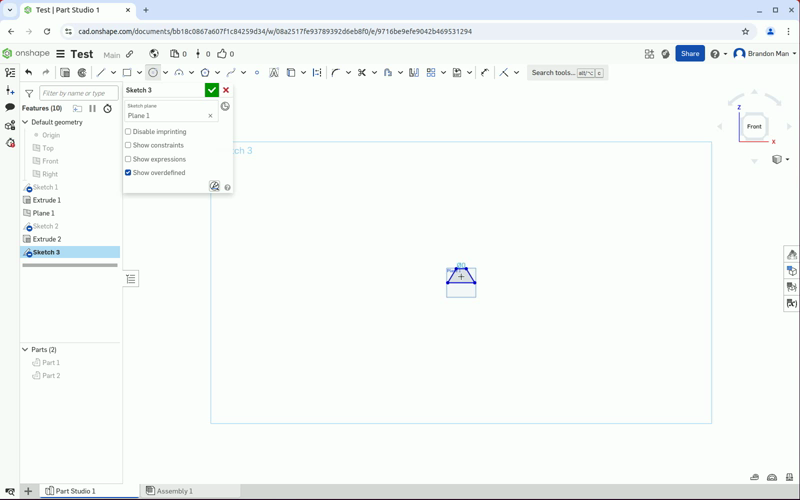
mouse_move(465, 276)
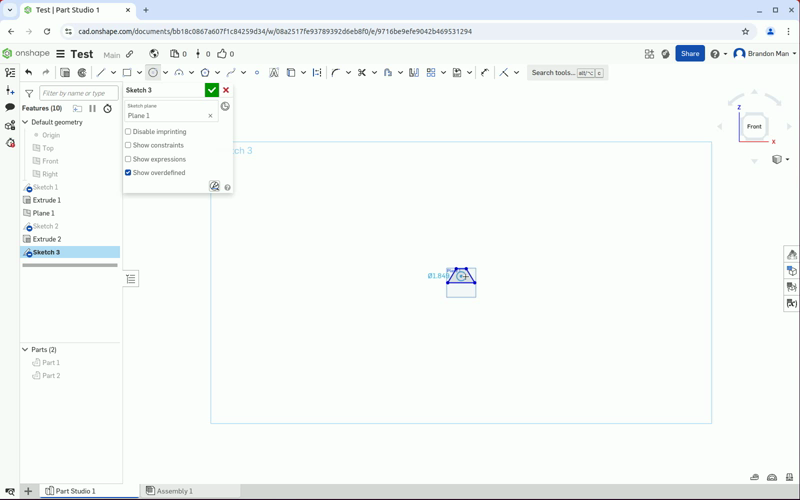
click(465, 276)
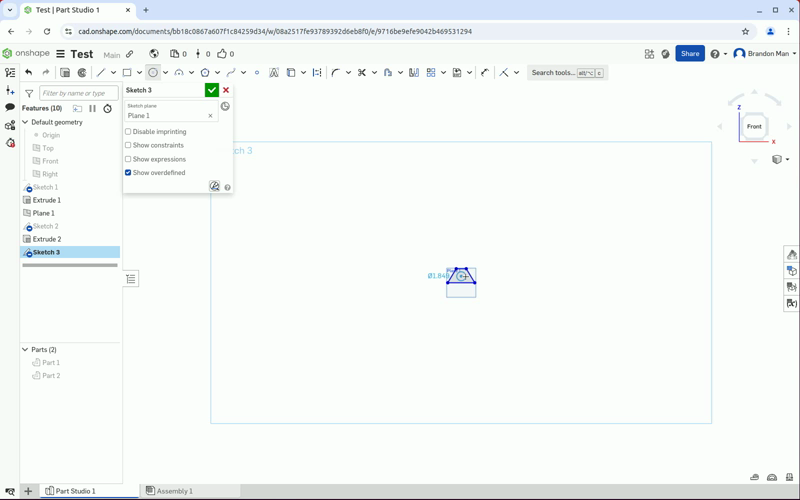
key(esc)
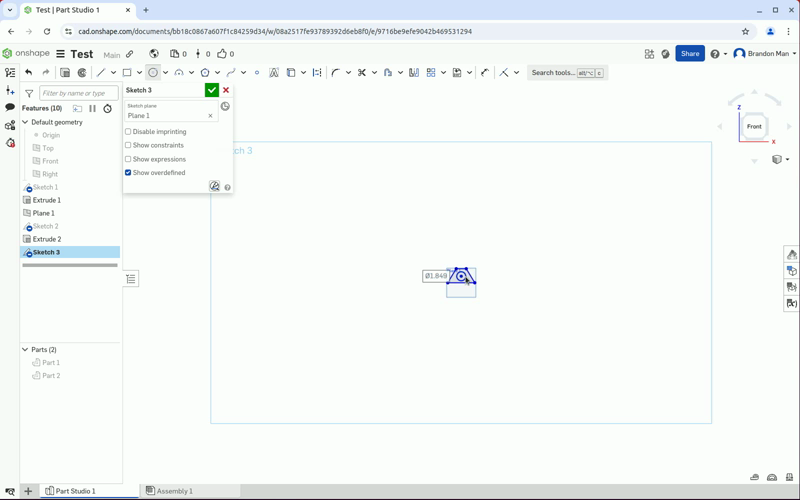
mouse_move(460, 270)
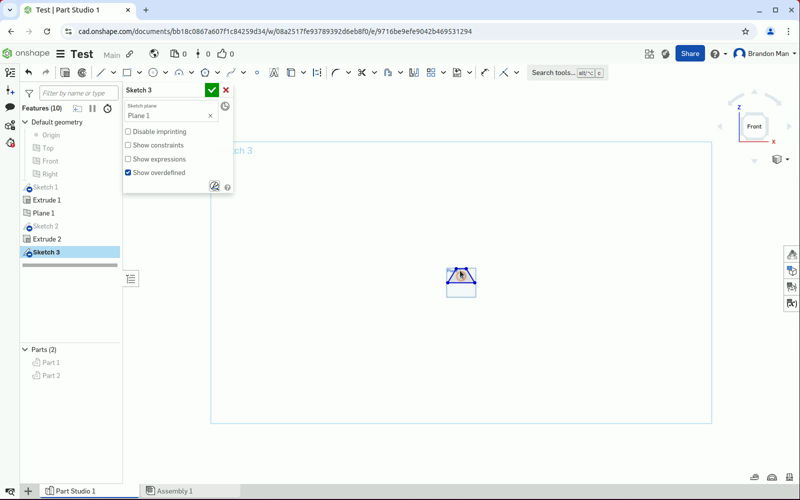
scroll(6)
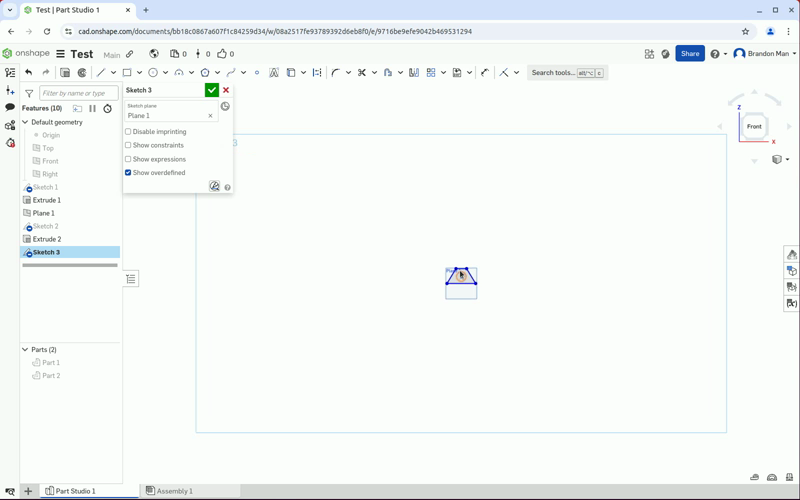
scroll(6)
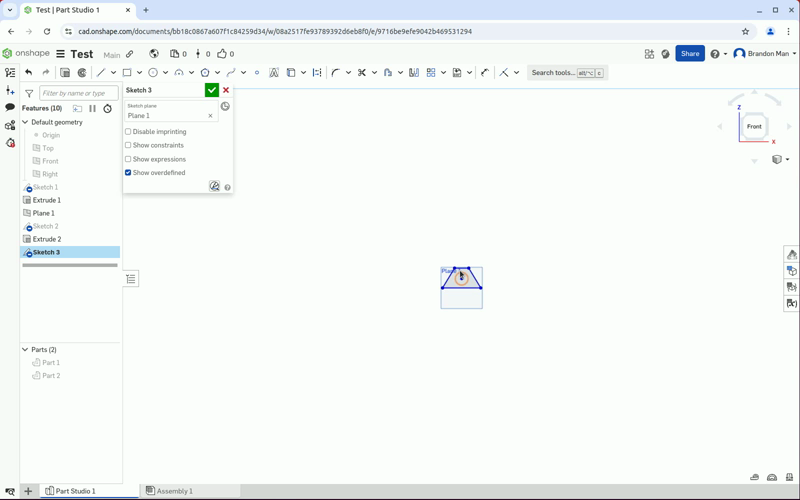
scroll(6)
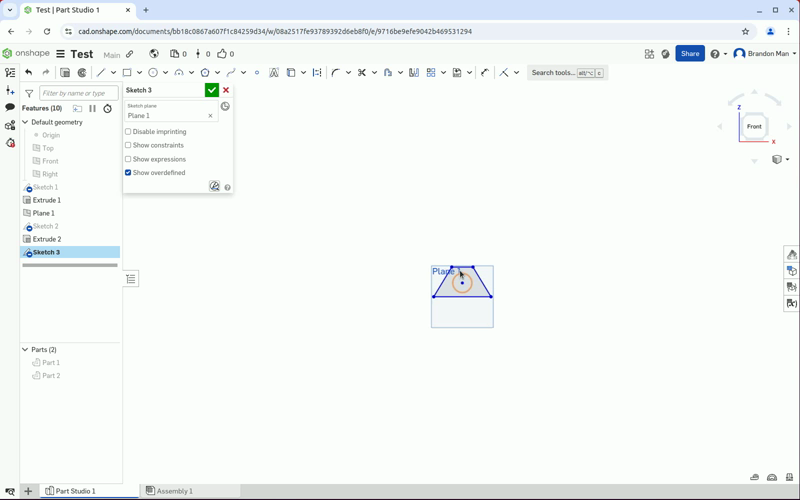
scroll(6)
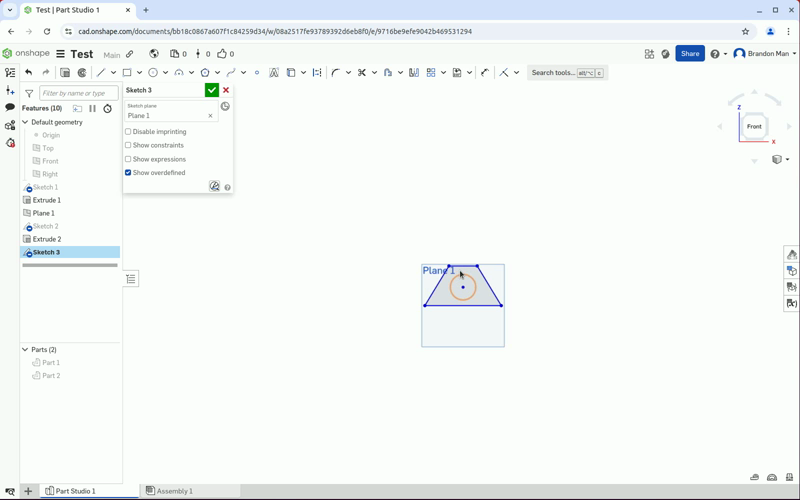
scroll(6)
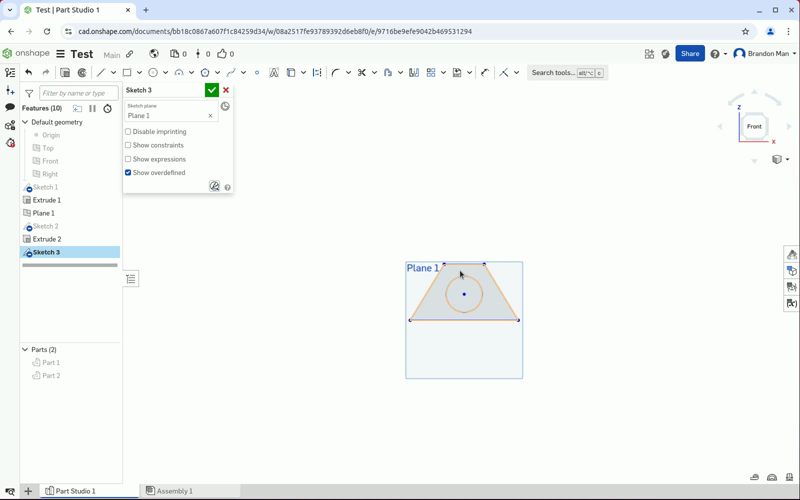
scroll(6)
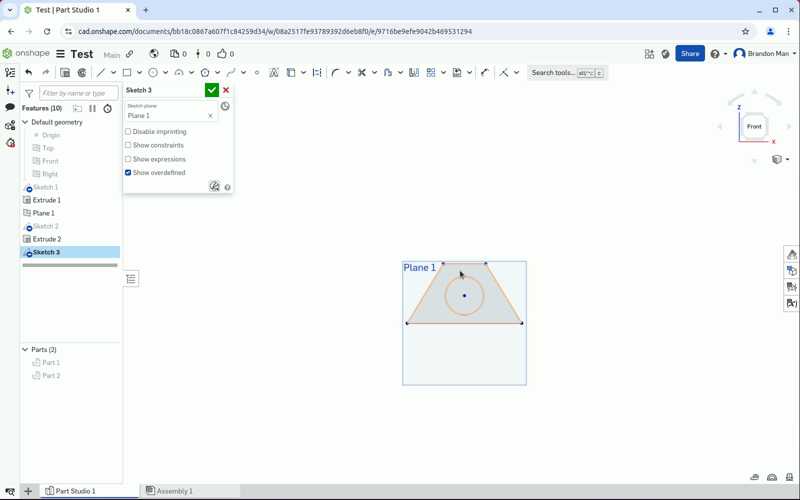
scroll(6)
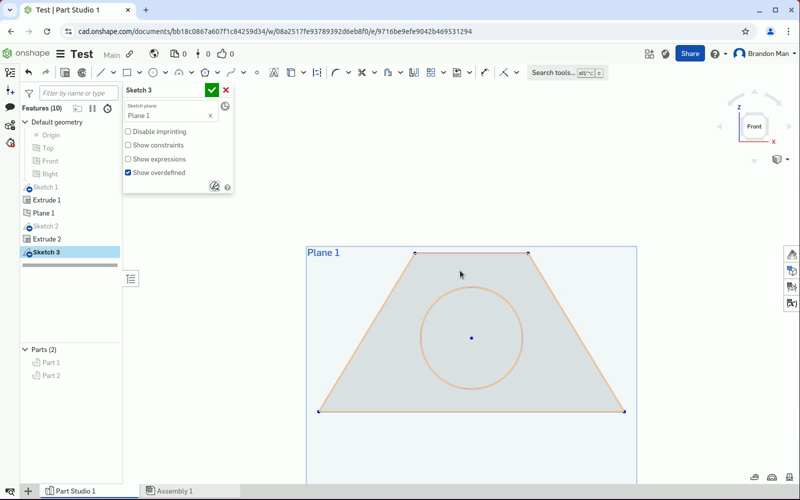
click(460, 270)
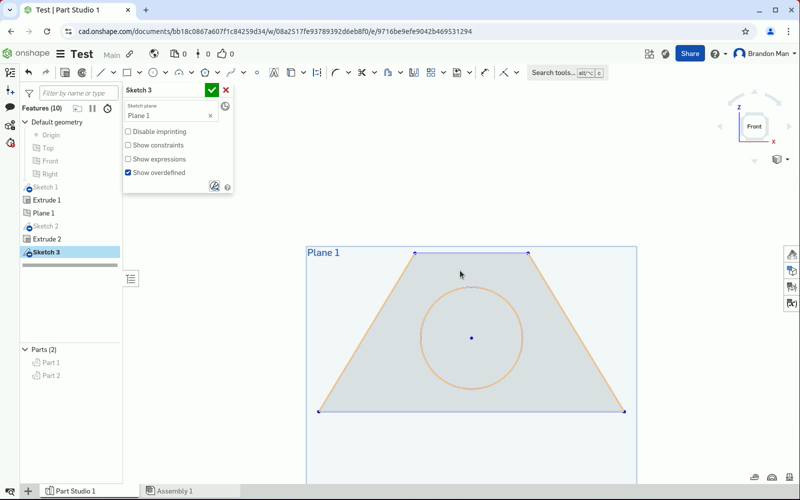
scroll(-6)
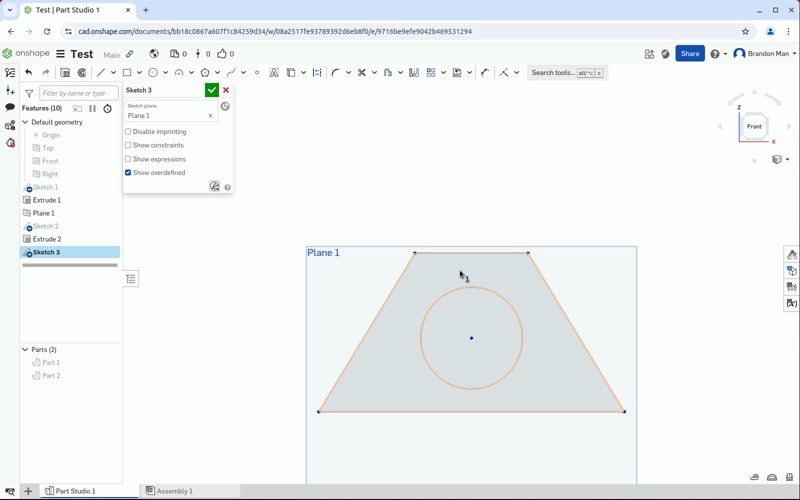
scroll(-6)
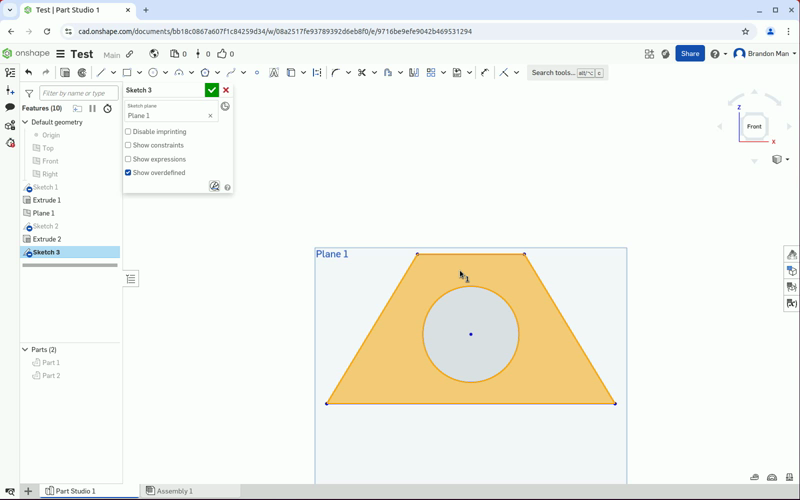
scroll(-6)
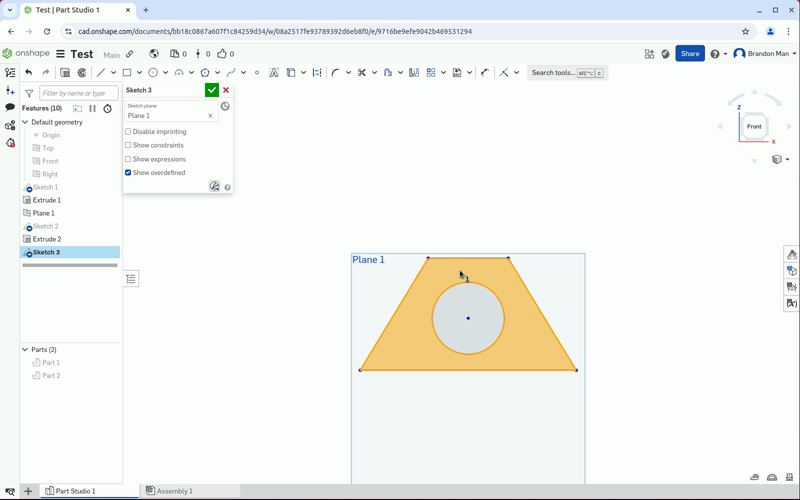
scroll(-6)
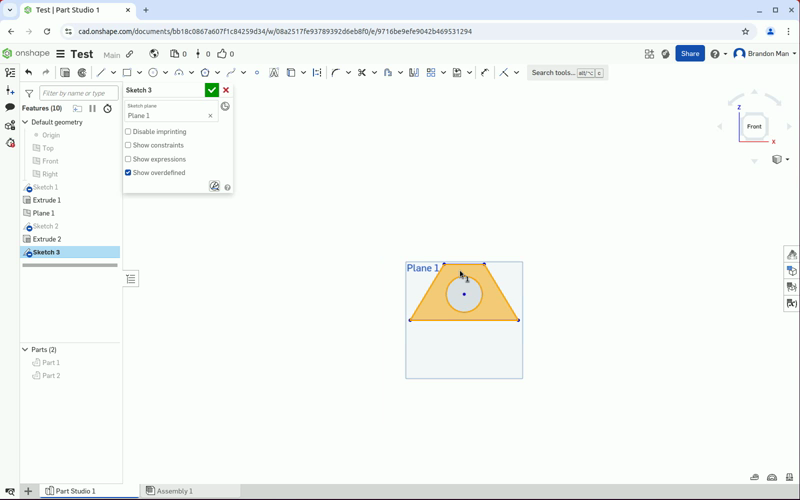
scroll(-6)
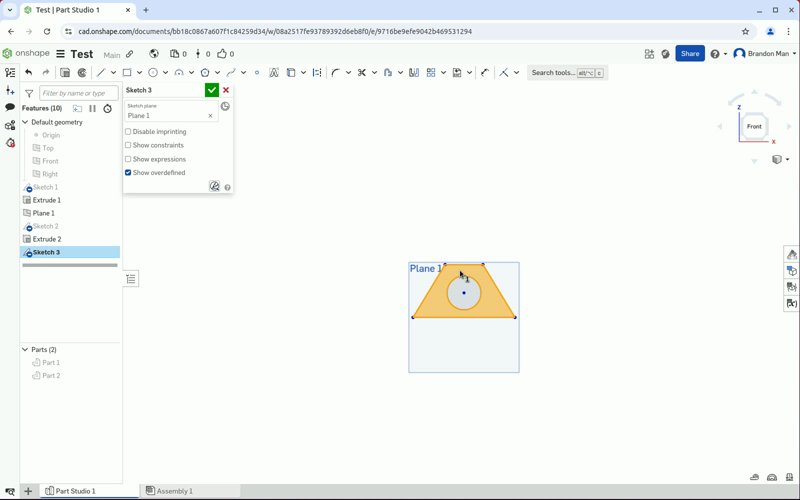
scroll(-6)
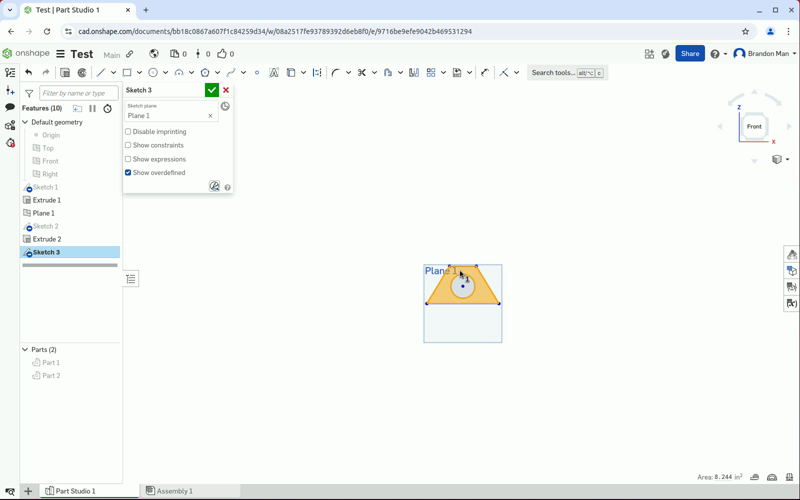
scroll(-6)
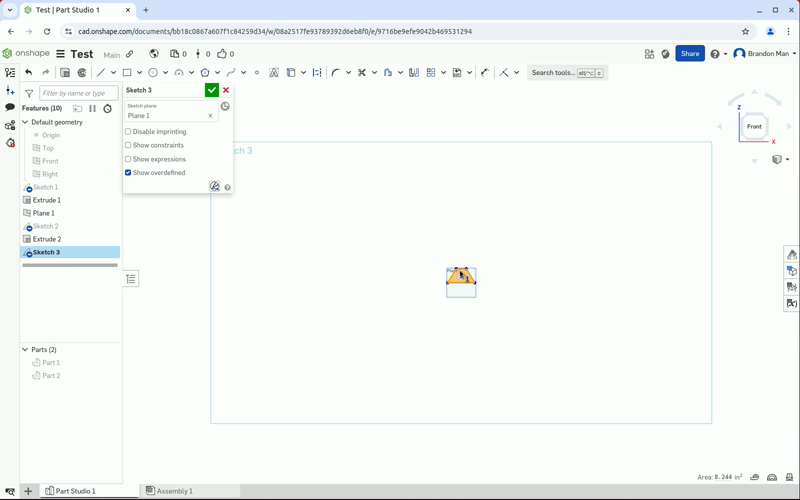
mouse_move(73, 352)
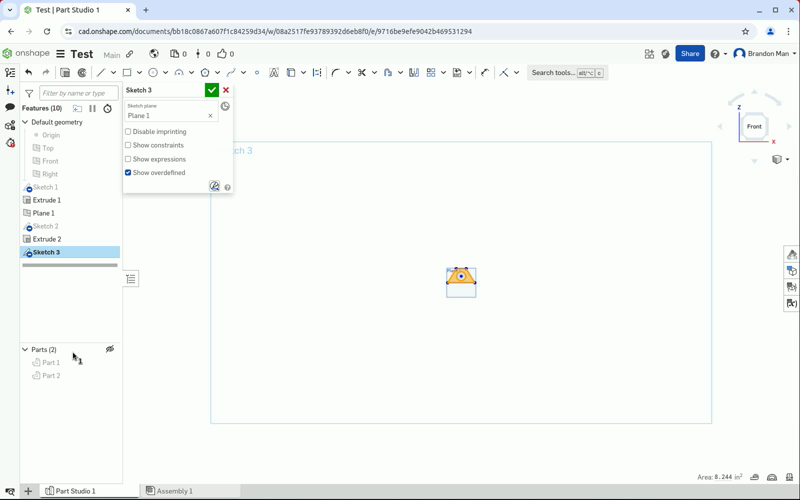
key(shift+y)
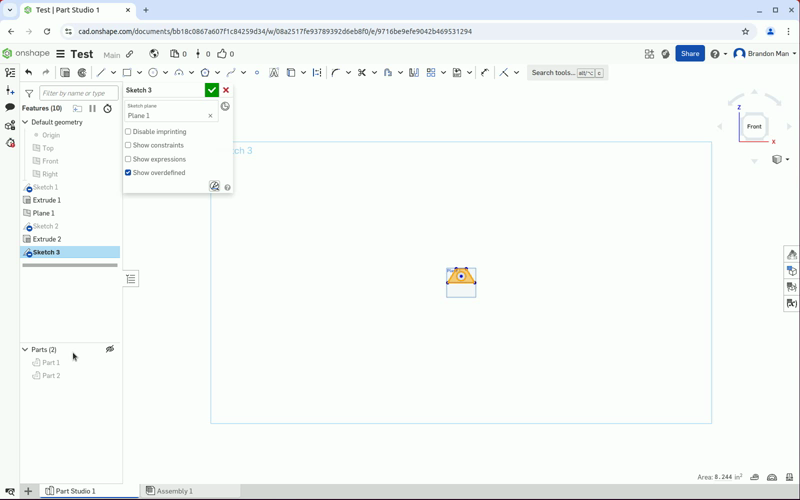
key(shift+e)
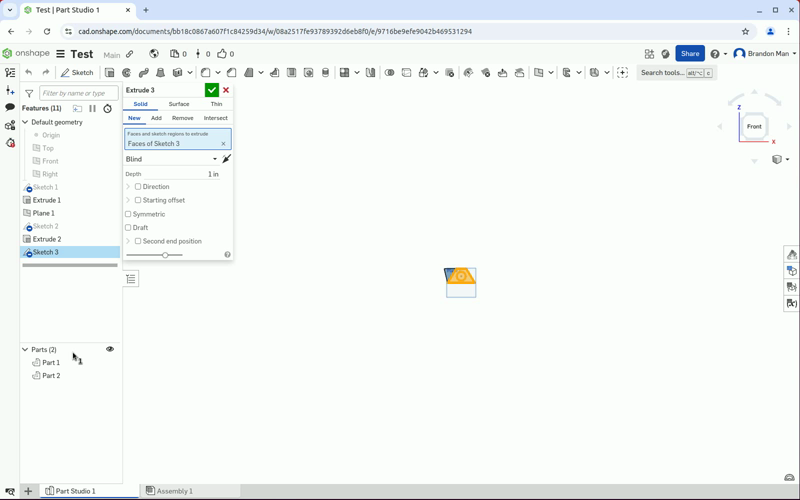
mouse_move(143, 106)
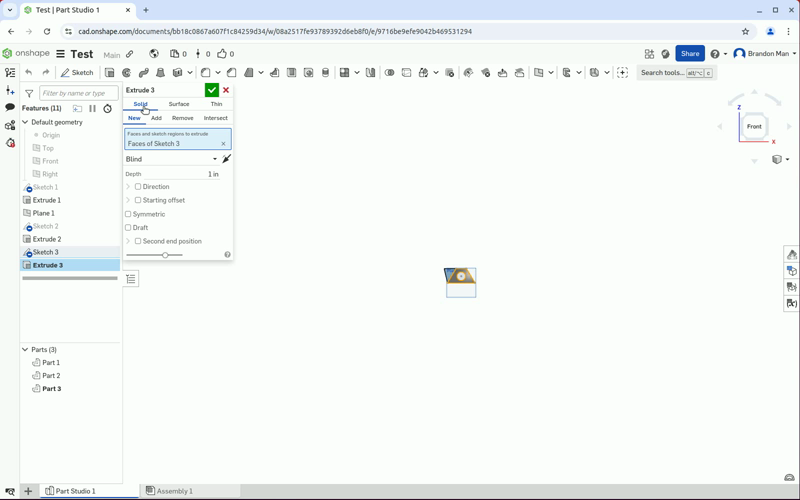
click(143, 106)
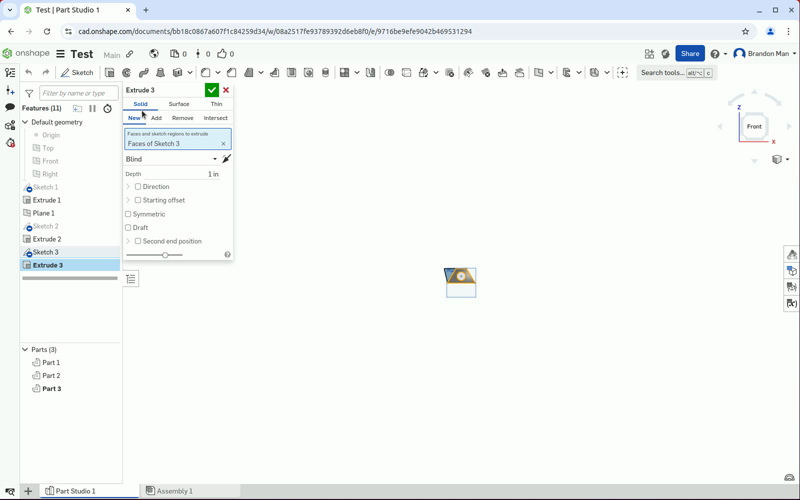
mouse_move(137, 120)
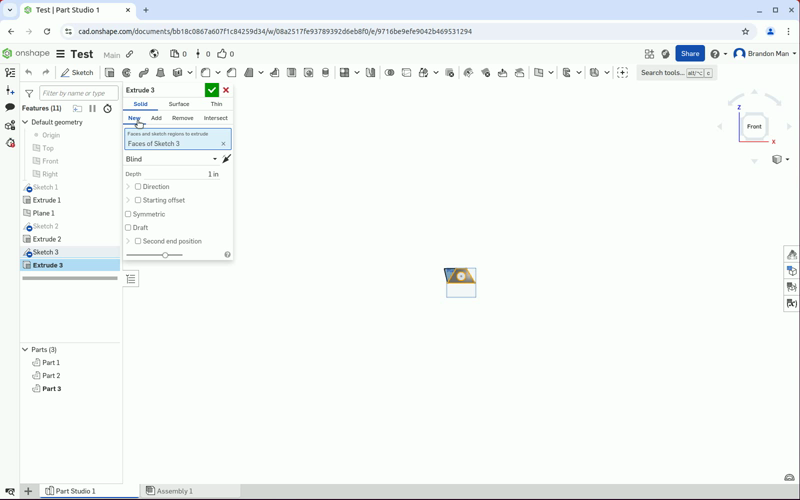
click(137, 120)
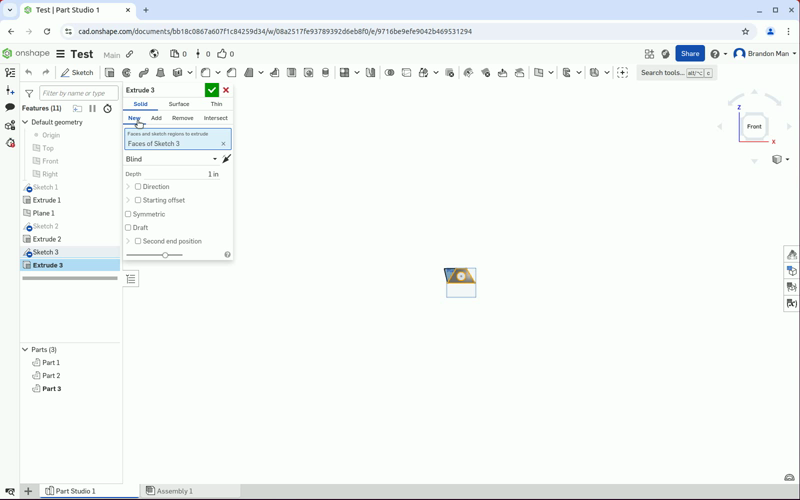
key(tab, 4)
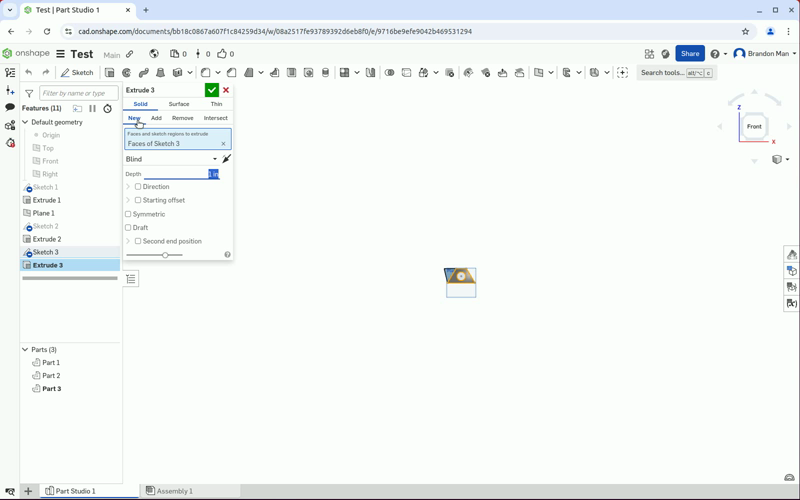
text(-0.722)
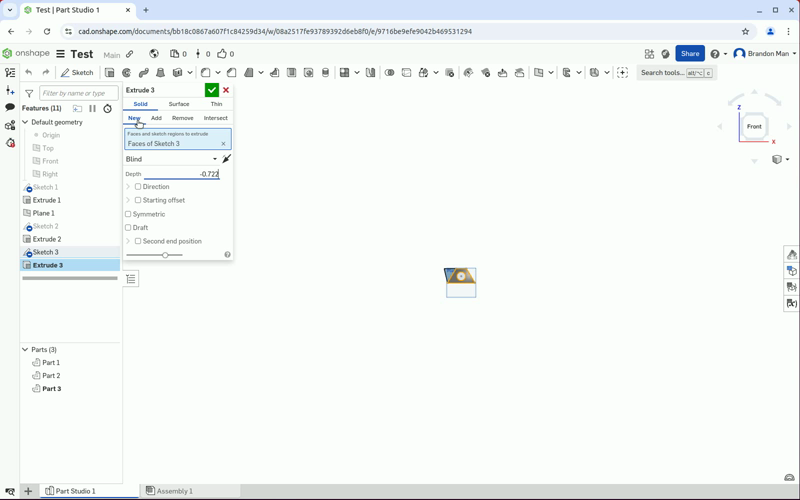
key(enter)
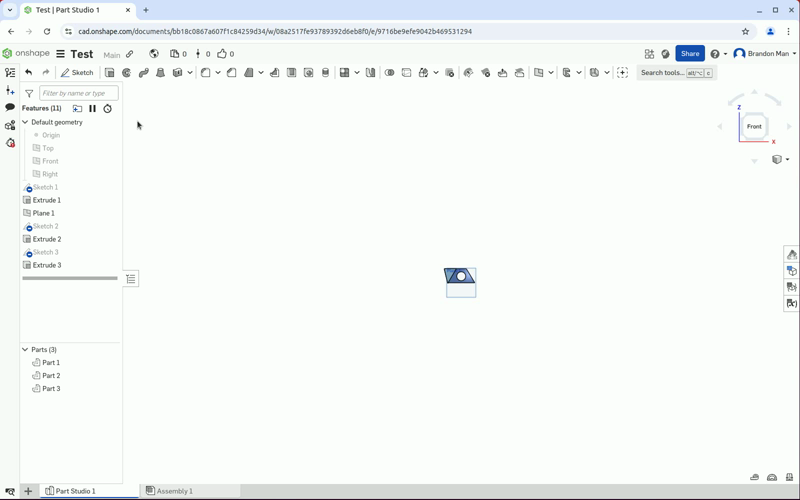
key(shift+h)
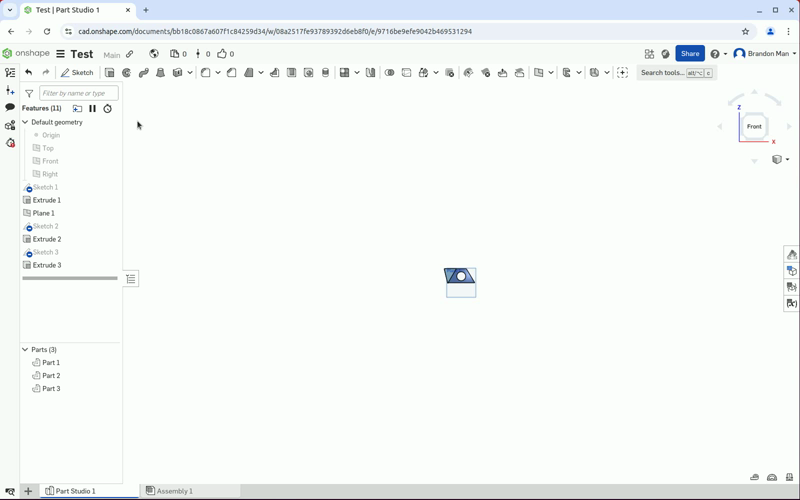
key(shift+h)
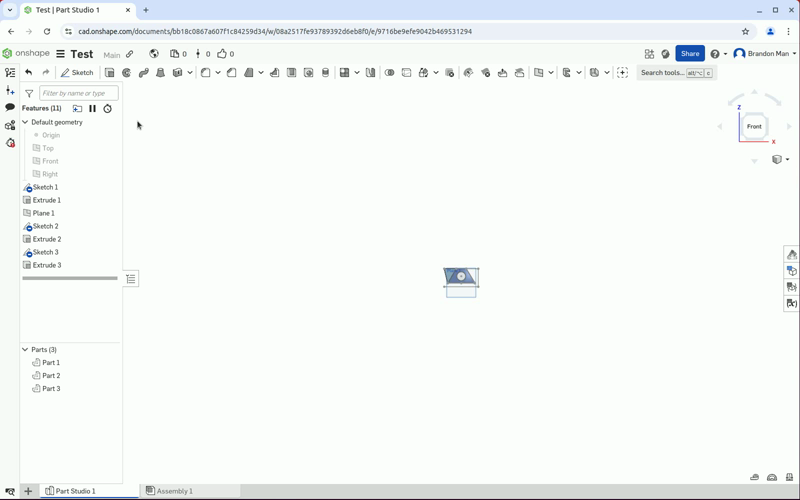
key(shift+7)
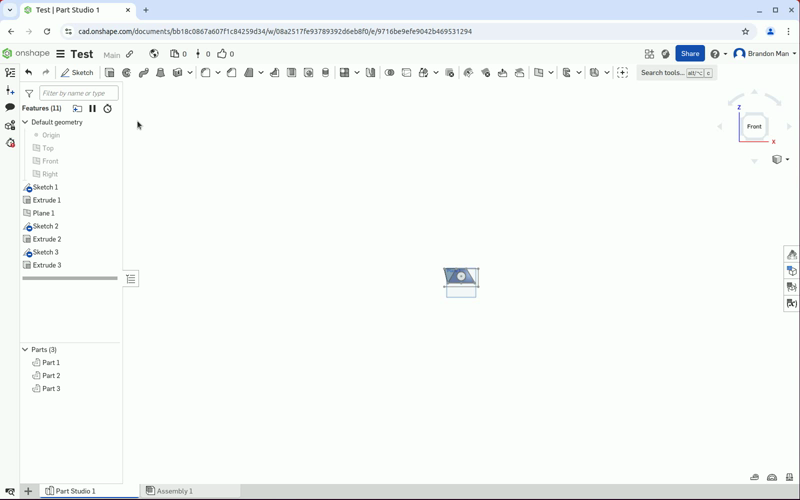
key(left, 2)
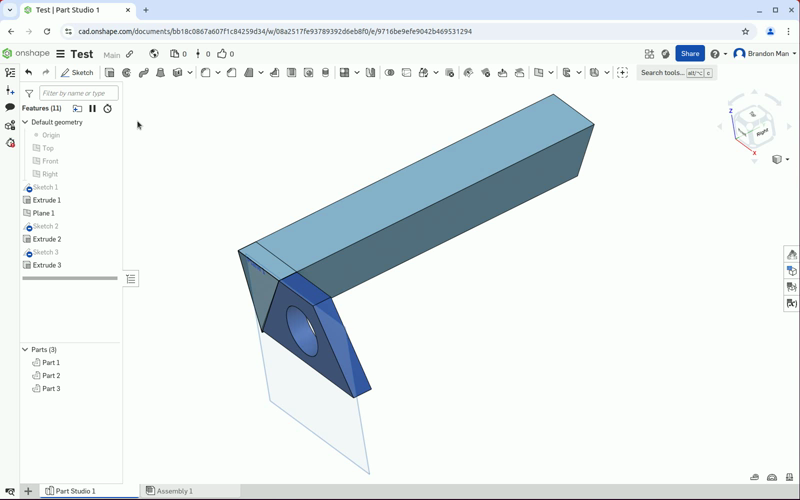
key(down, 2)
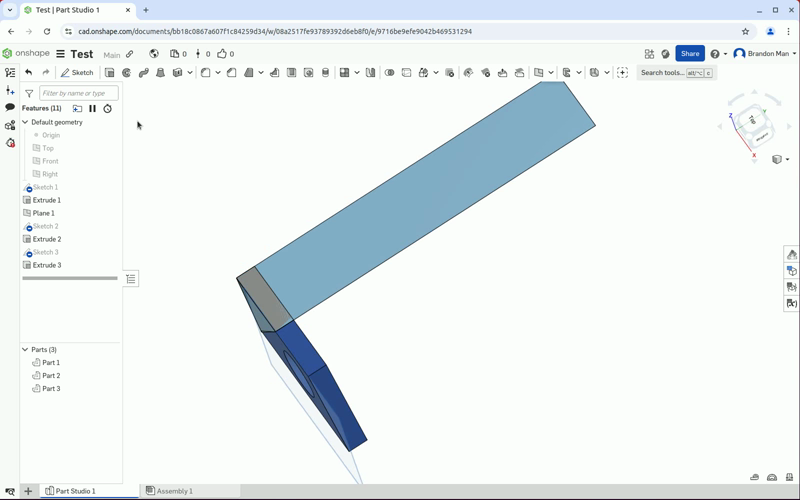
key(up, 2)
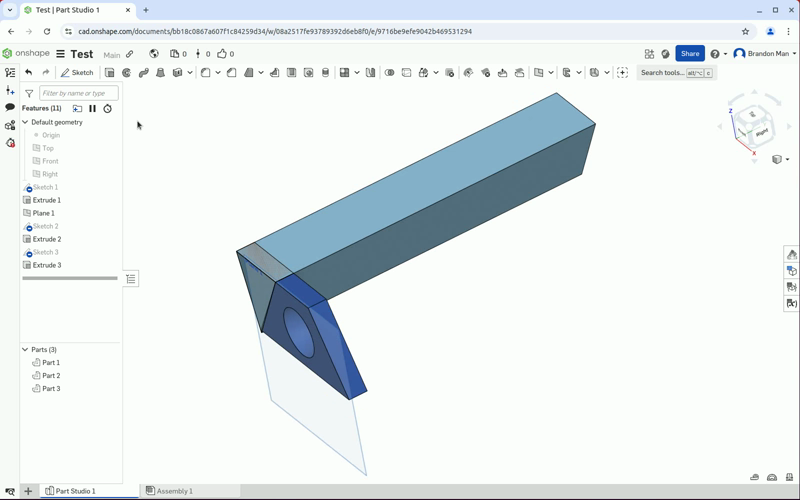
key(right, 2)
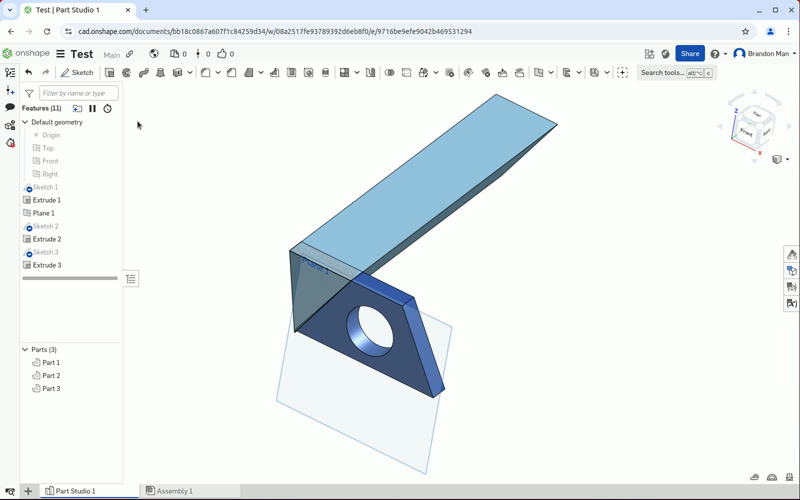
mouse_move(73, 189)
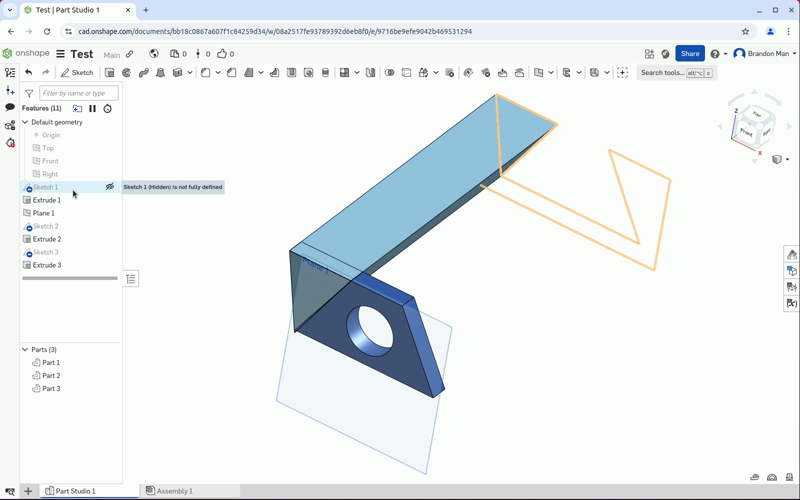
click(73, 189)